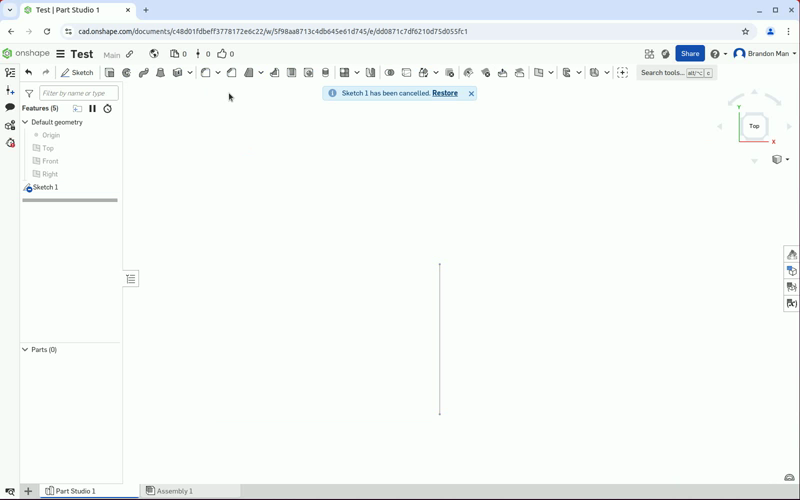
key(shift+h)
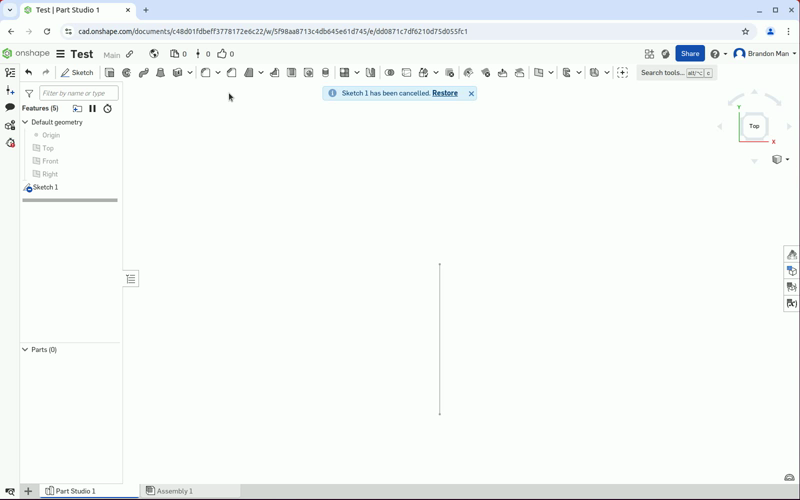
key(shift+s)
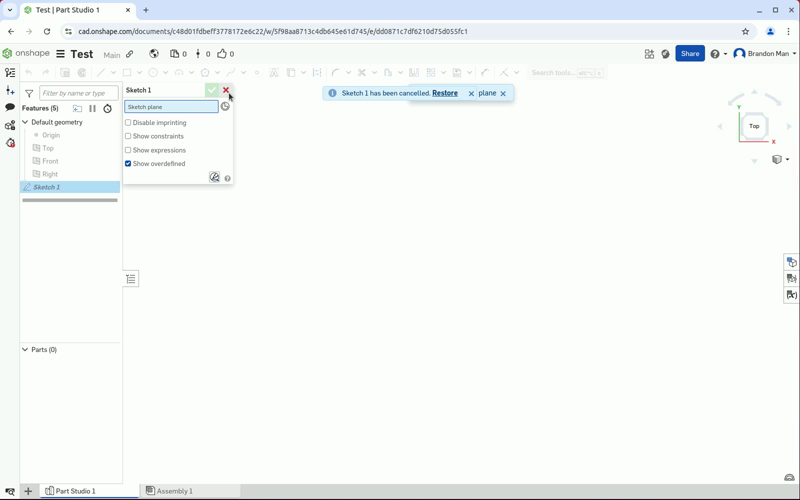
mouse_move(73, 150)
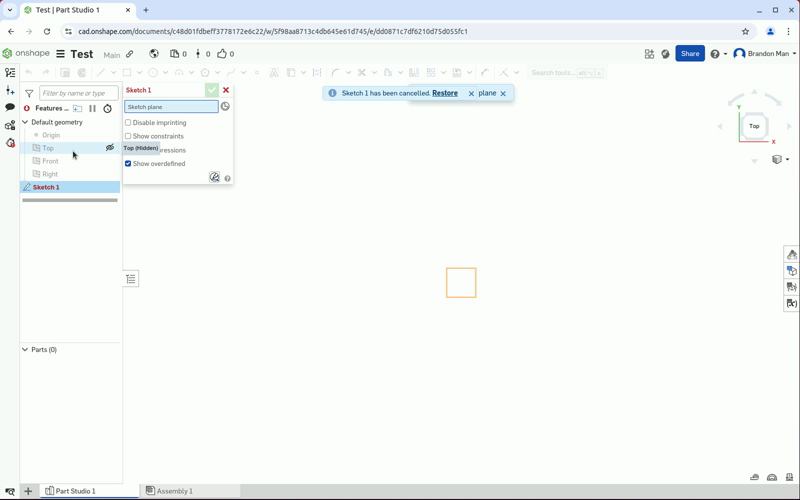
click(73, 150)
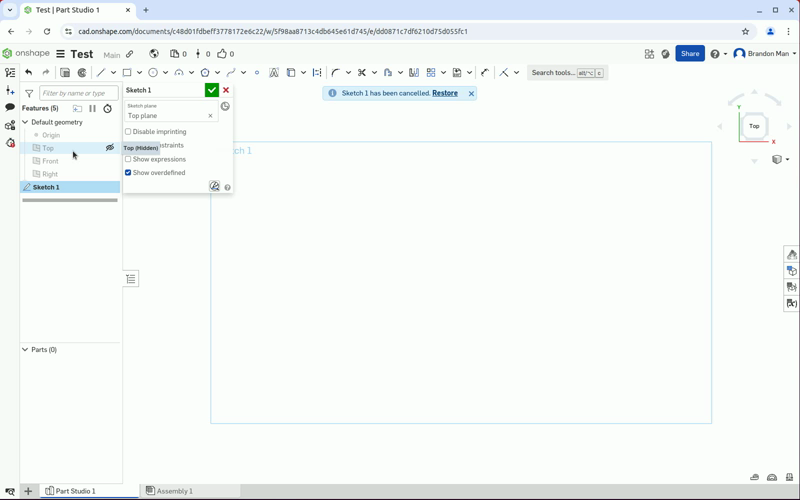
mouse_move(73, 352)
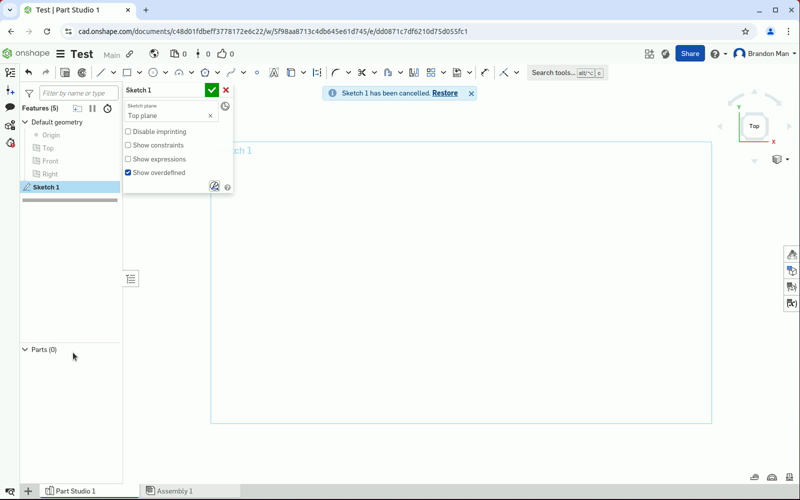
key(y)
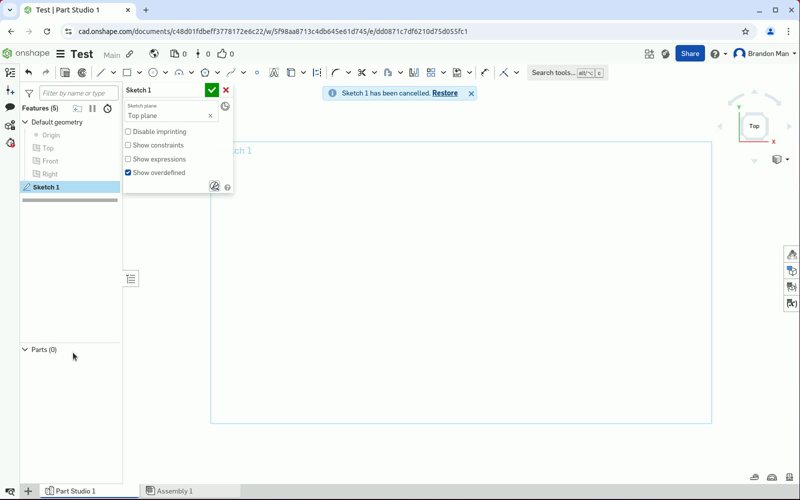
key(l)
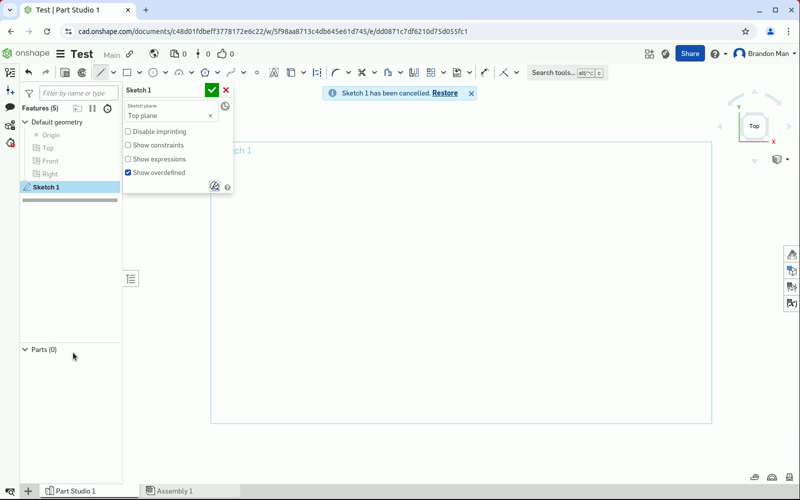
key_down(shift)
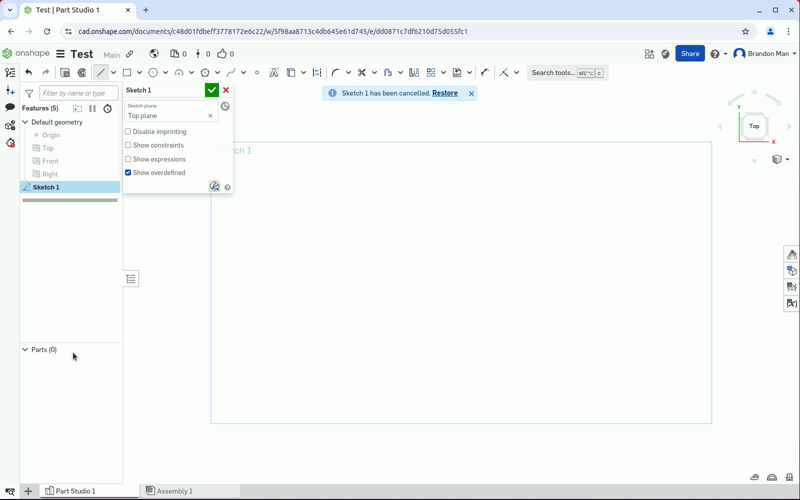
mouse_move(375, 309)
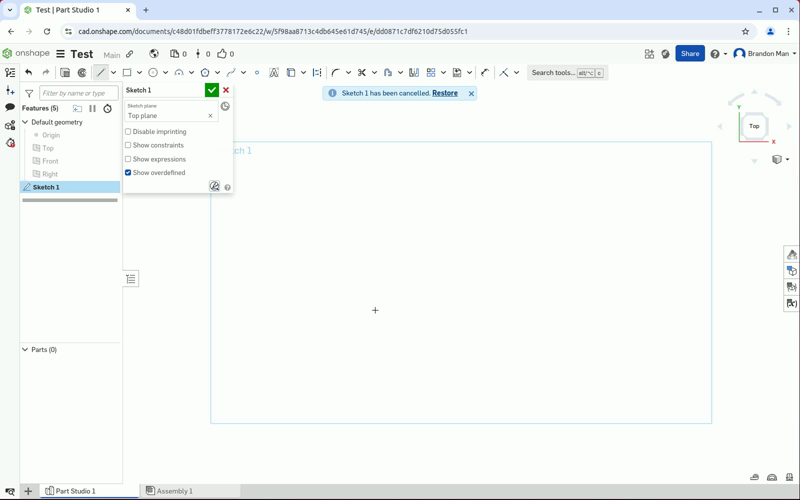
click(375, 309)
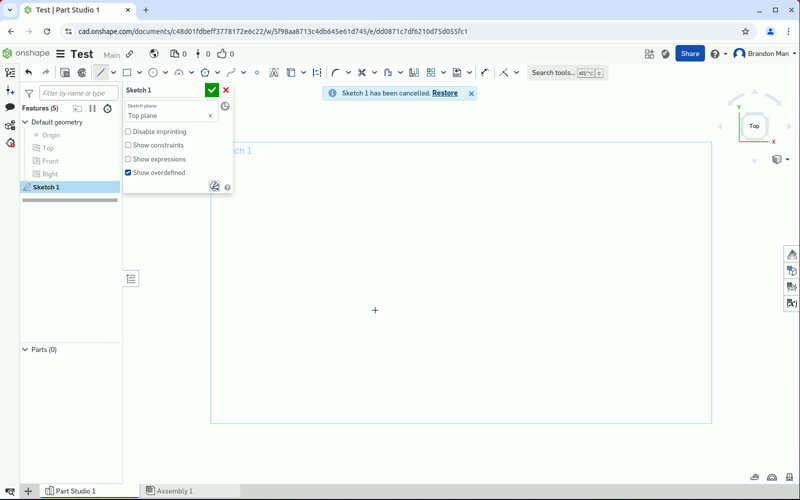
key_up(shift)
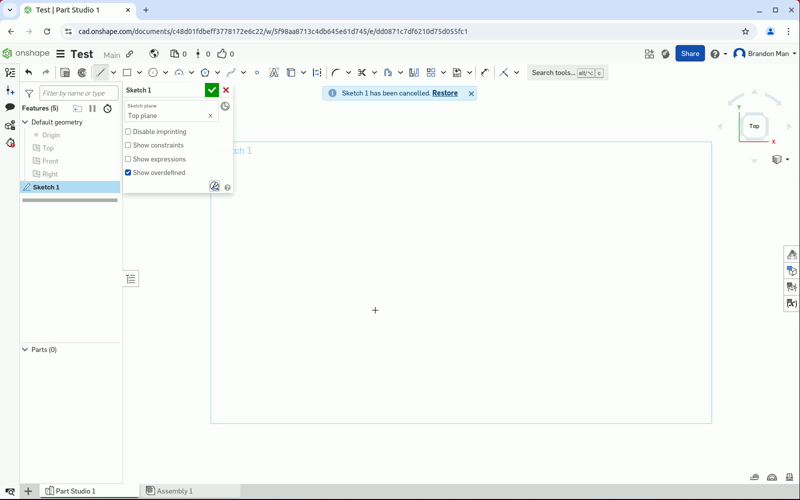
key_down(shift)
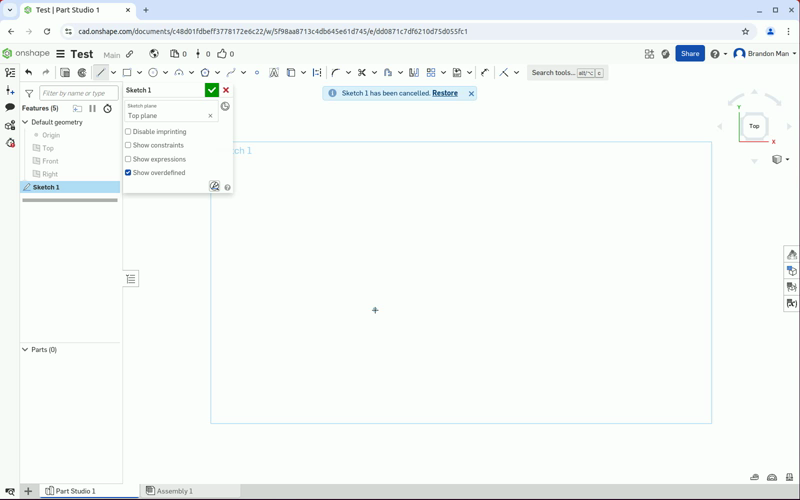
mouse_move(545, 309)
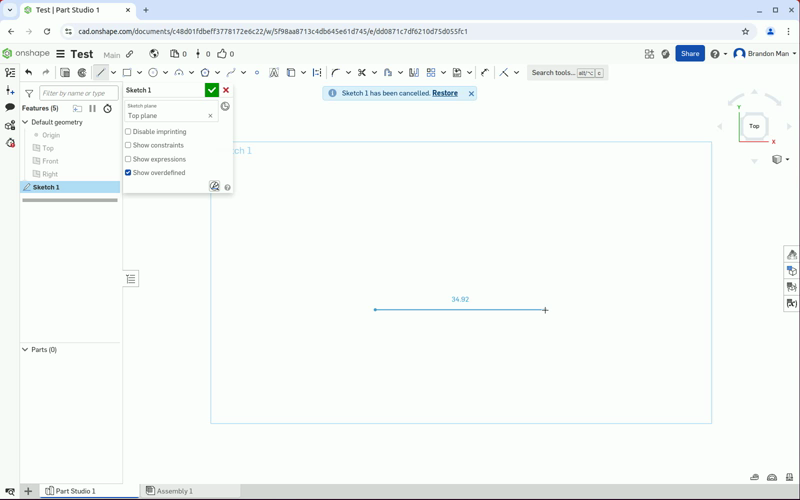
click(545, 309)
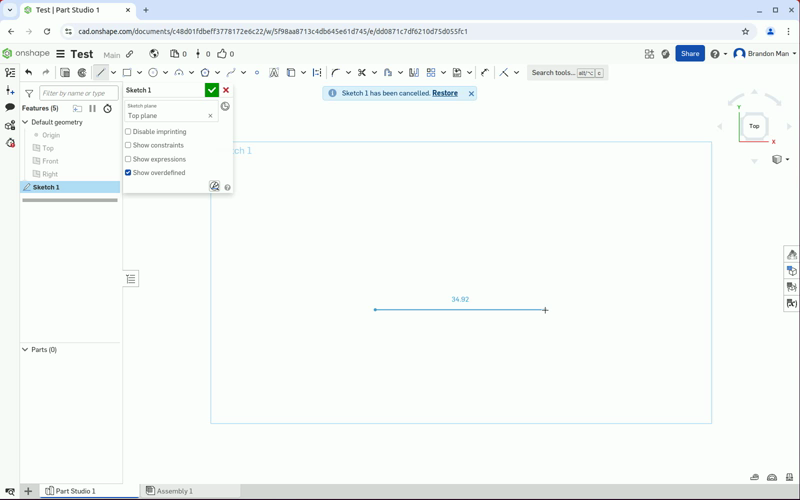
key_up(shift)
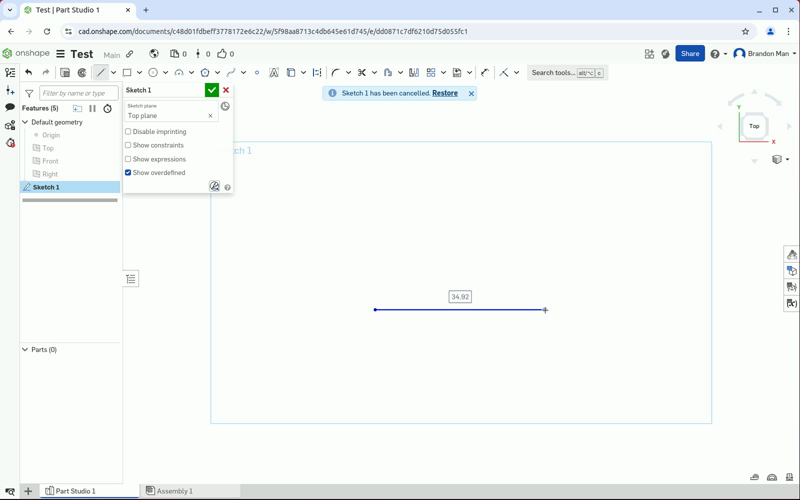
key(esc)
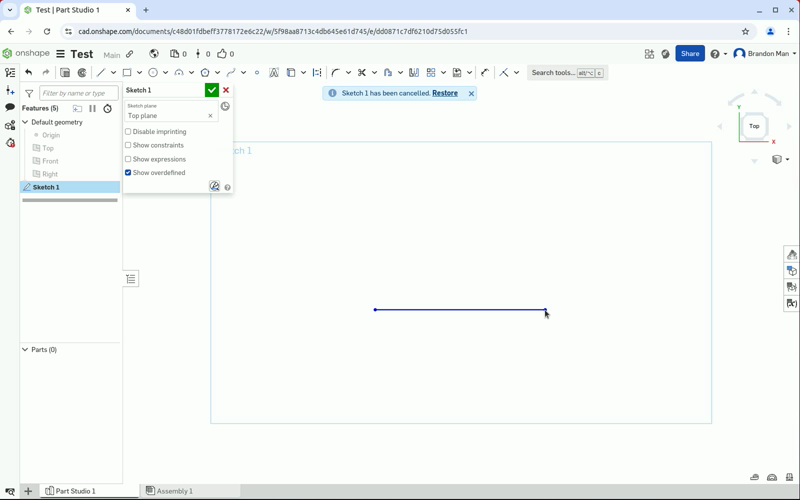
key(a)
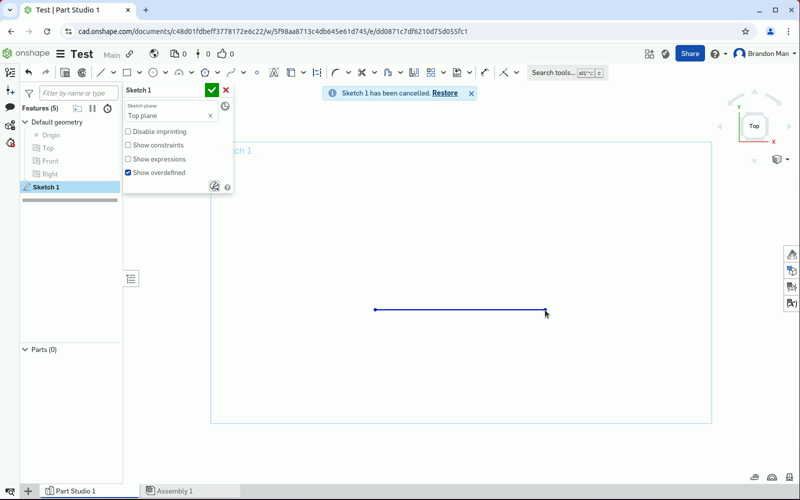
mouse_move(545, 309)
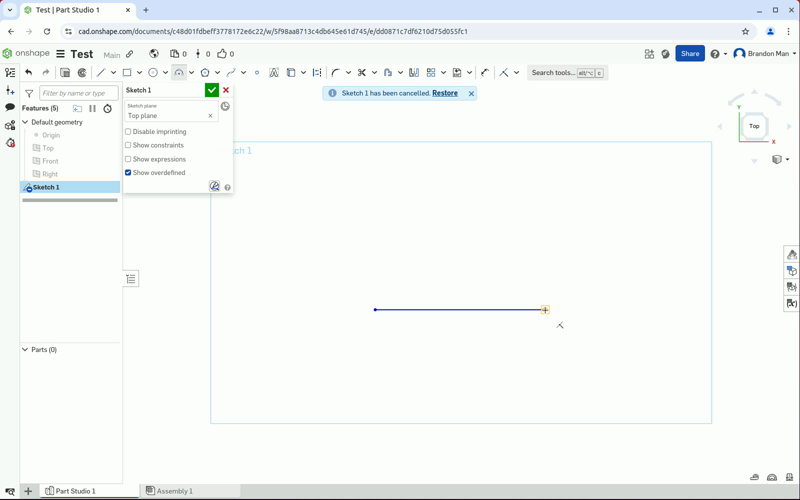
click(545, 309)
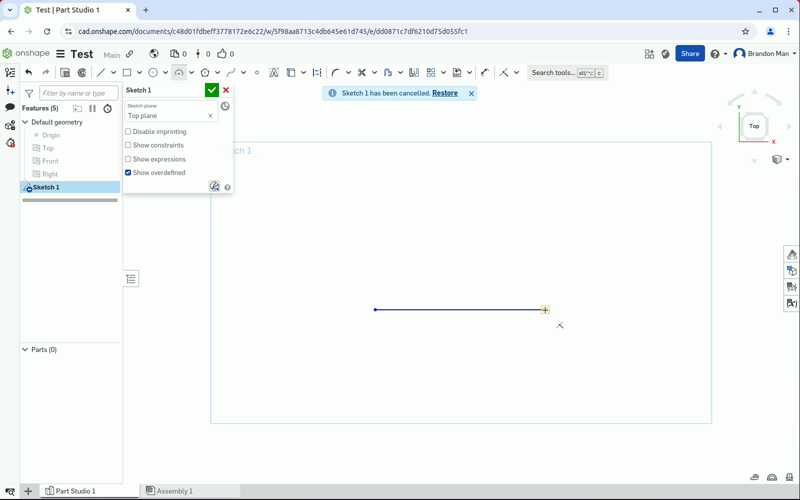
key_down(shift)
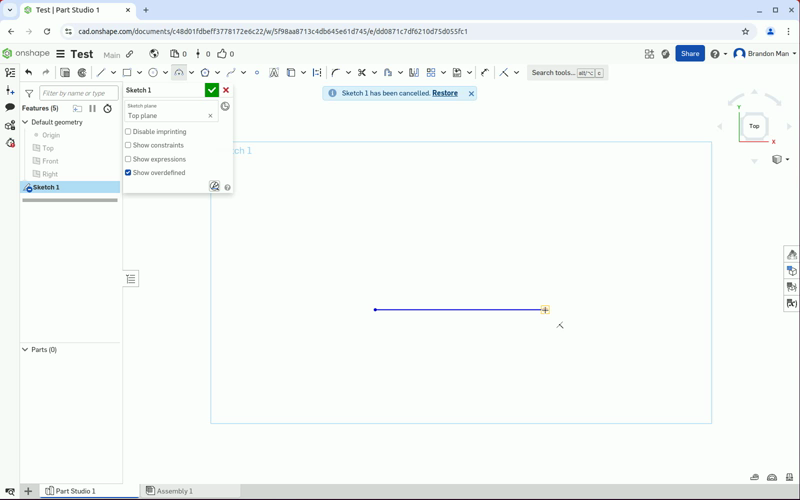
mouse_move(545, 255)
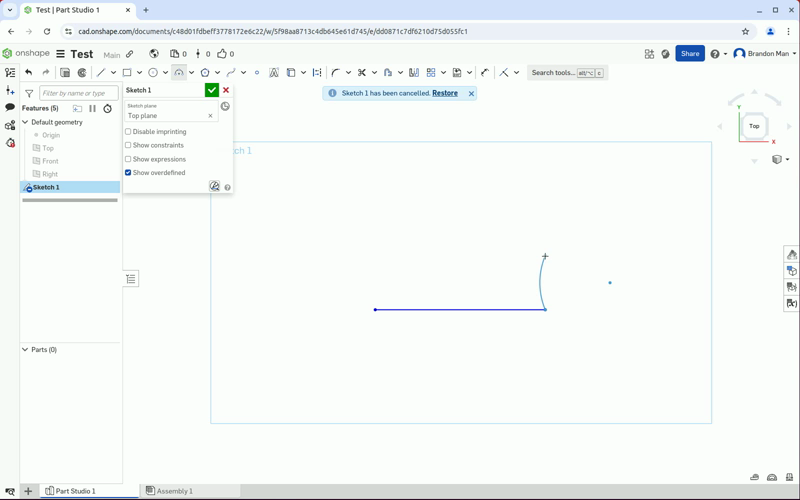
click(545, 255)
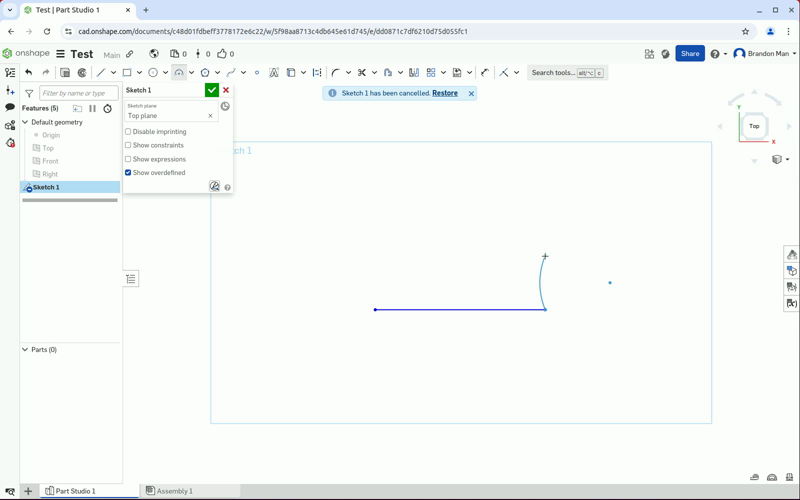
mouse_move(572, 282)
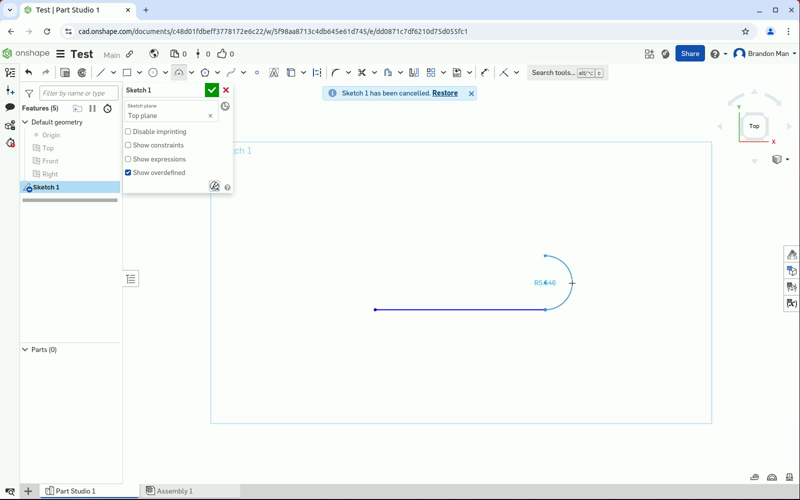
click(572, 282)
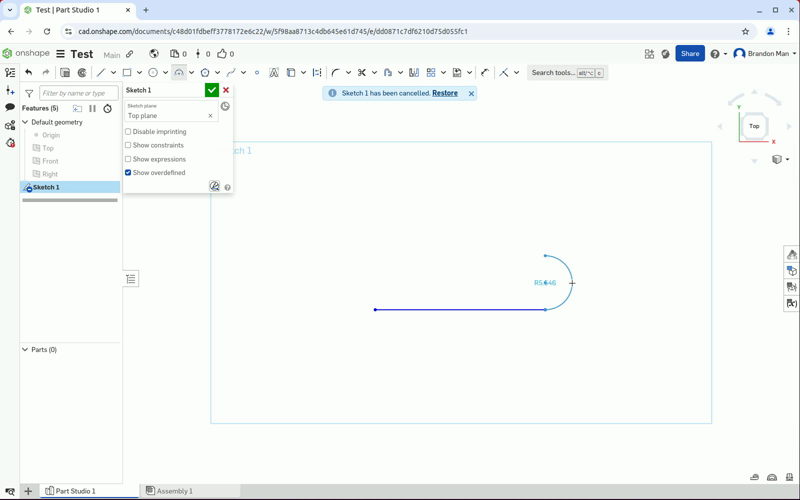
key_up(shift)
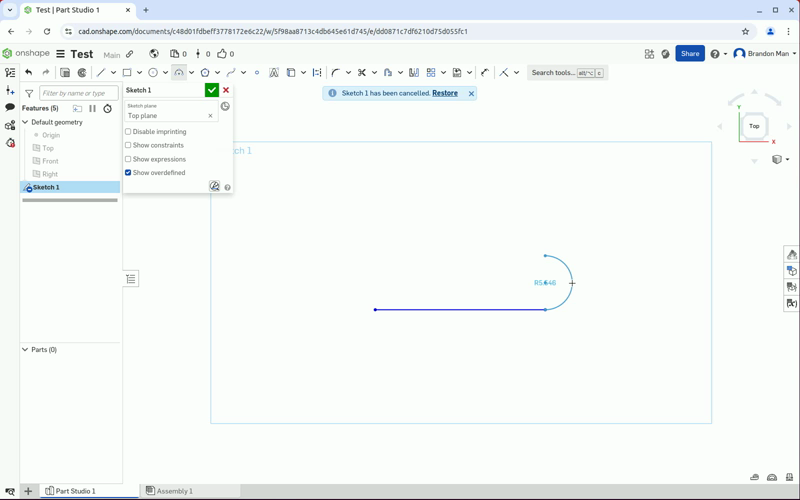
key(esc)
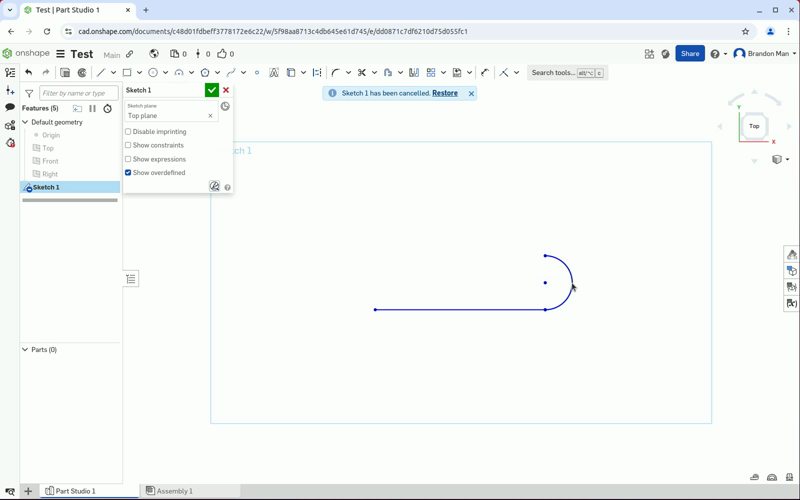
key(l)
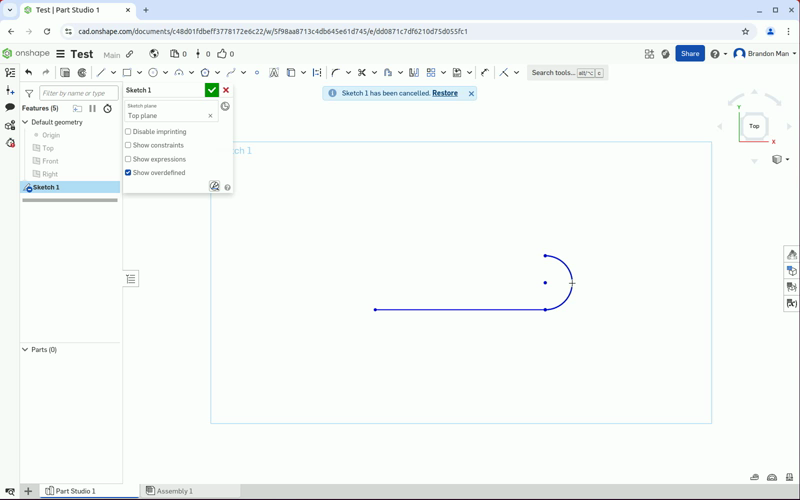
mouse_move(545, 255)
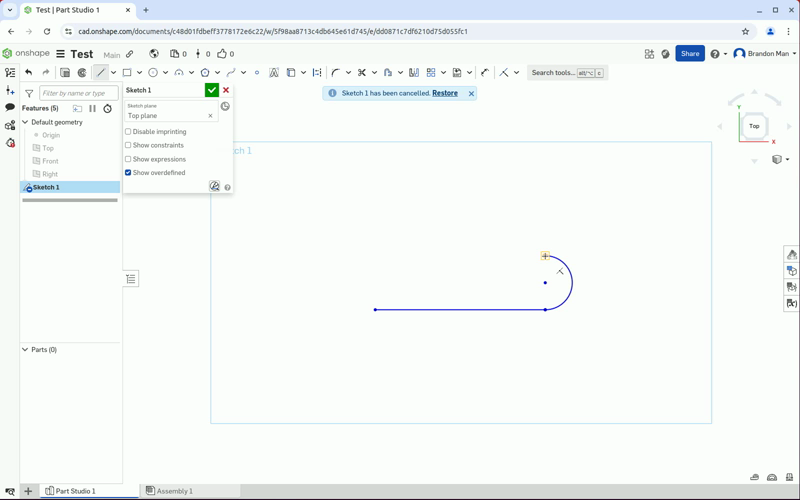
click(545, 255)
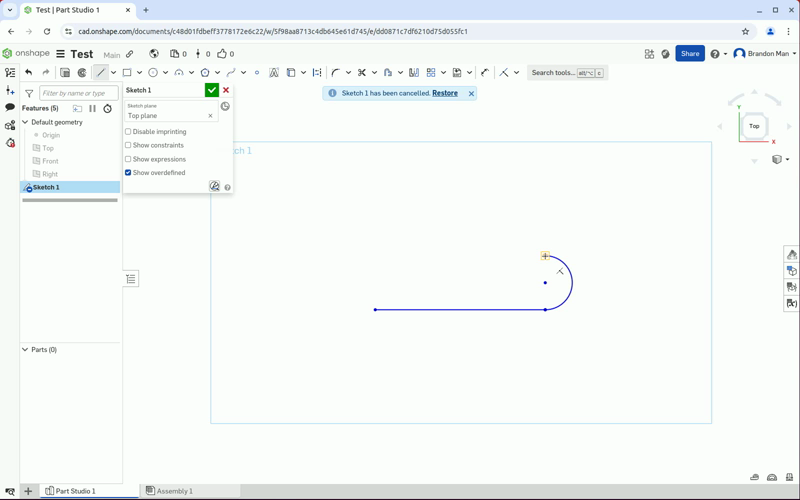
key_down(shift)
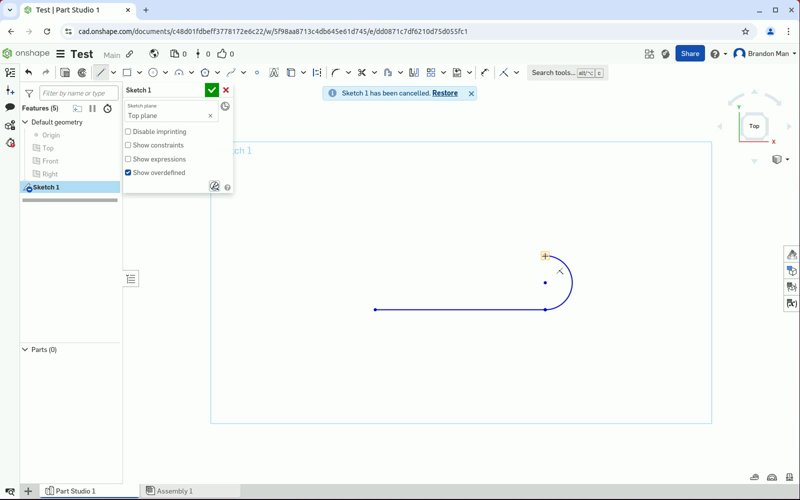
mouse_move(375, 255)
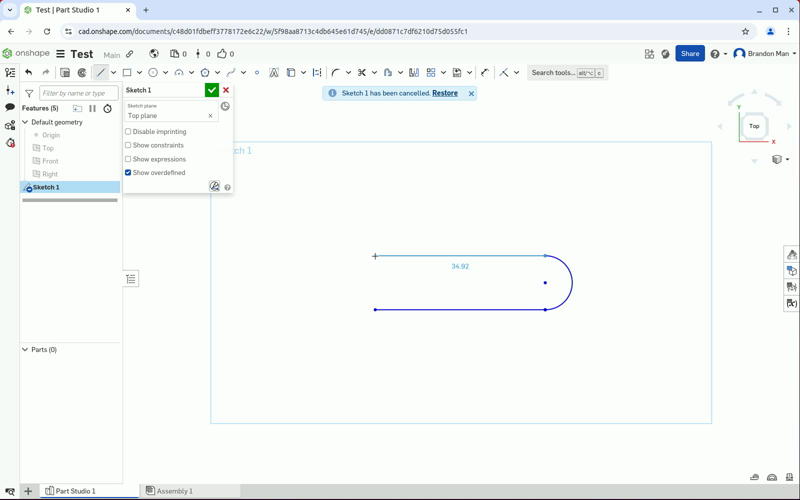
click(375, 255)
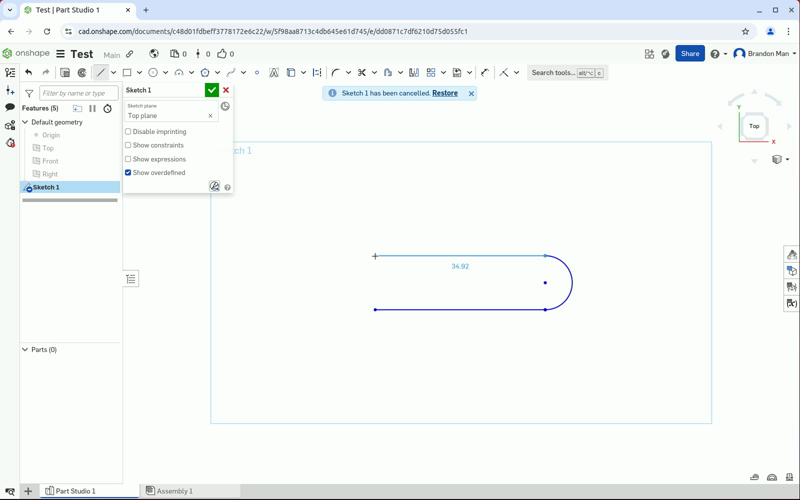
key_up(shift)
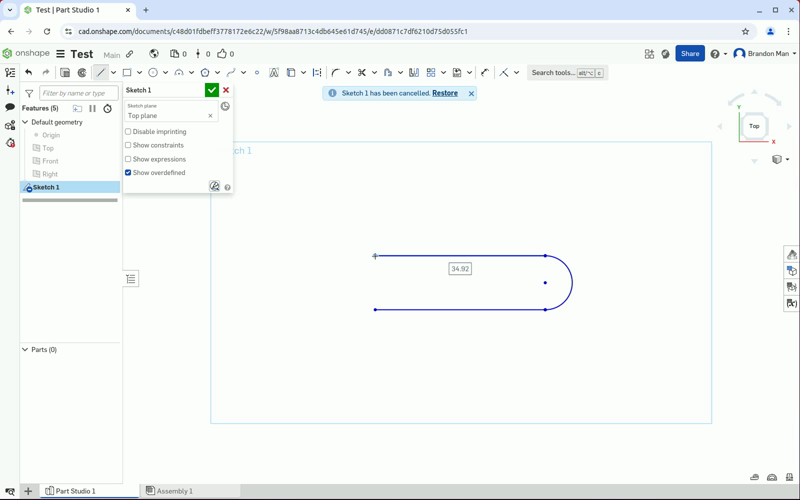
key(esc)
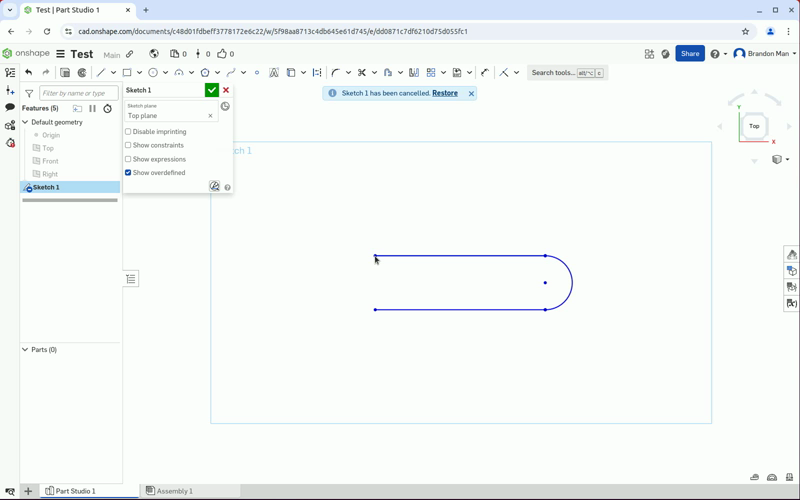
key(a)
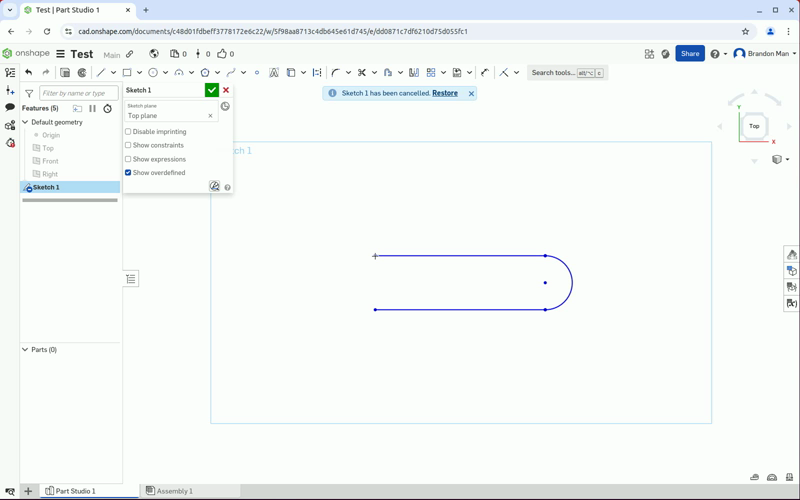
mouse_move(375, 255)
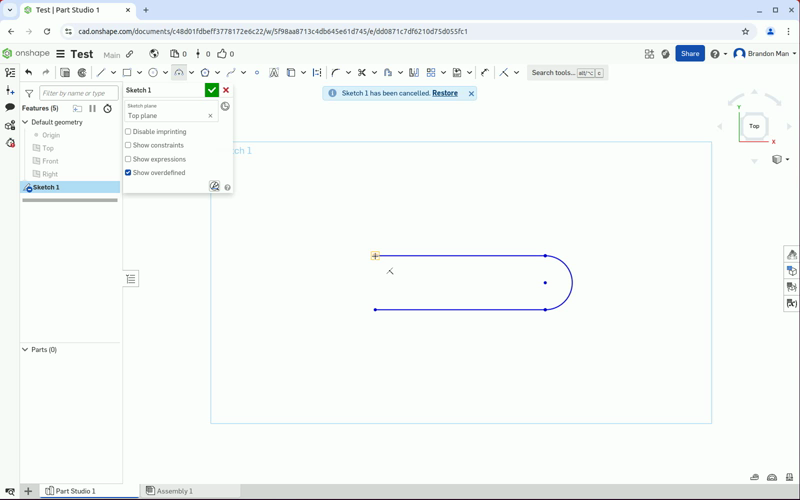
click(375, 255)
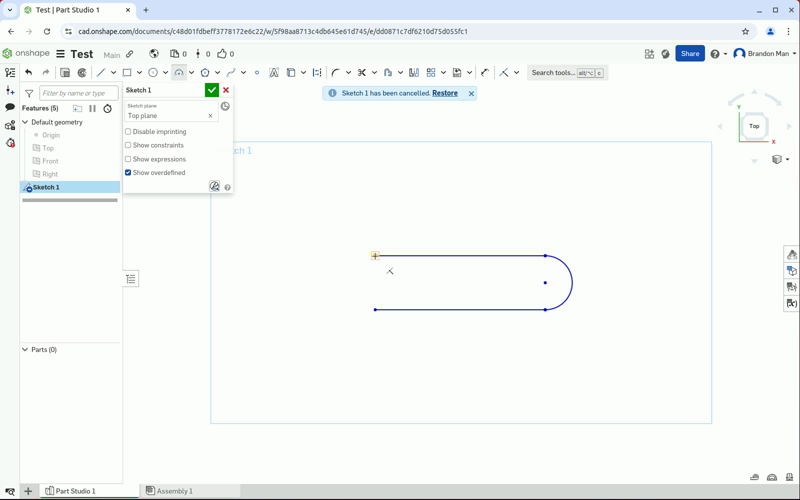
mouse_move(375, 309)
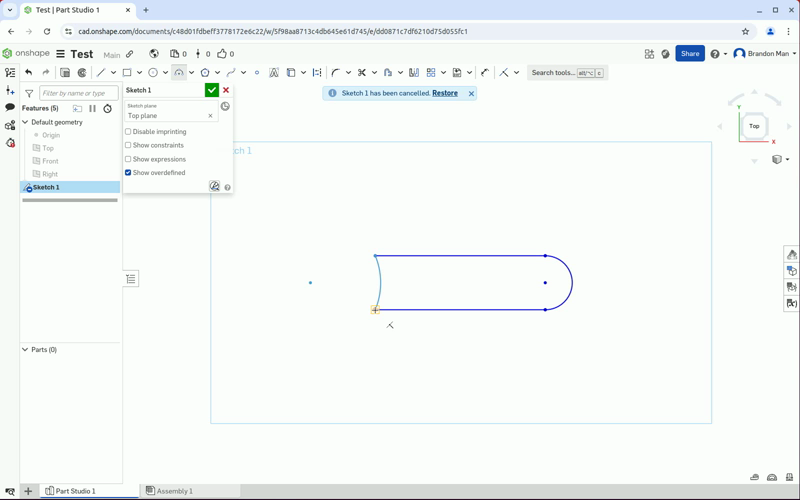
click(375, 309)
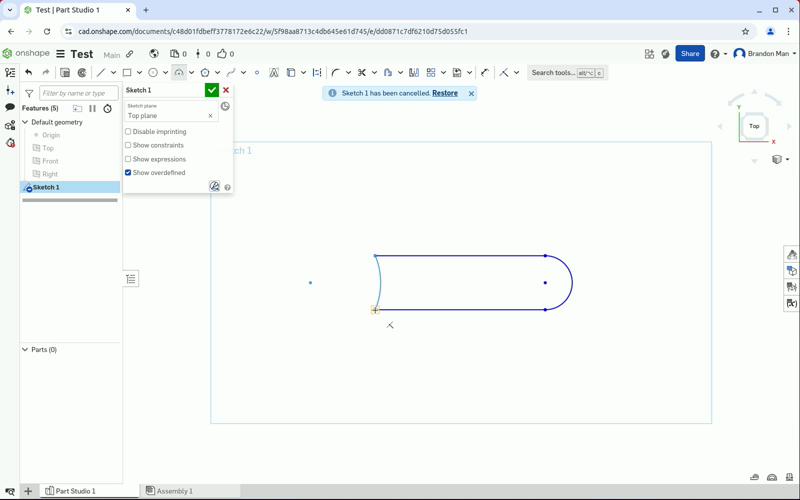
key_down(shift)
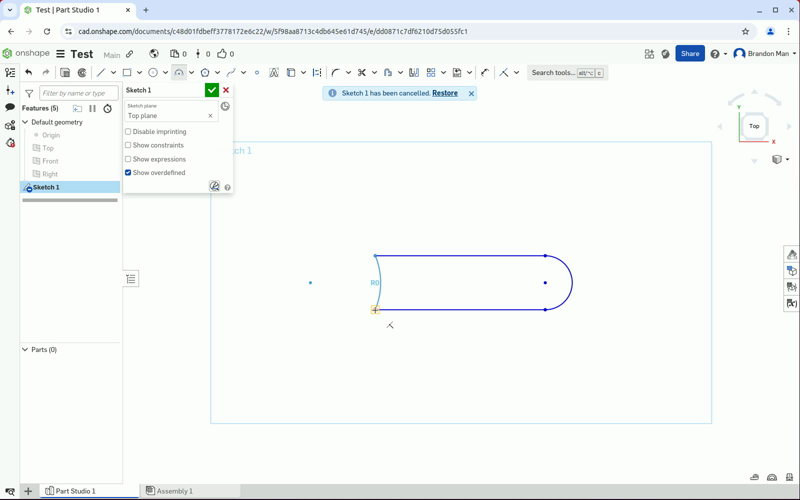
mouse_move(348, 282)
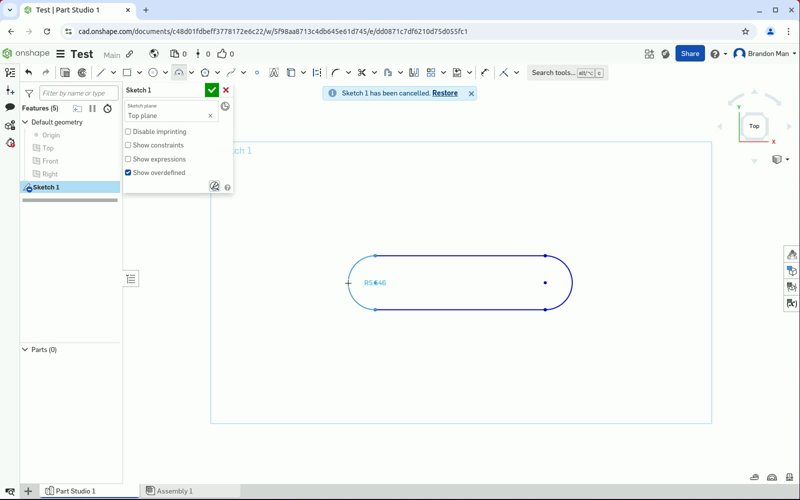
click(348, 282)
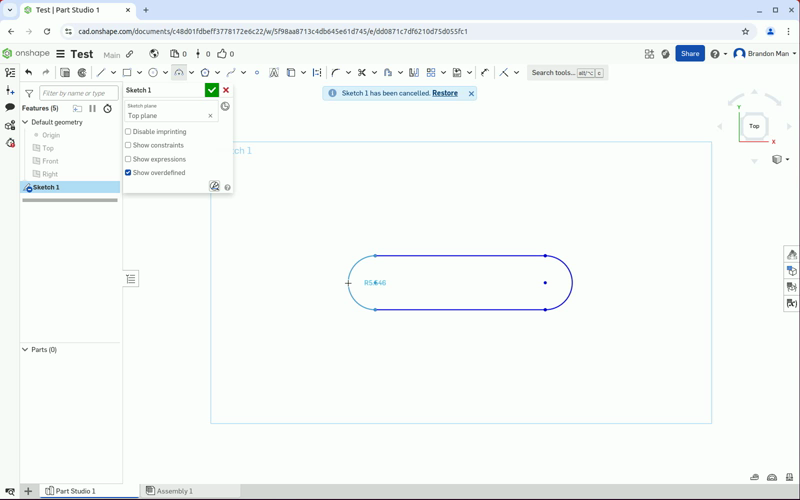
key_up(shift)
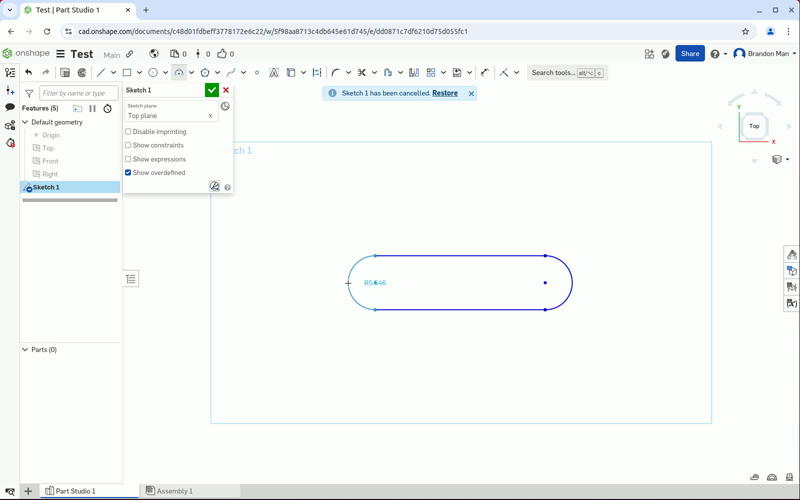
key(esc)
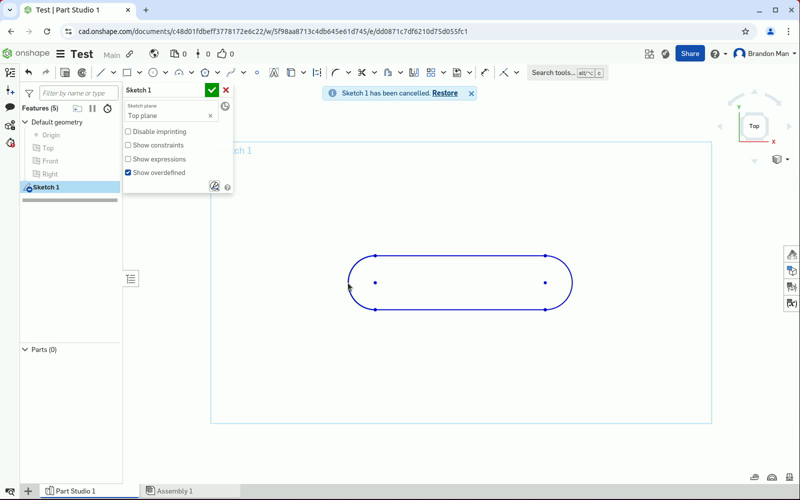
key(c)
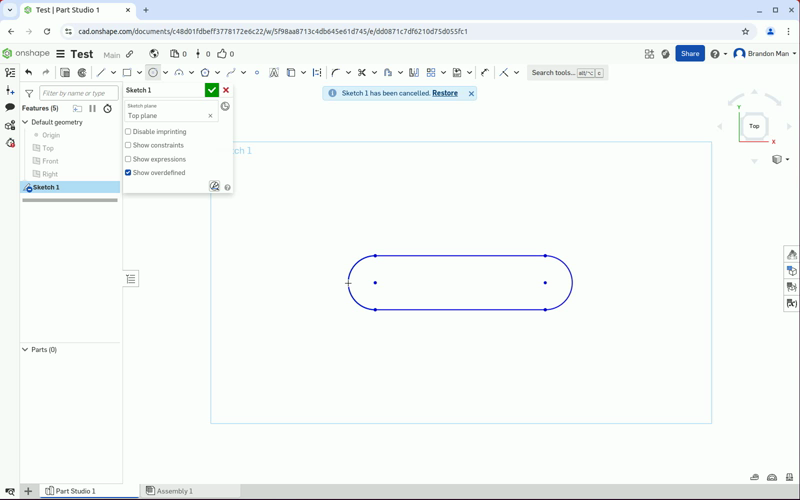
key_down(shift)
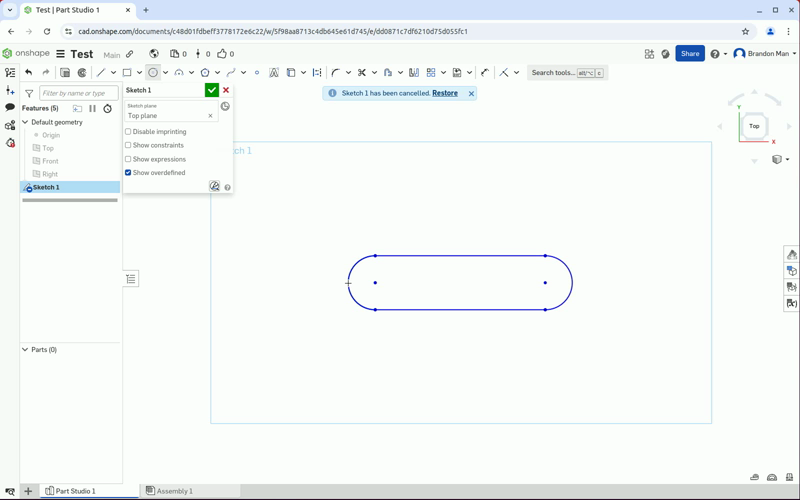
mouse_move(375, 282)
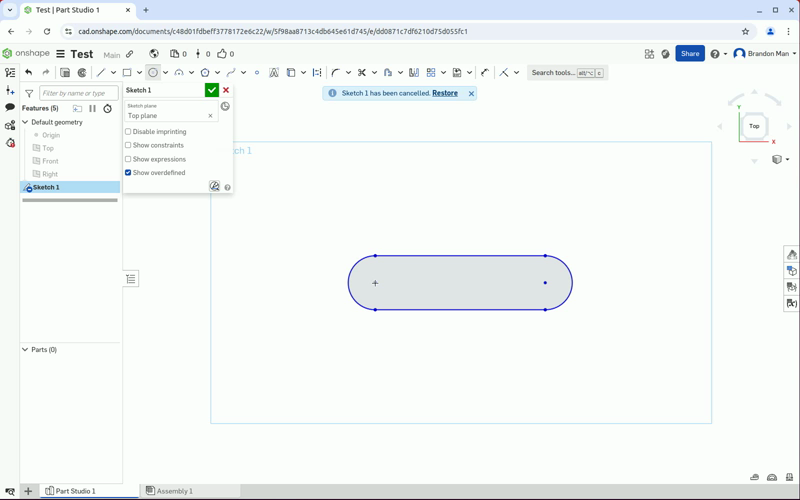
click(375, 282)
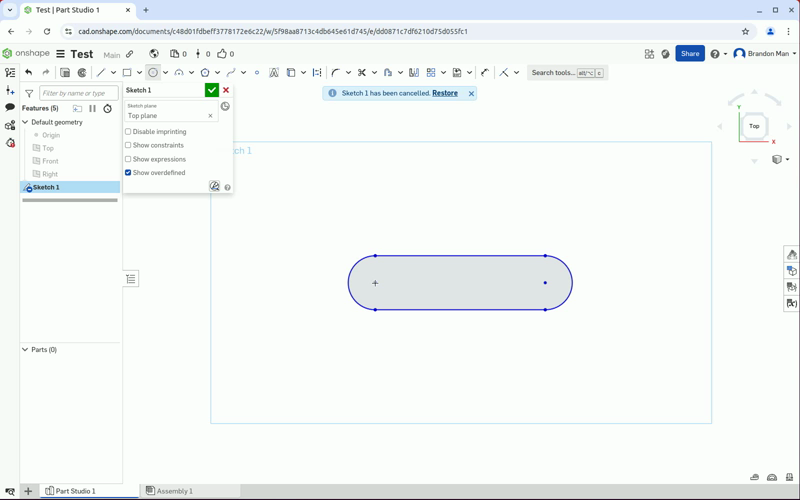
key_up(shift)
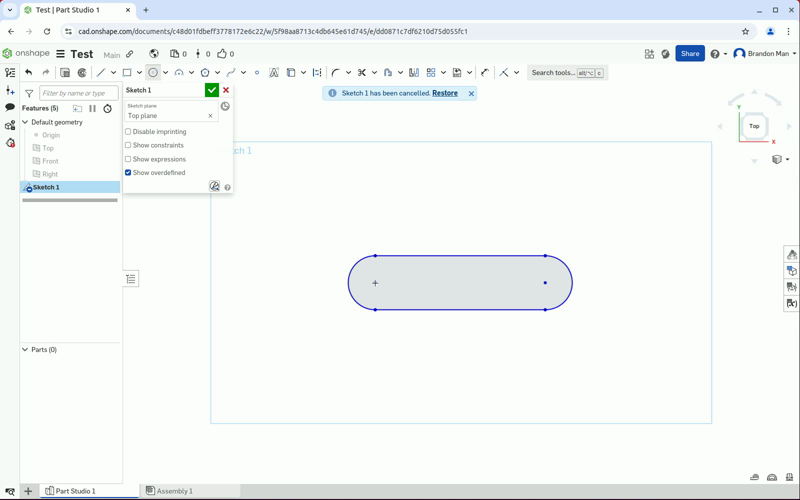
mouse_move(385, 282)
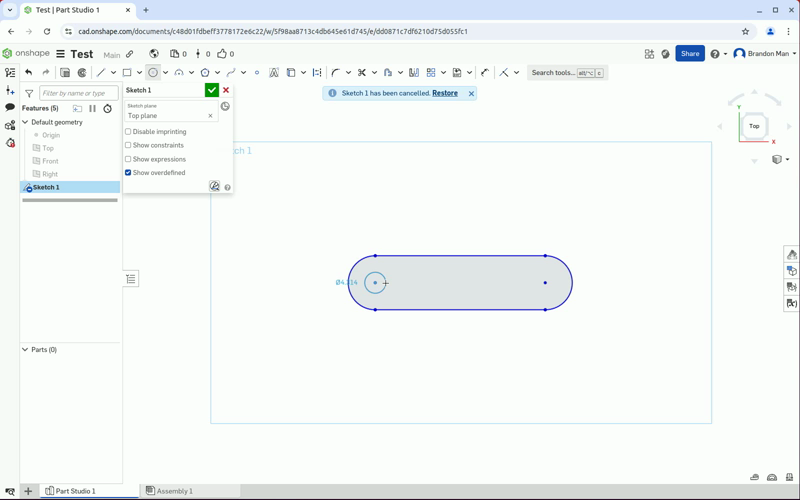
click(385, 282)
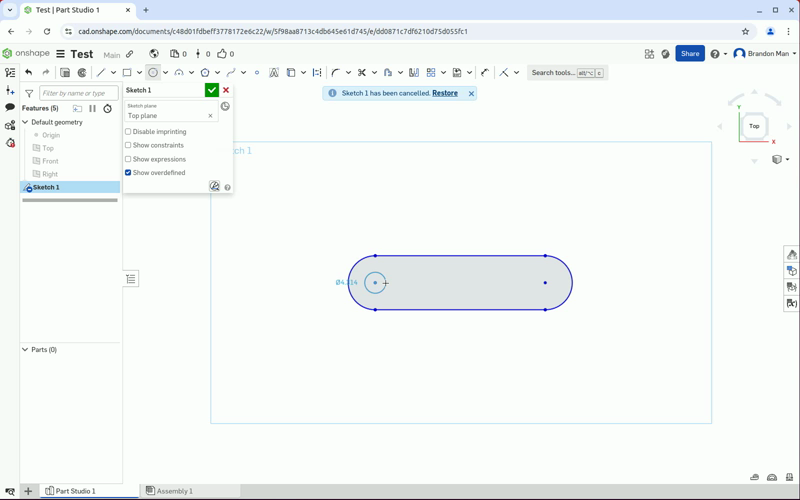
key(esc)
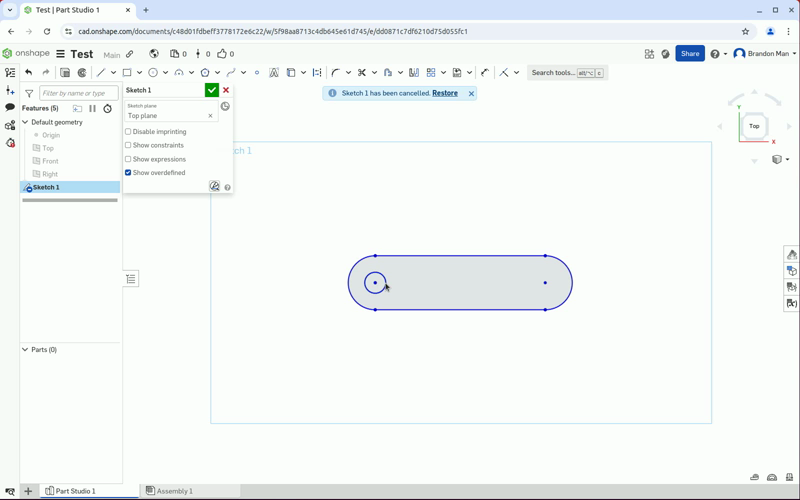
key(c)
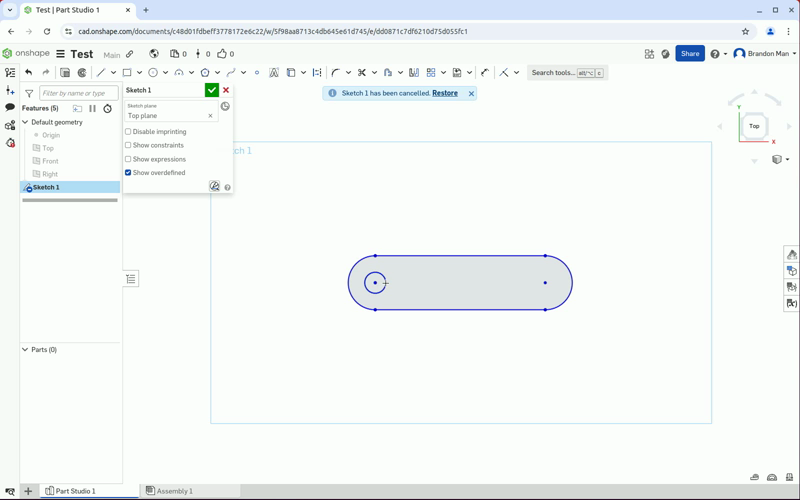
key_down(shift)
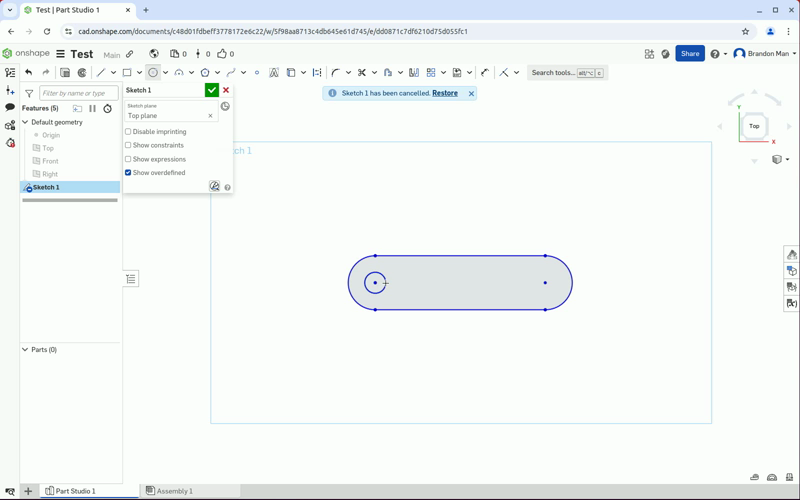
mouse_move(545, 282)
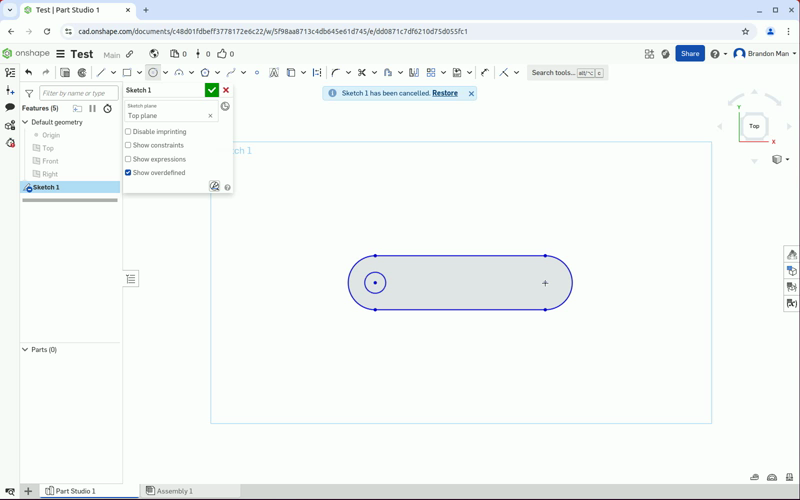
click(545, 282)
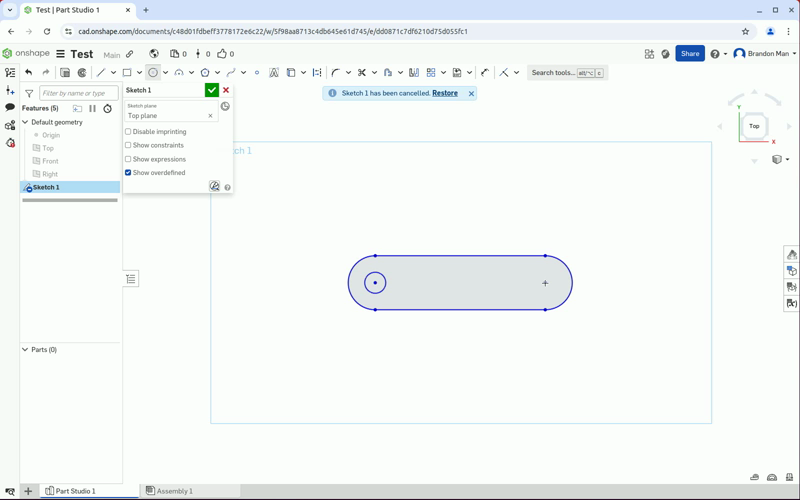
key_up(shift)
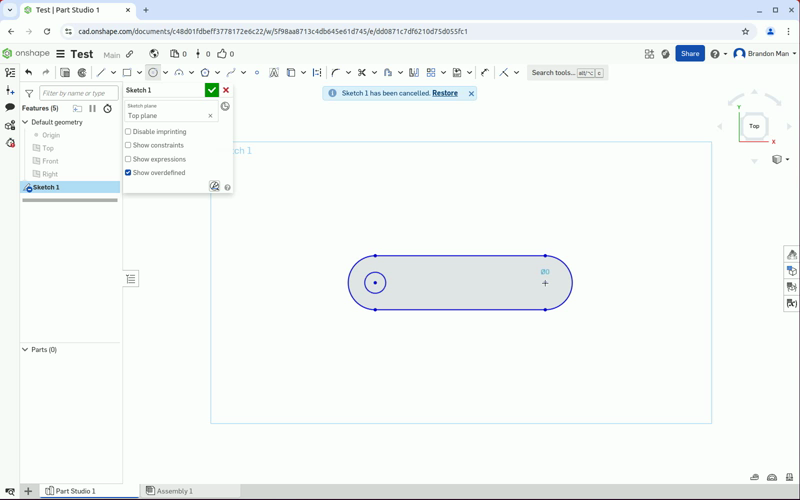
mouse_move(555, 282)
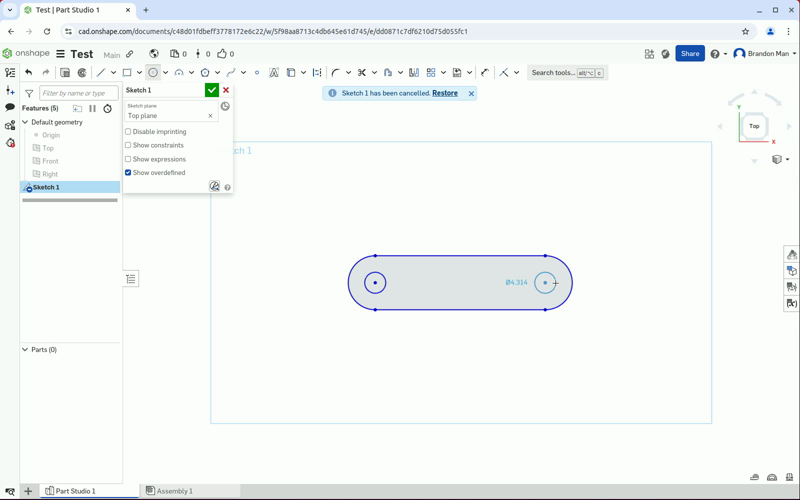
click(555, 282)
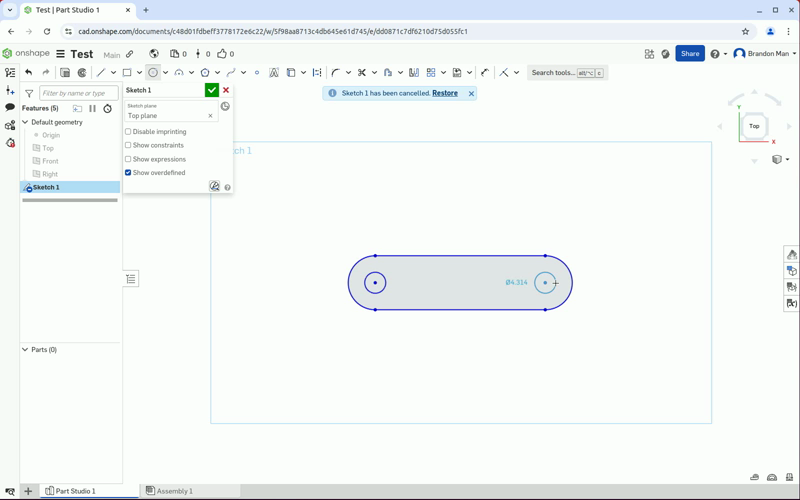
key(esc)
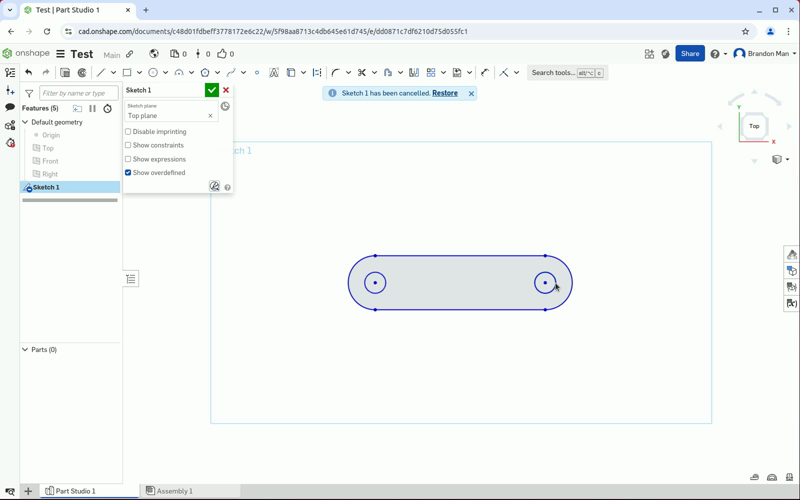
mouse_move(512, 293)
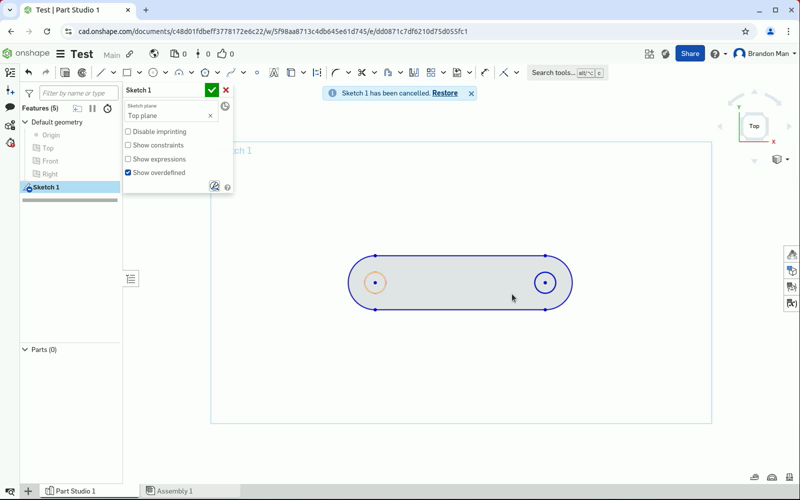
click(512, 293)
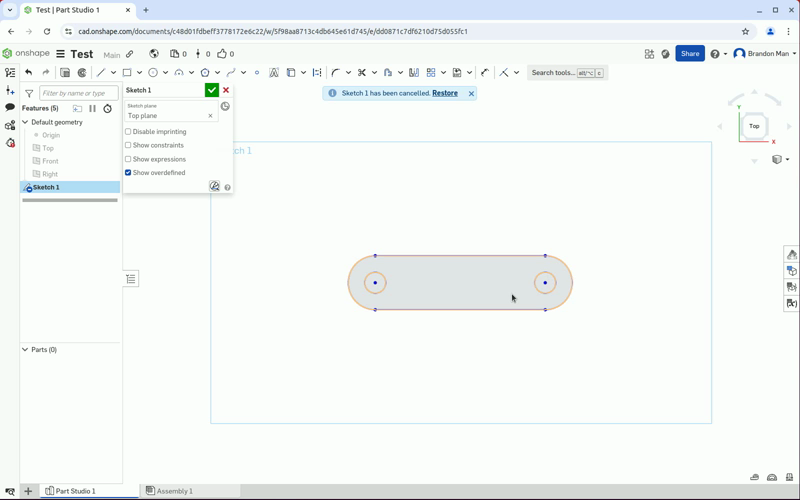
mouse_move(73, 352)
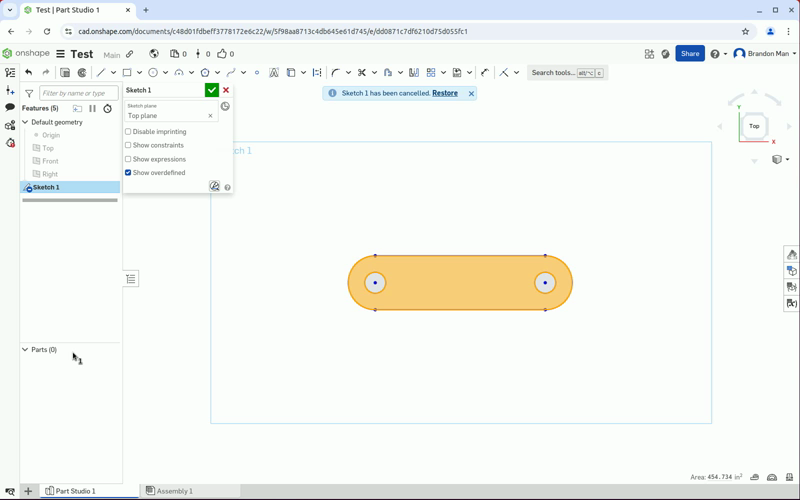
key(shift+y)
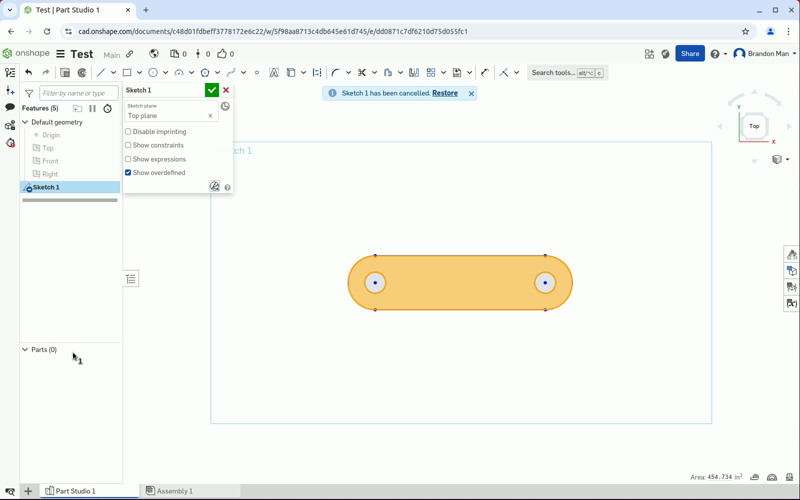
key(shift+e)
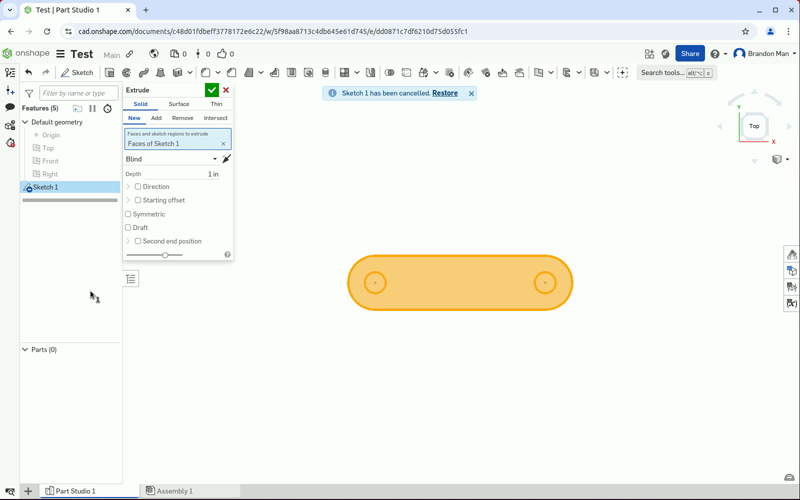
mouse_move(143, 106)
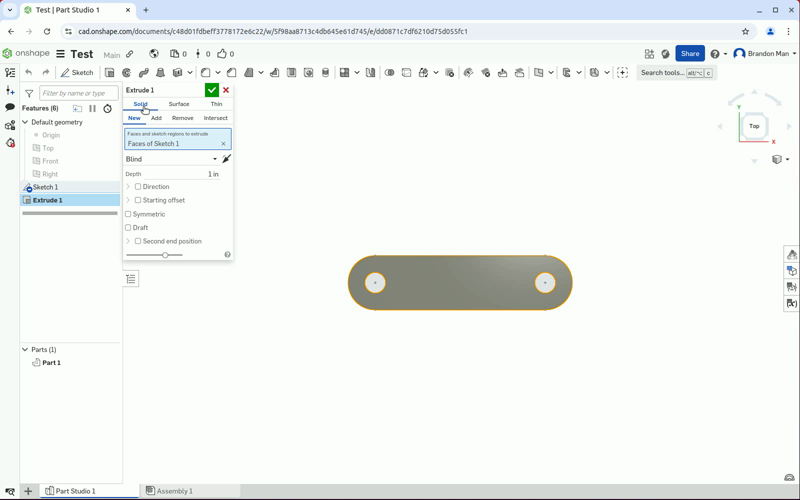
click(143, 106)
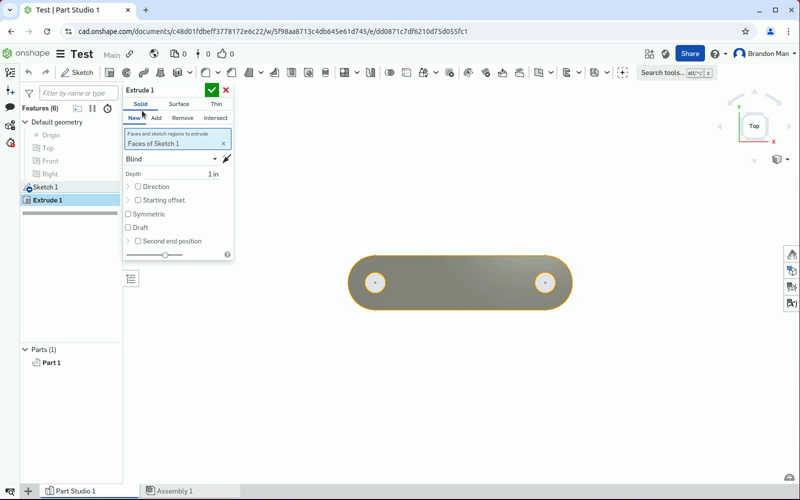
mouse_move(137, 120)
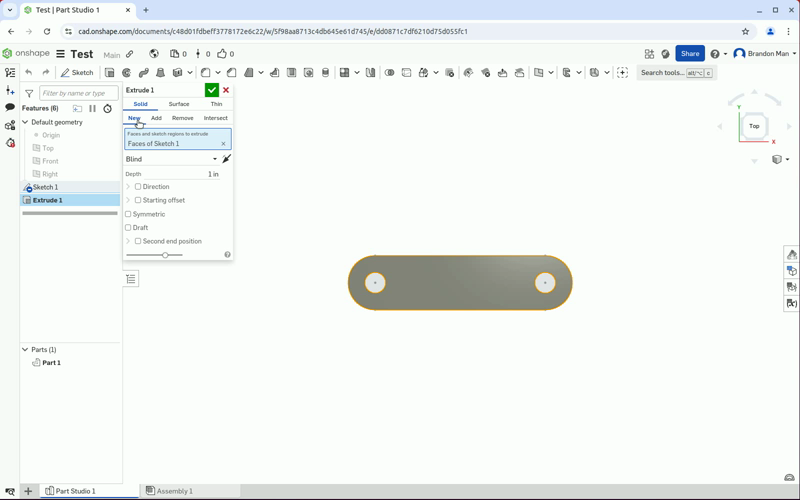
click(137, 120)
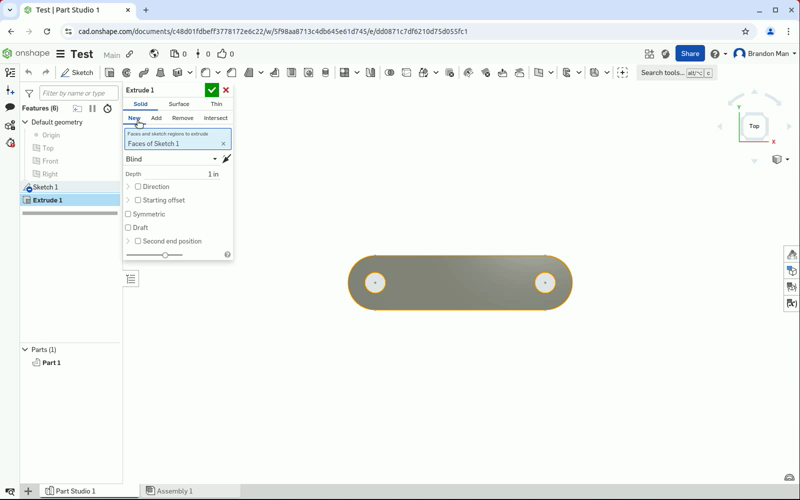
key(tab, 4)
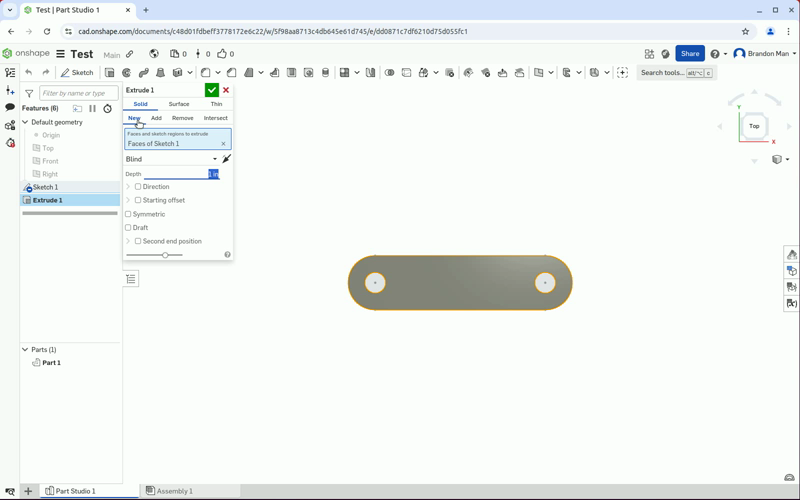
text(2.889)
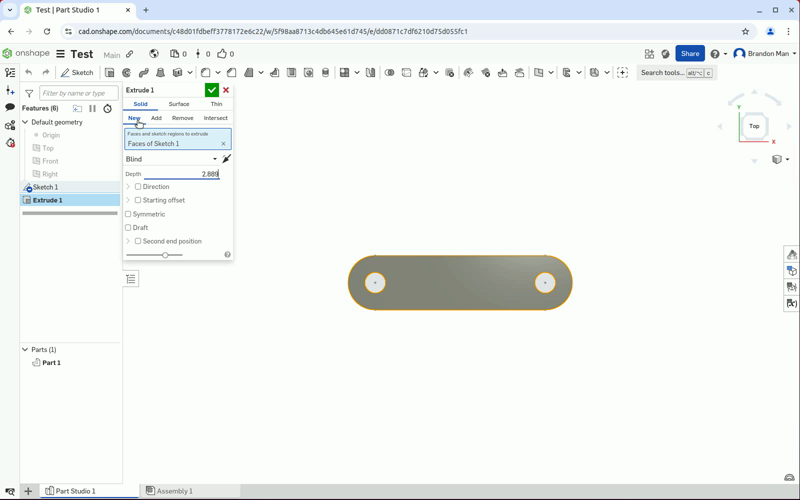
key(enter)
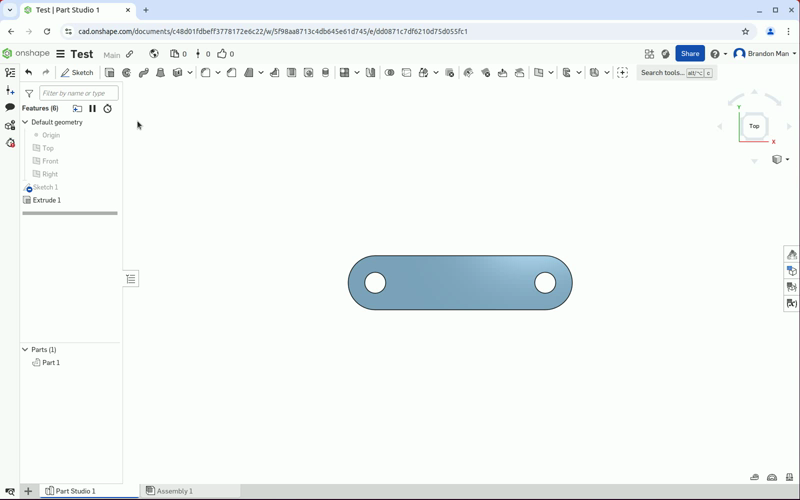
key(shift+h)
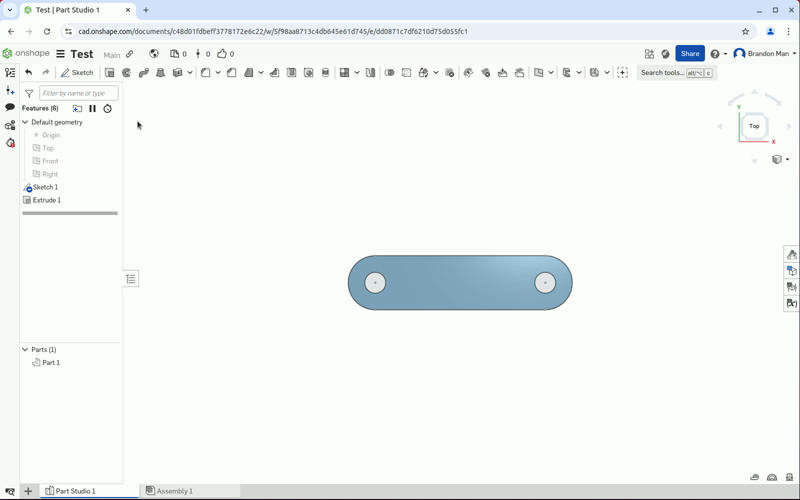
key(shift+h)
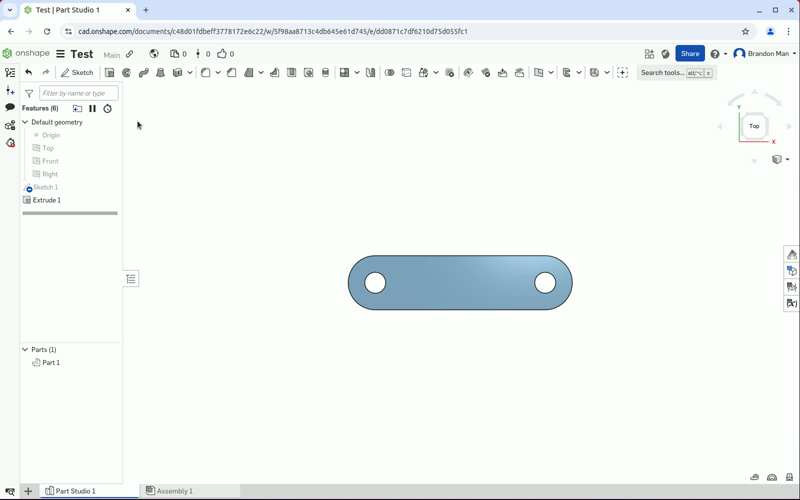
mouse_move(73, 189)
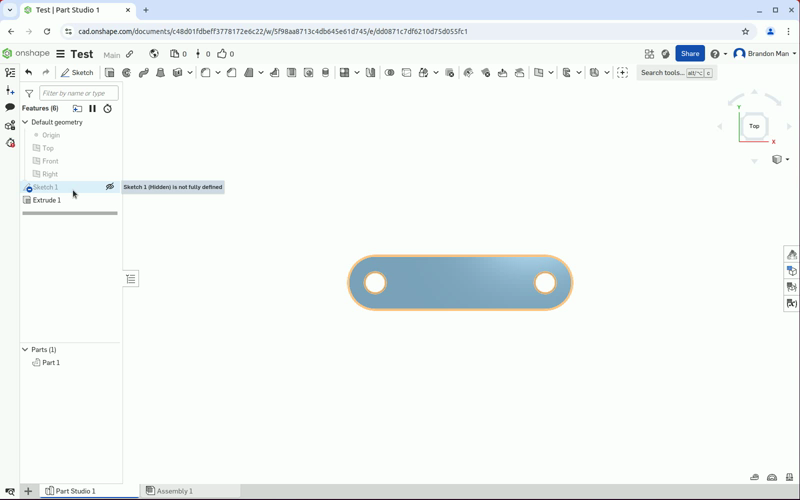
click(73, 189)
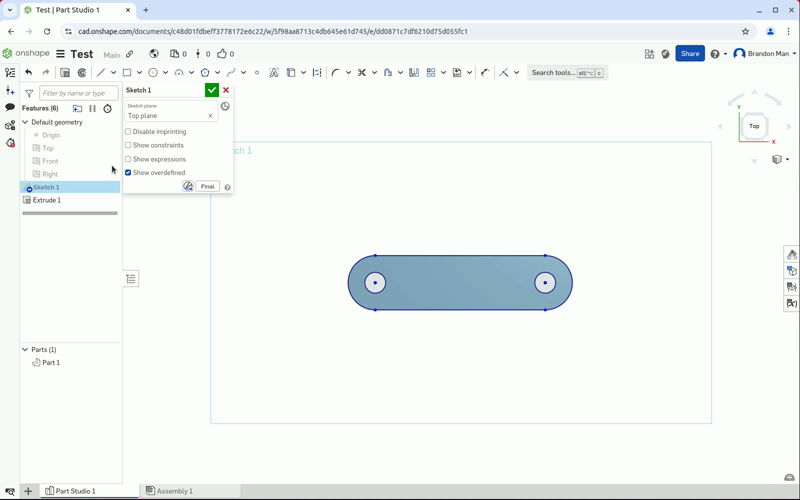
mouse_move(229, 92)
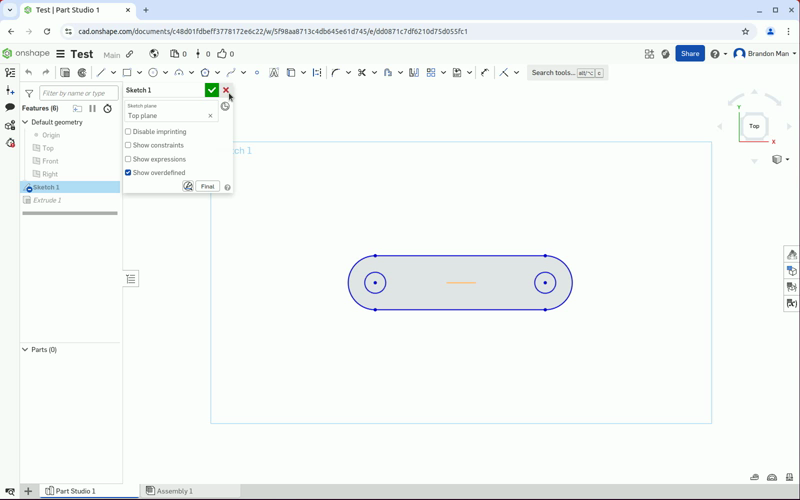
click(229, 92)
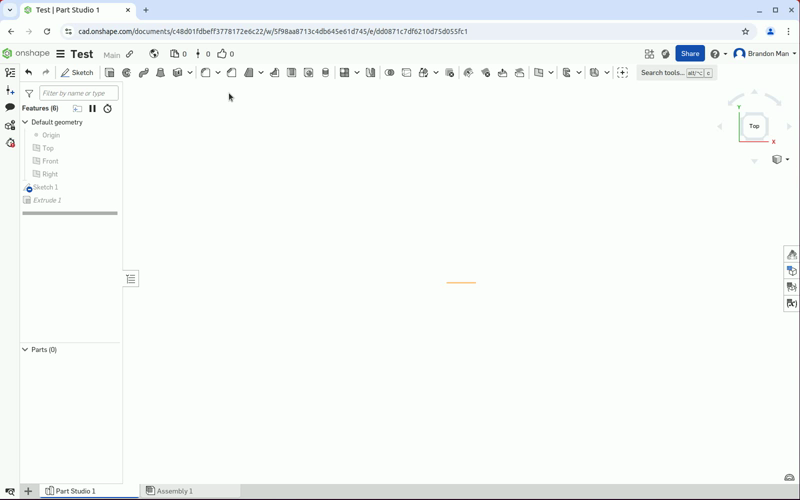
mouse_move(541, 75)
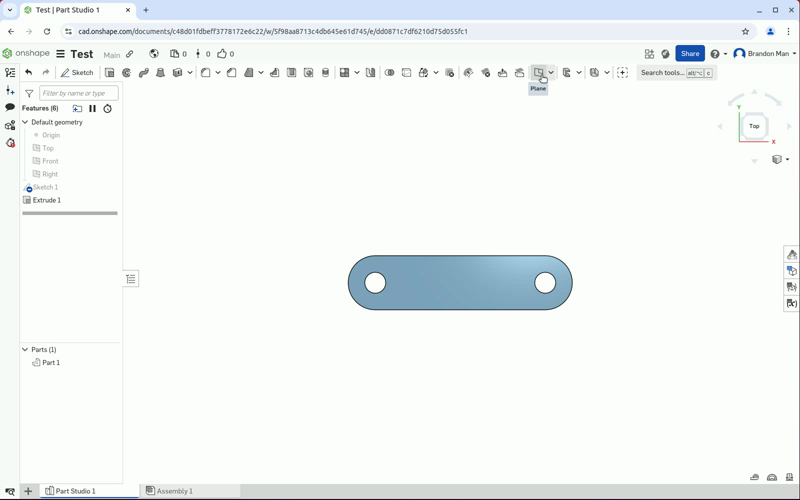
click(541, 75)
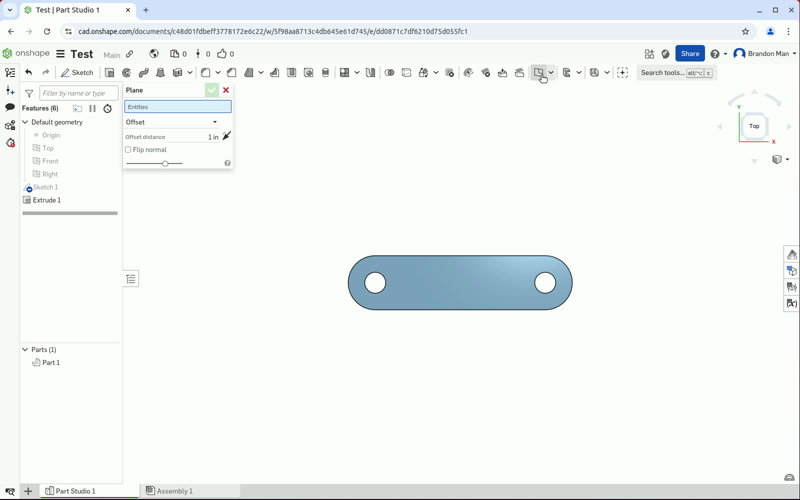
mouse_move(73, 150)
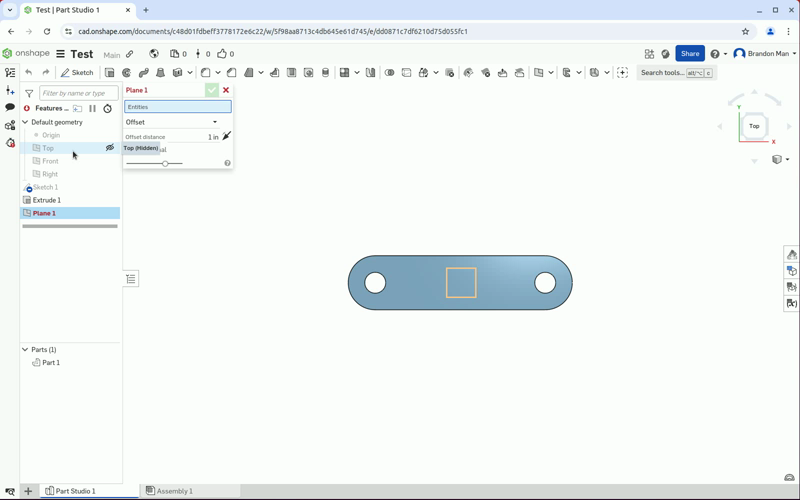
click(73, 150)
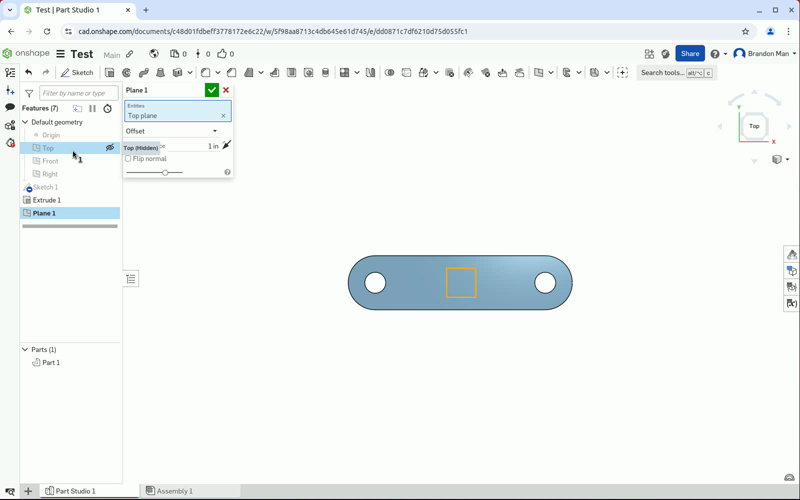
key(tab, 2)
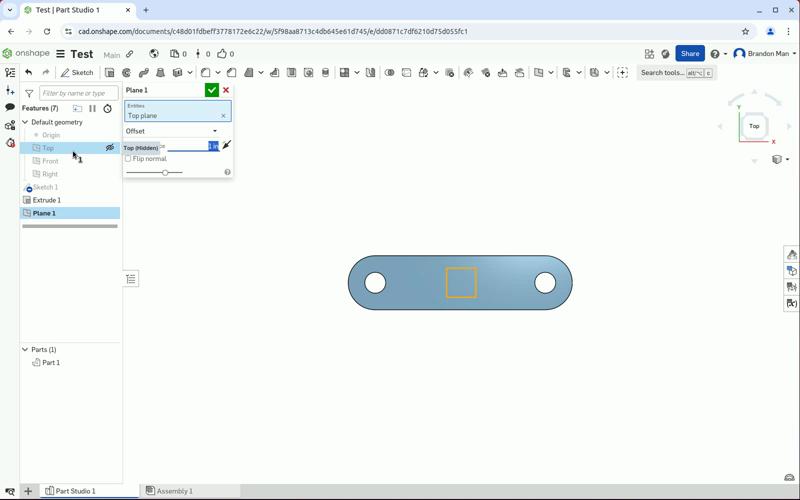
text(2.896)
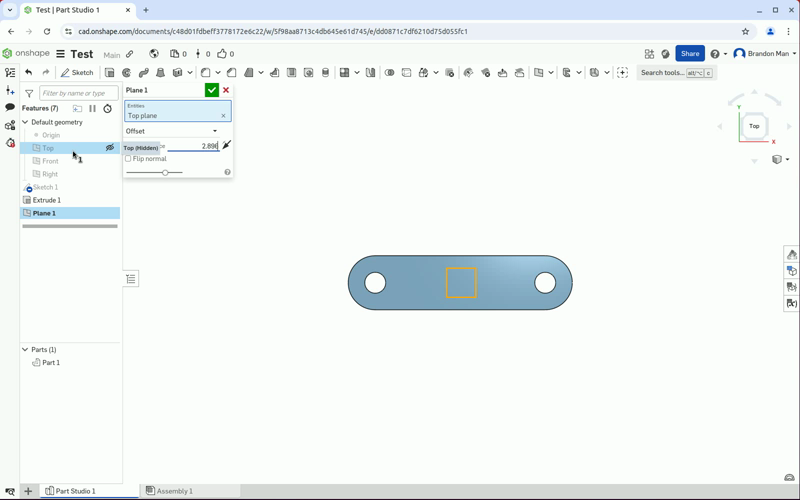
key(enter, 2)
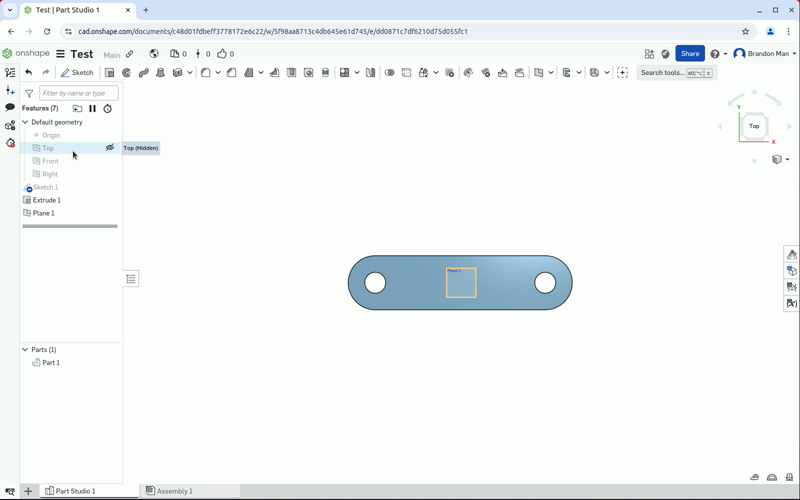
key(shift+s)
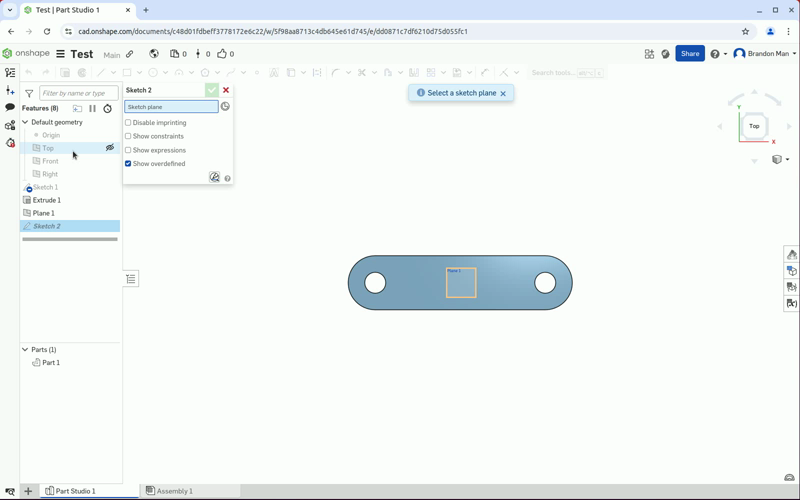
mouse_move(73, 215)
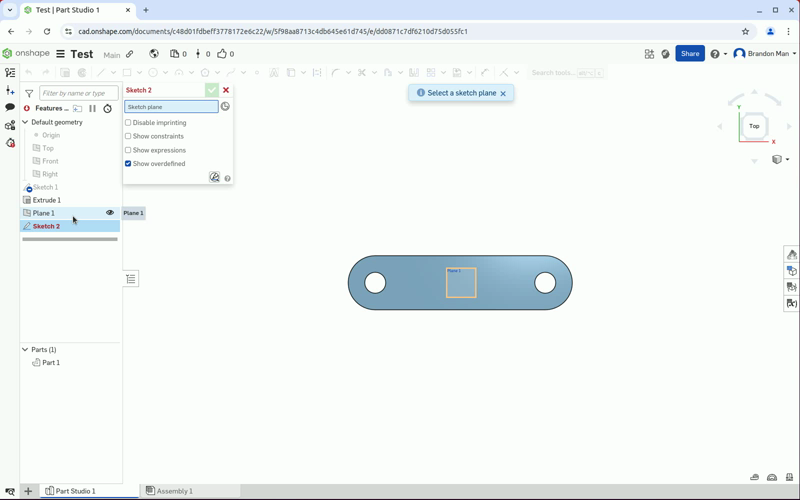
click(73, 215)
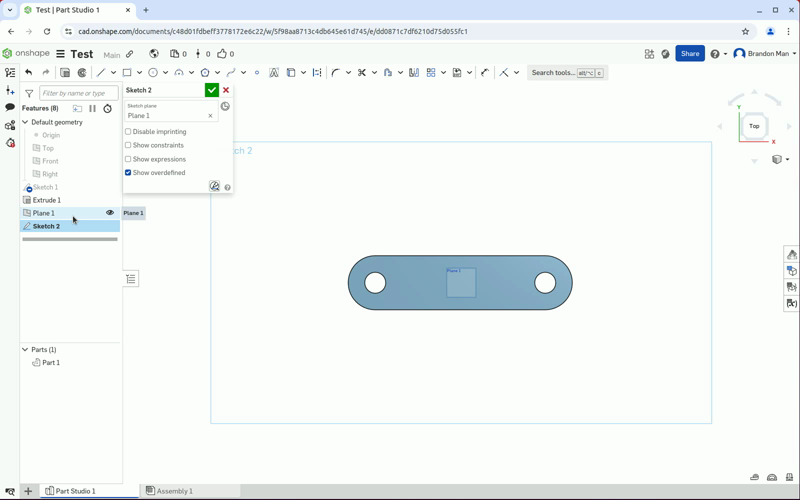
mouse_move(73, 352)
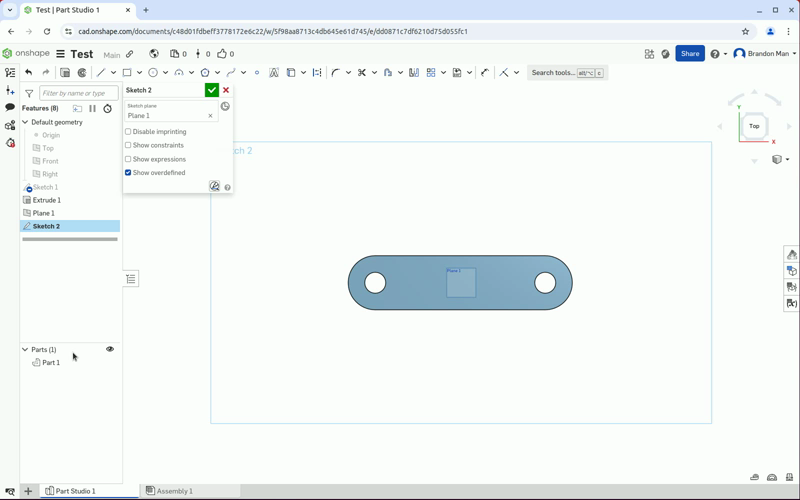
key(y)
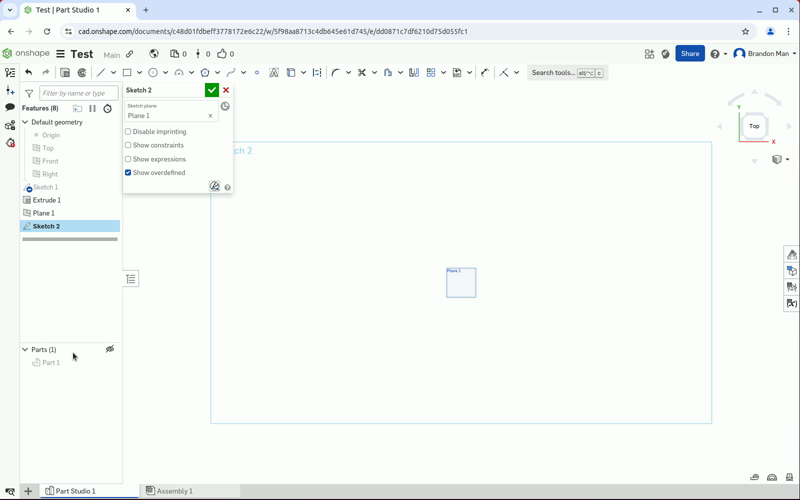
key(l)
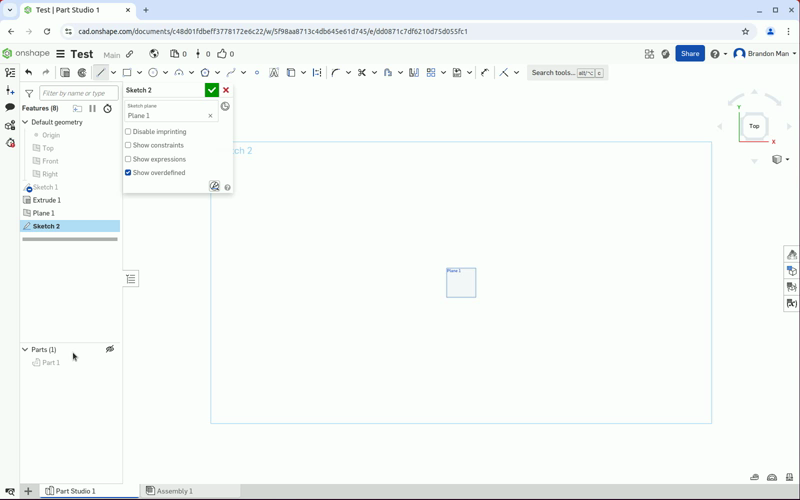
key_down(shift)
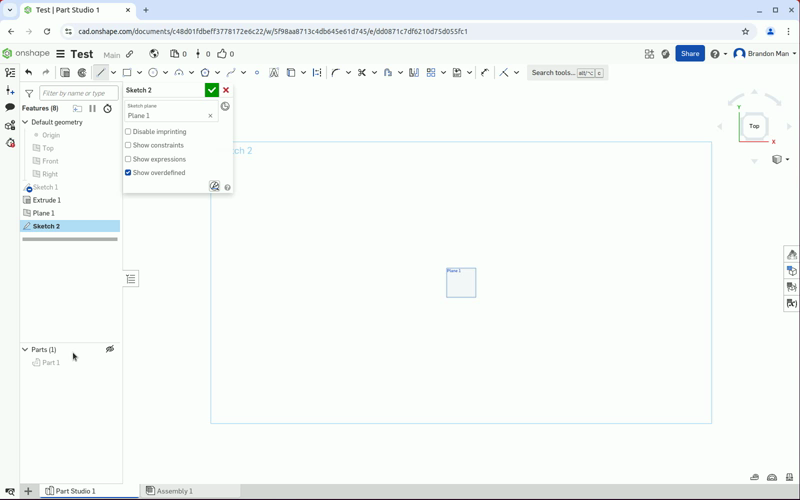
mouse_move(429, 255)
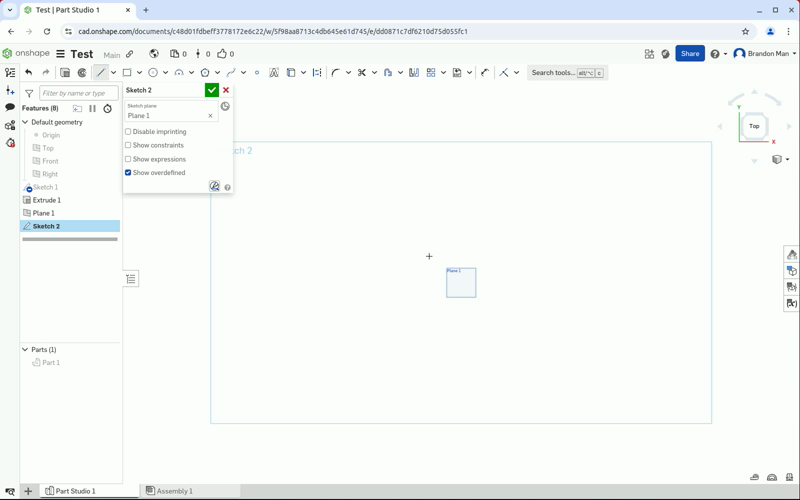
click(429, 255)
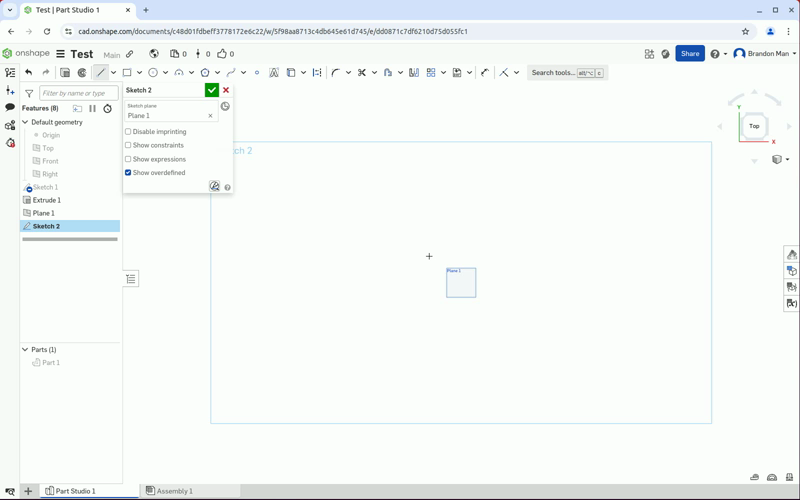
key_up(shift)
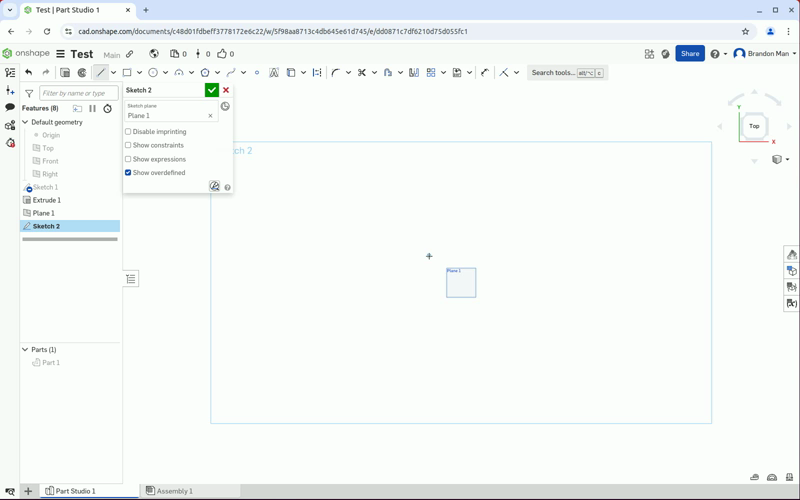
key_down(shift)
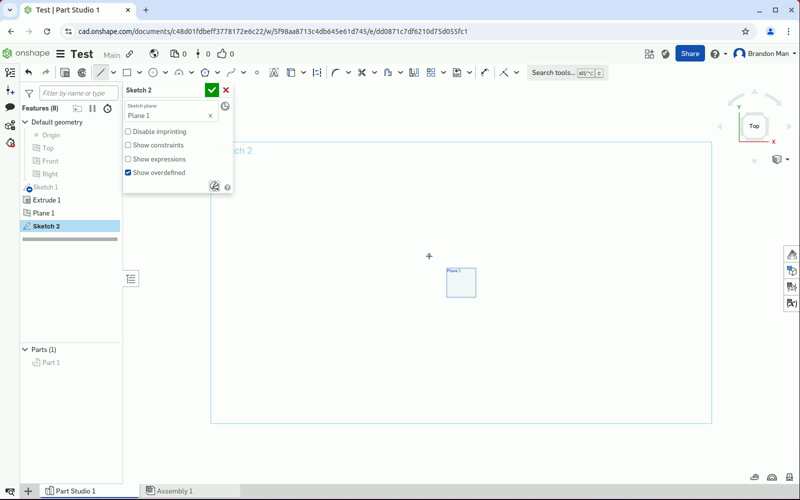
mouse_move(492, 255)
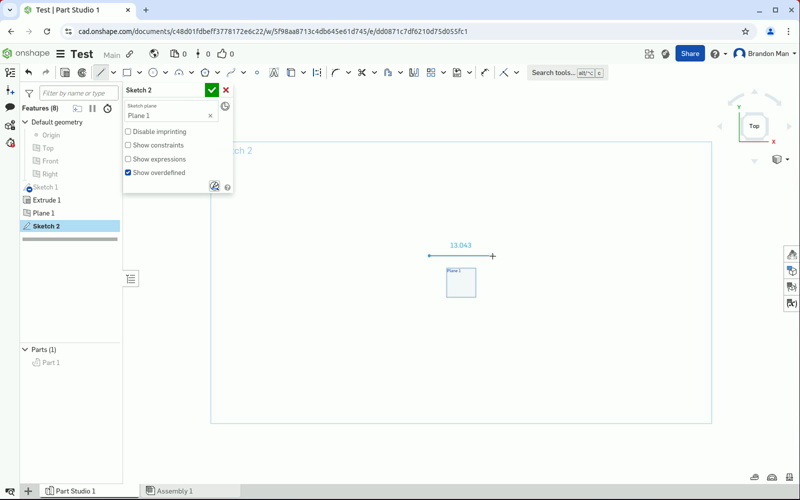
click(492, 255)
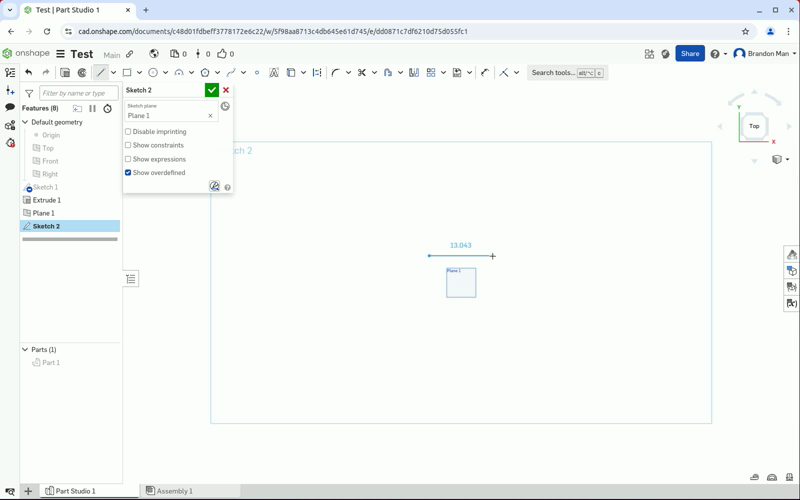
key_up(shift)
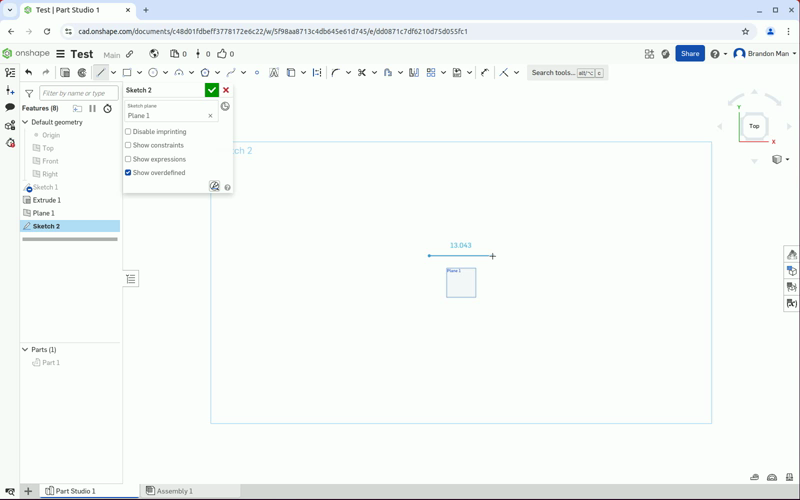
key_down(shift)
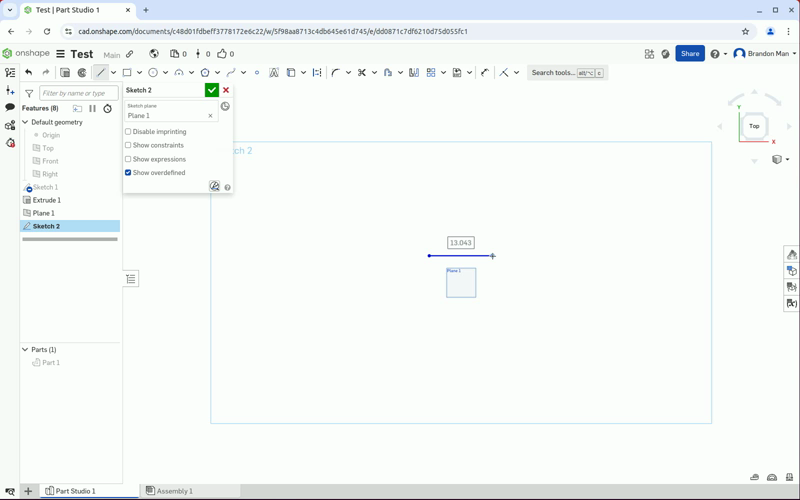
mouse_move(522, 255)
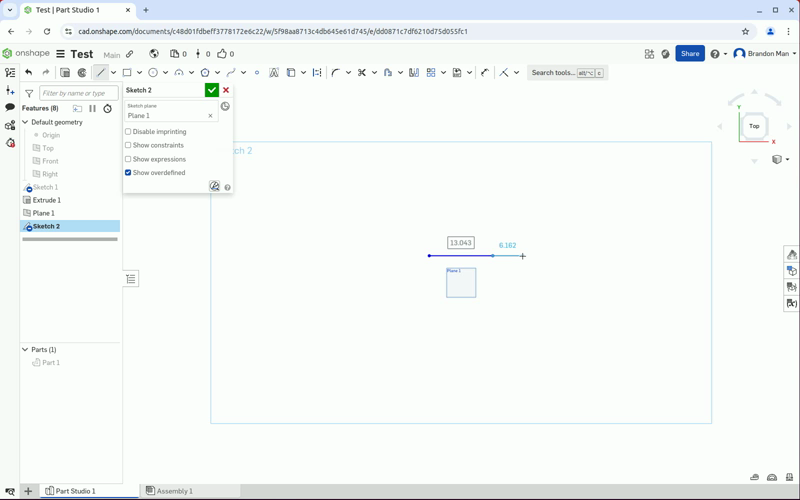
mouse_move(484, 241)
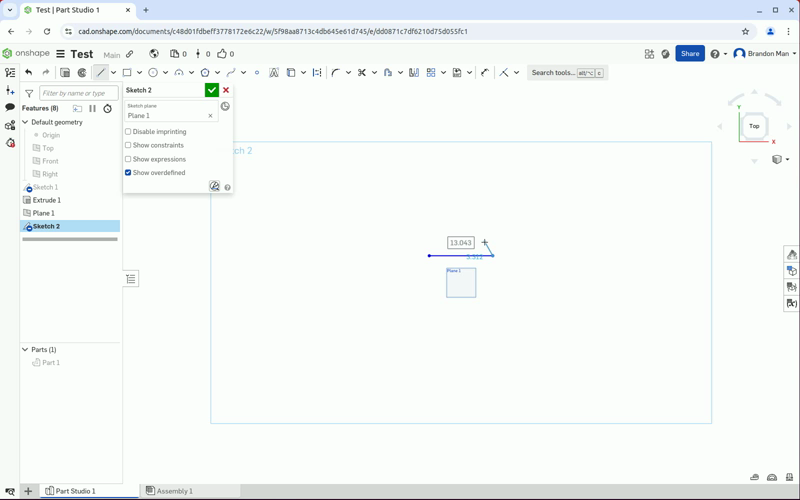
click(484, 241)
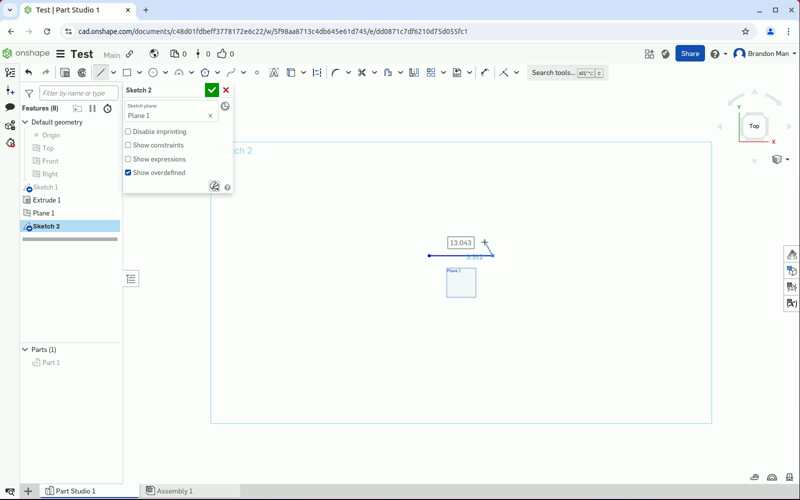
key_up(shift)
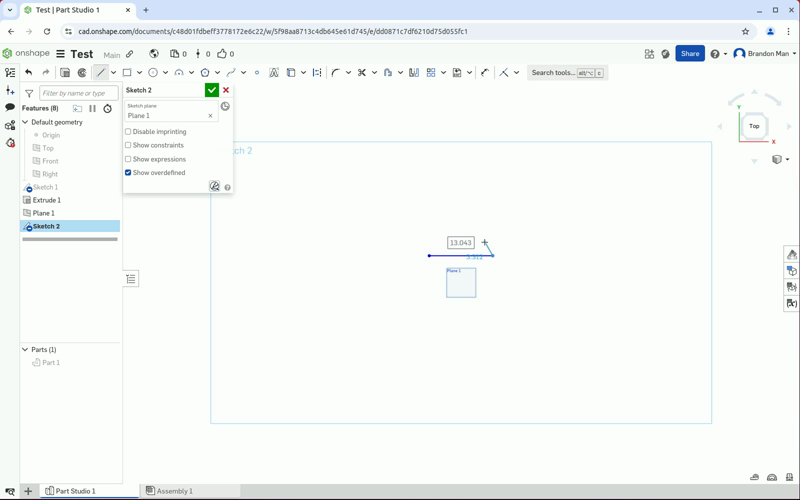
key_down(shift)
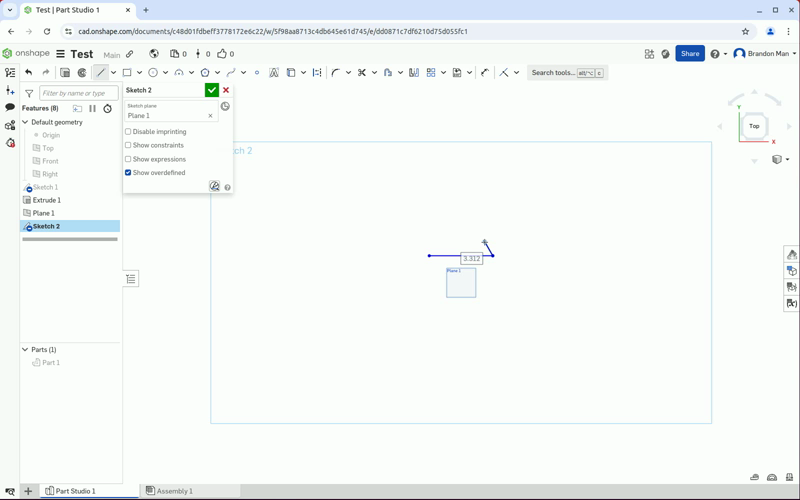
mouse_move(514, 241)
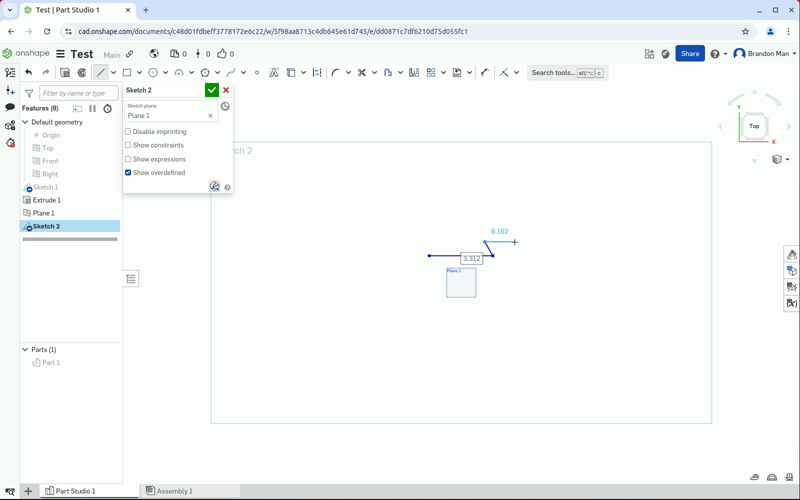
mouse_move(437, 241)
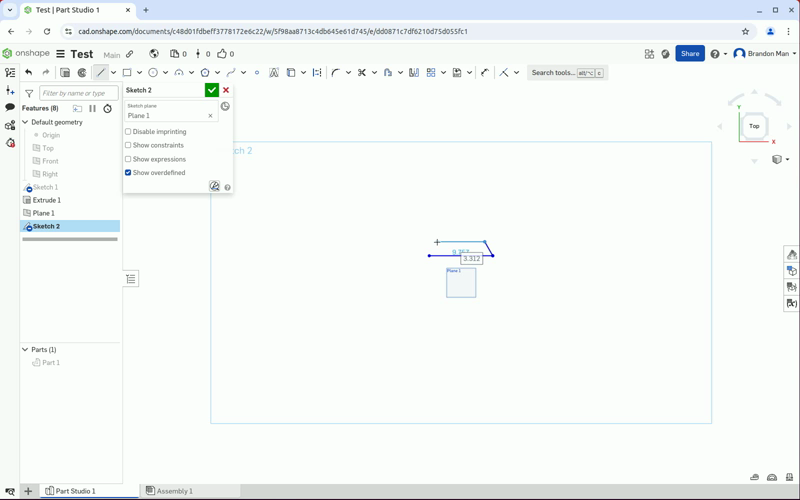
click(437, 241)
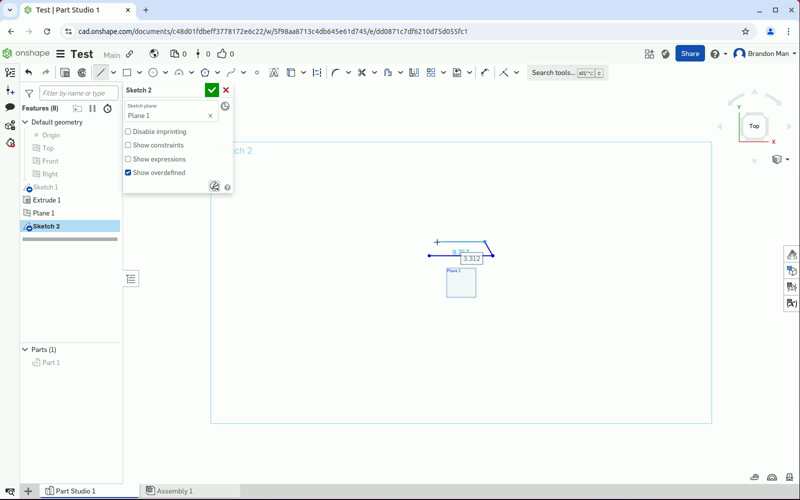
key_up(shift)
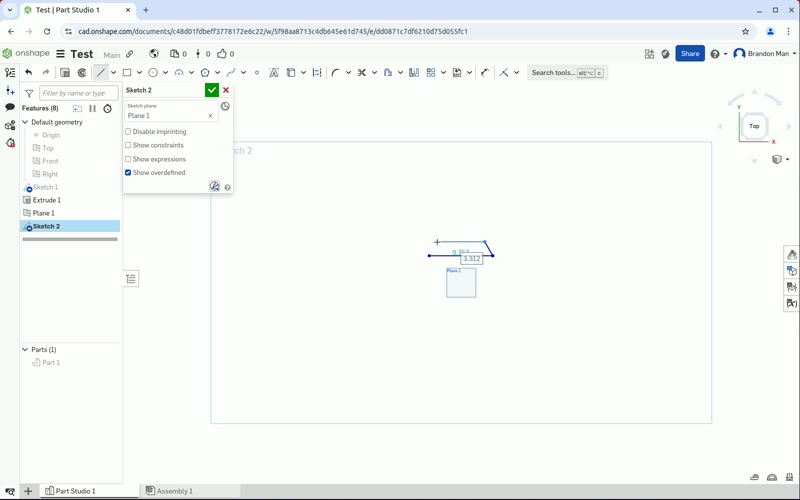
mouse_move(467, 241)
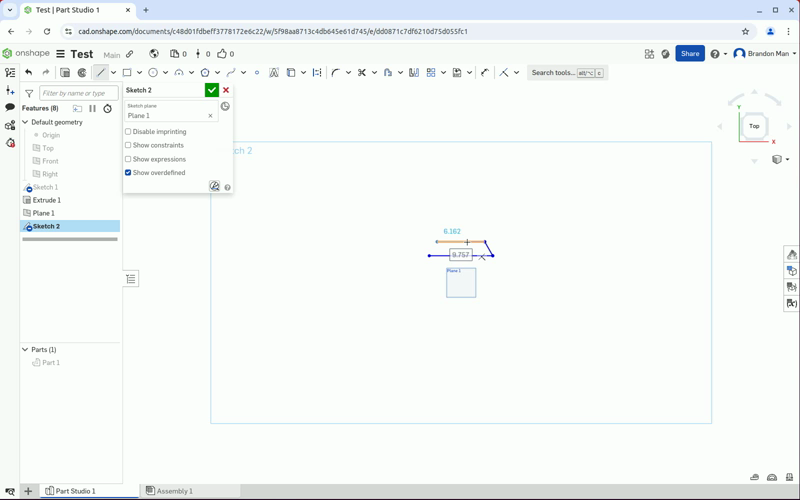
key_down(shift)
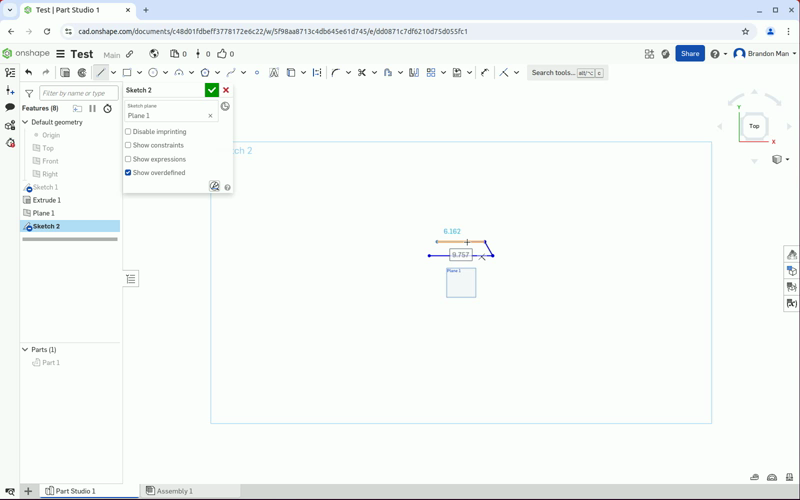
mouse_move(429, 255)
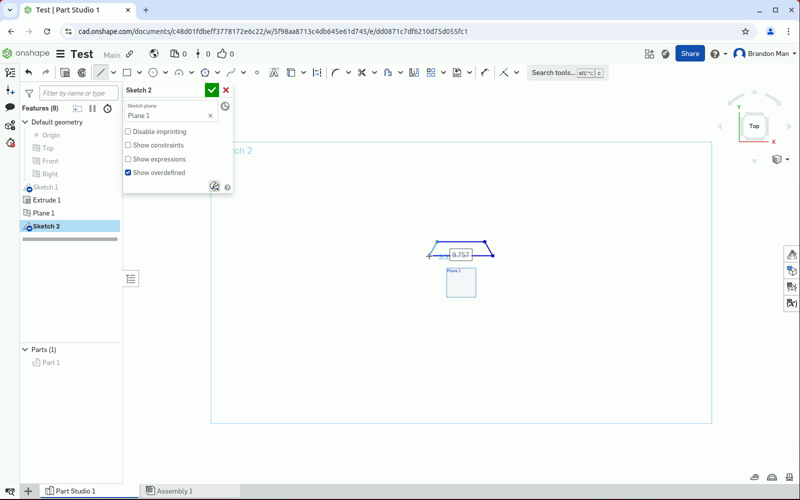
key_up(shift)
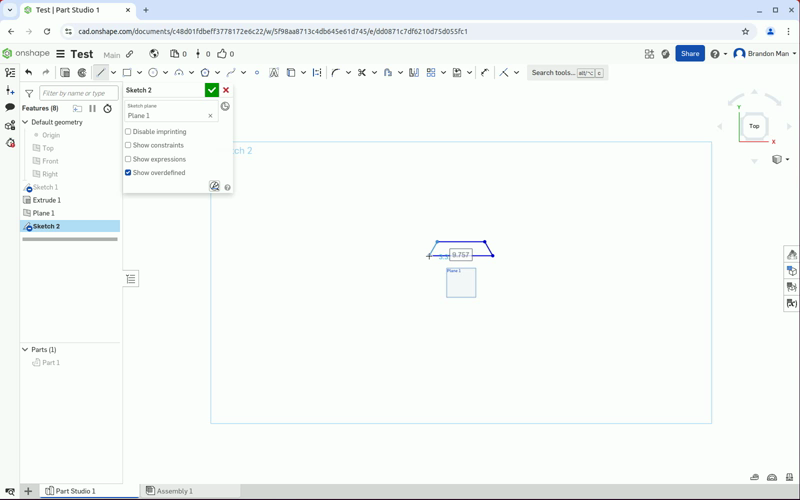
click(429, 255)
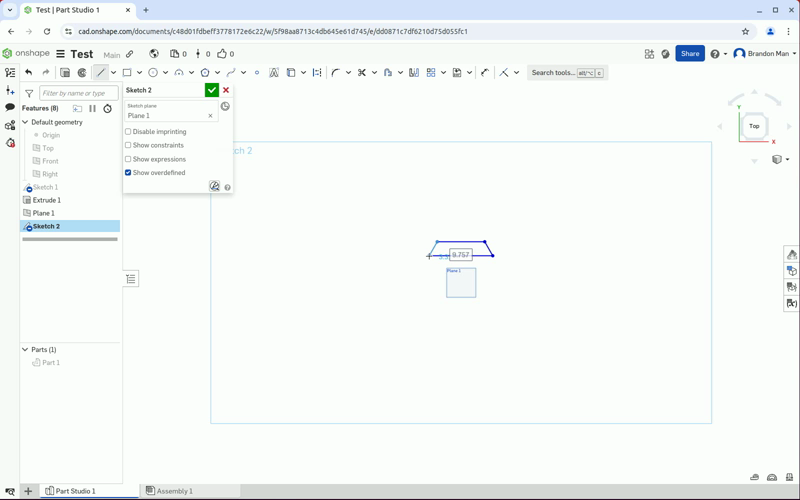
key(esc)
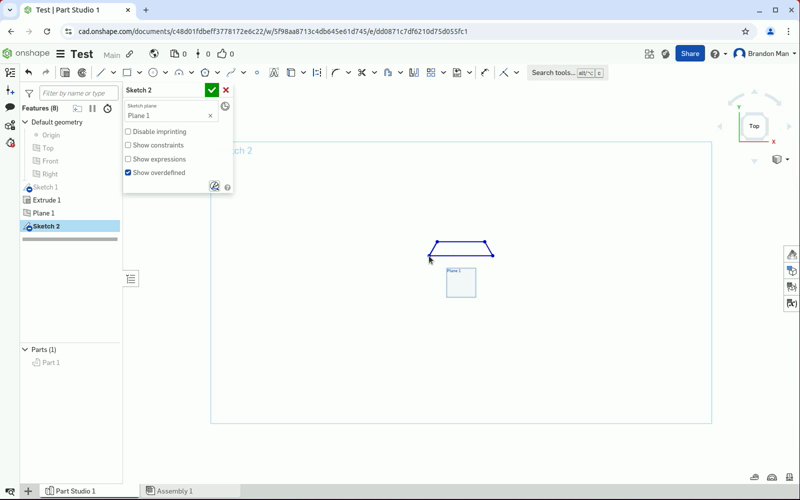
mouse_move(445, 247)
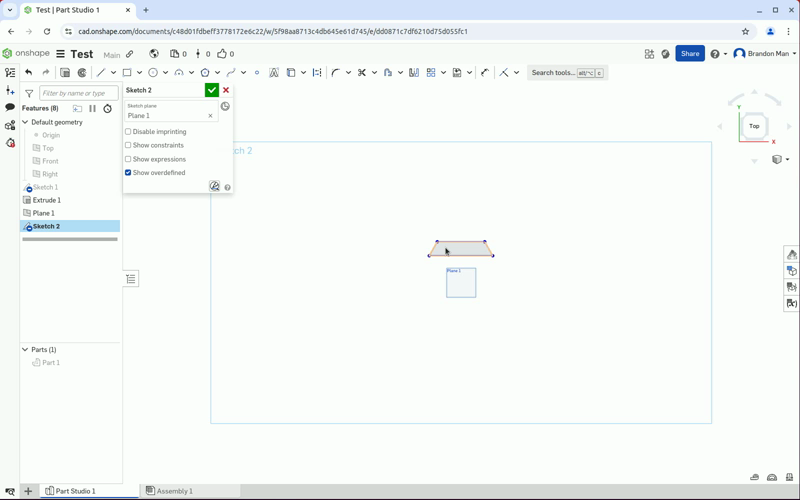
scroll(6)
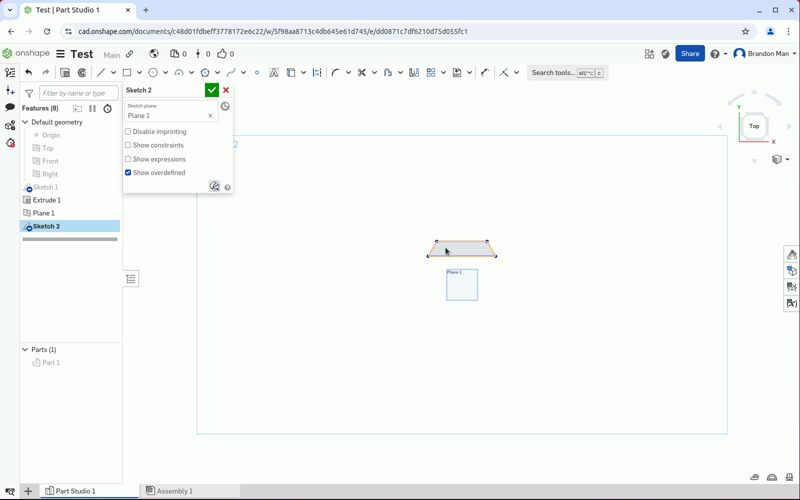
scroll(6)
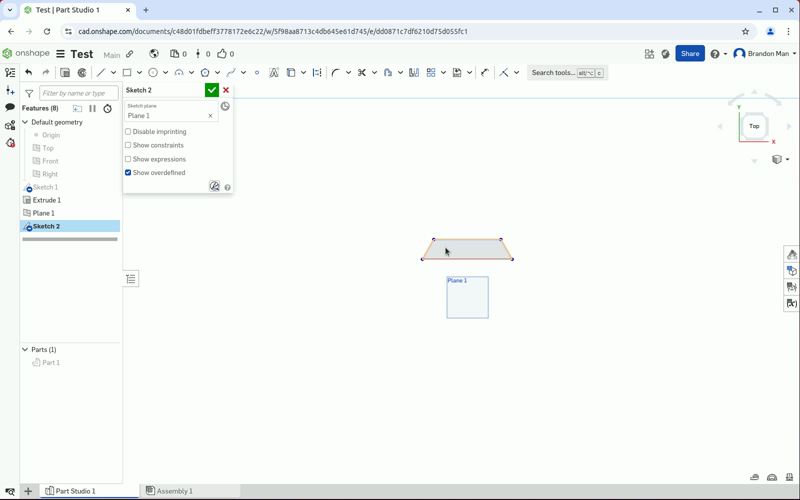
scroll(6)
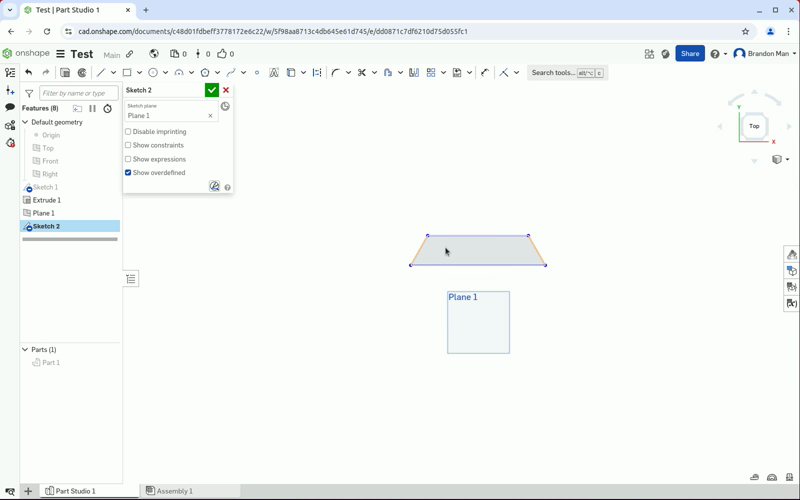
scroll(6)
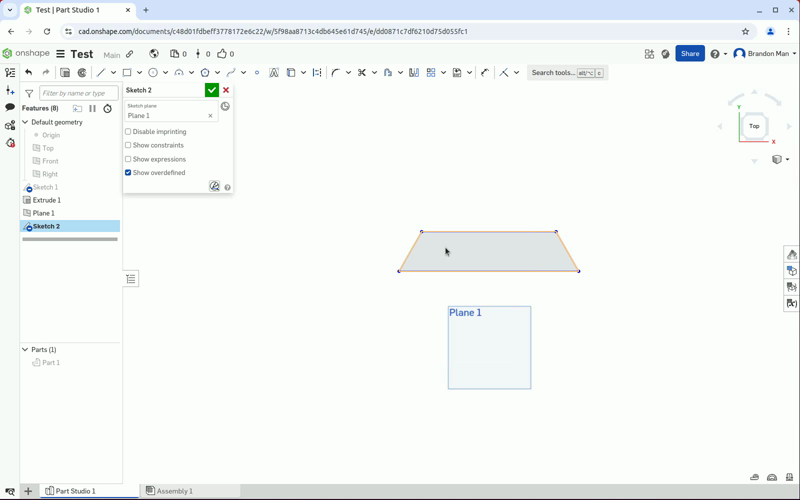
scroll(6)
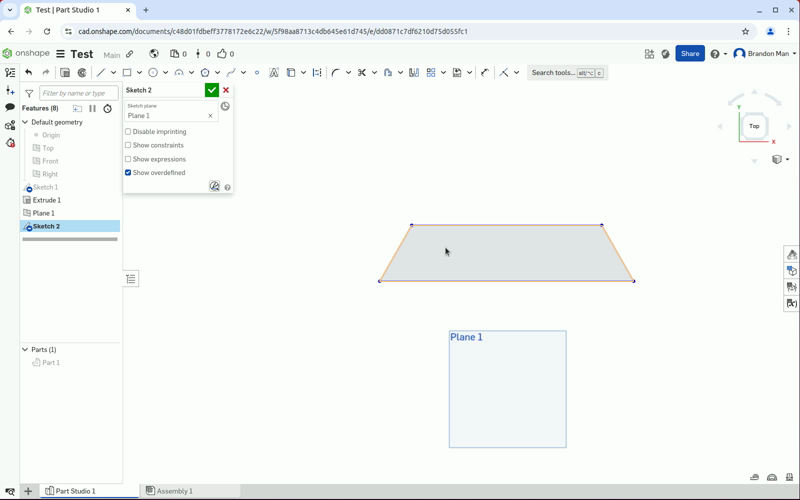
scroll(6)
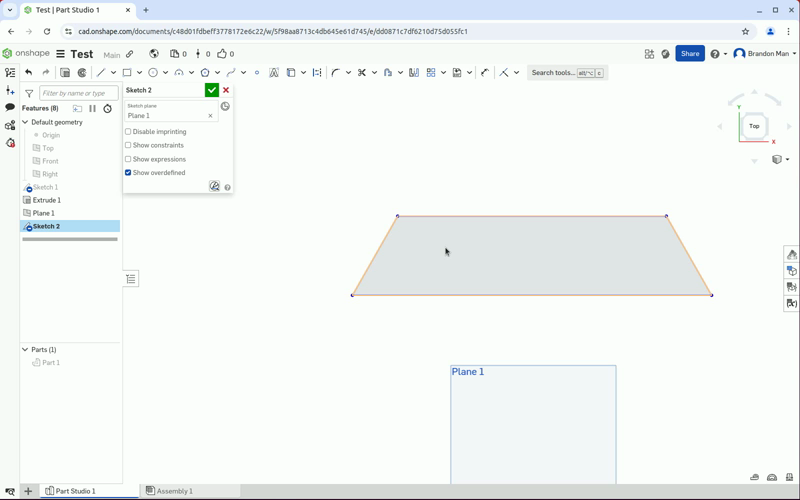
scroll(6)
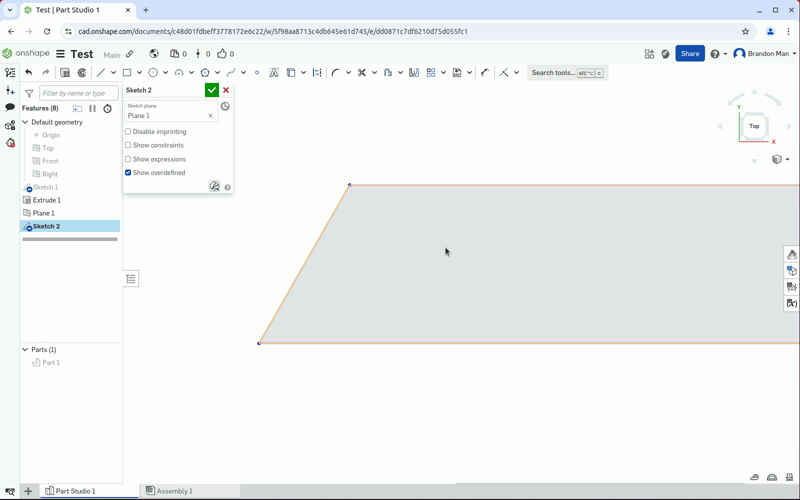
click(445, 247)
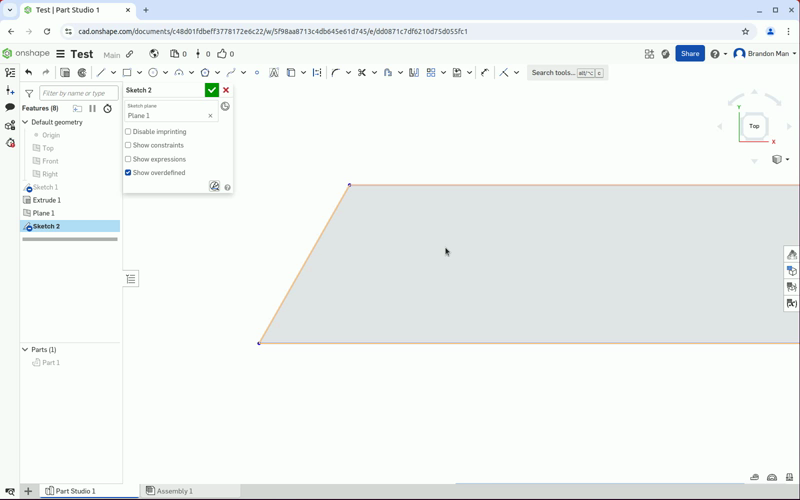
scroll(-6)
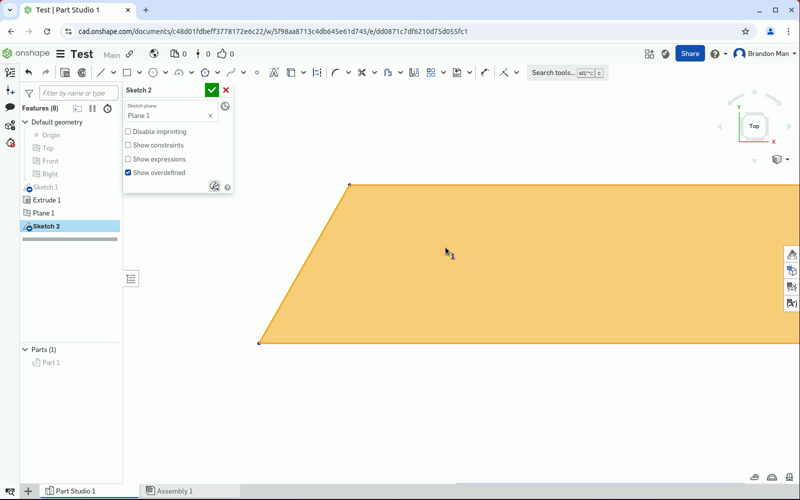
scroll(-6)
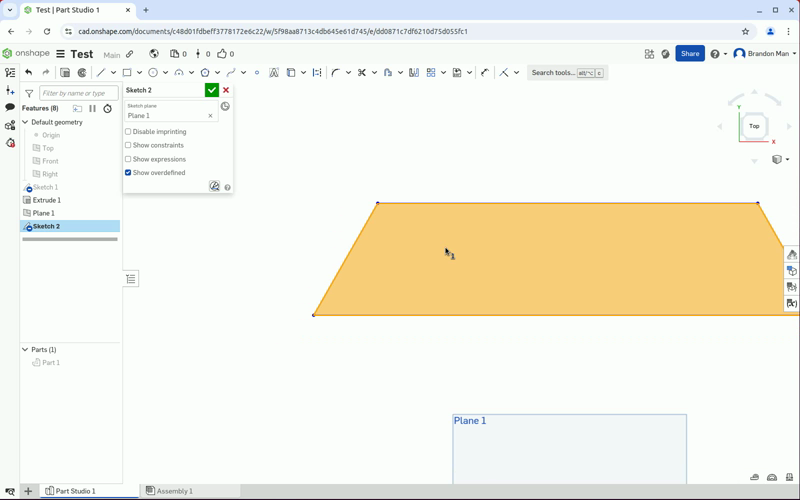
scroll(-6)
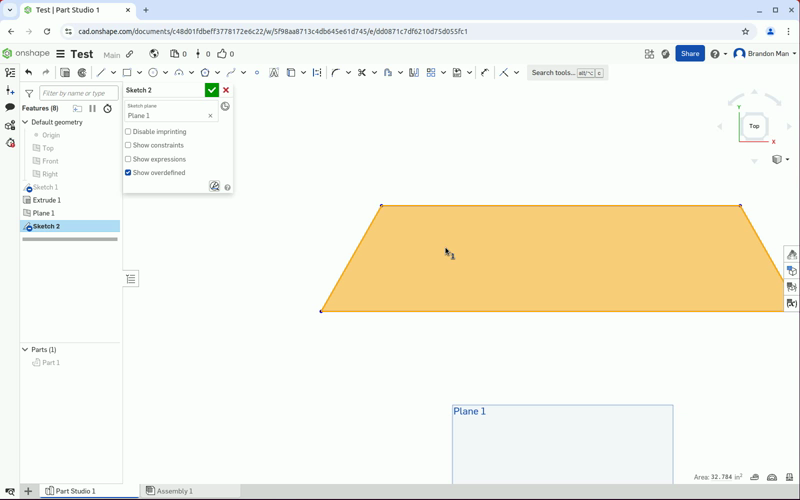
scroll(-6)
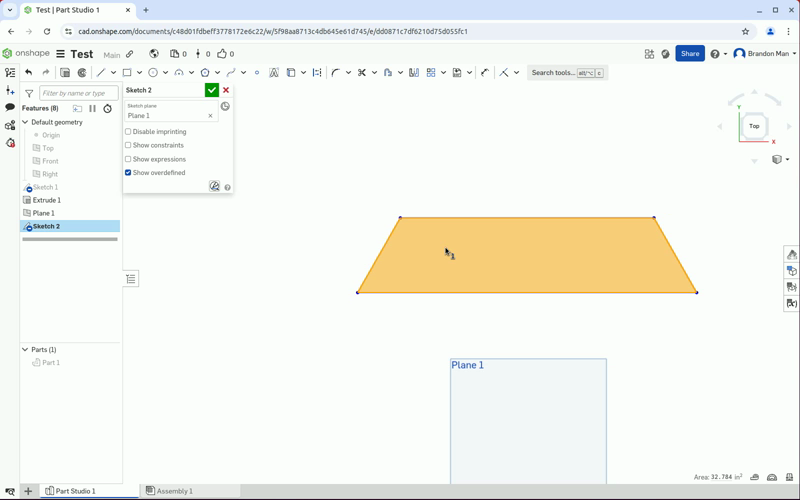
scroll(-6)
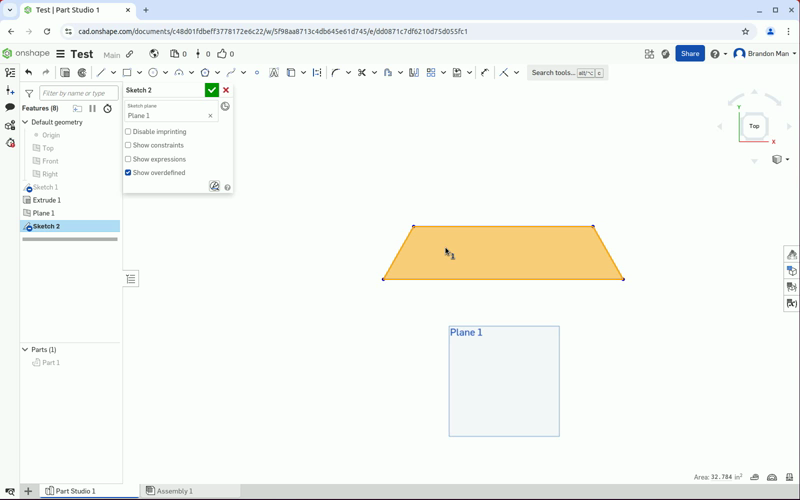
scroll(-6)
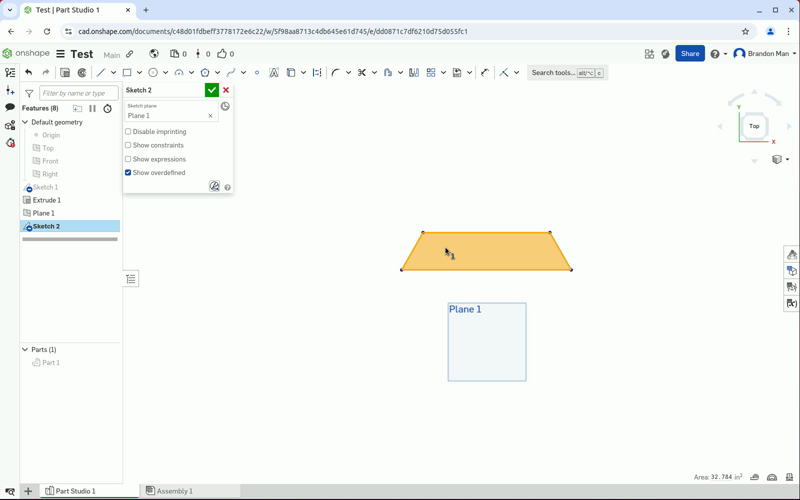
scroll(-6)
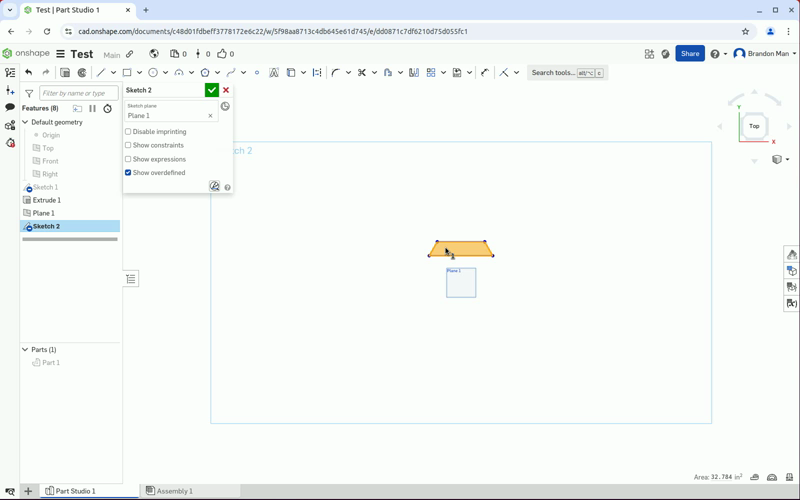
mouse_move(73, 352)
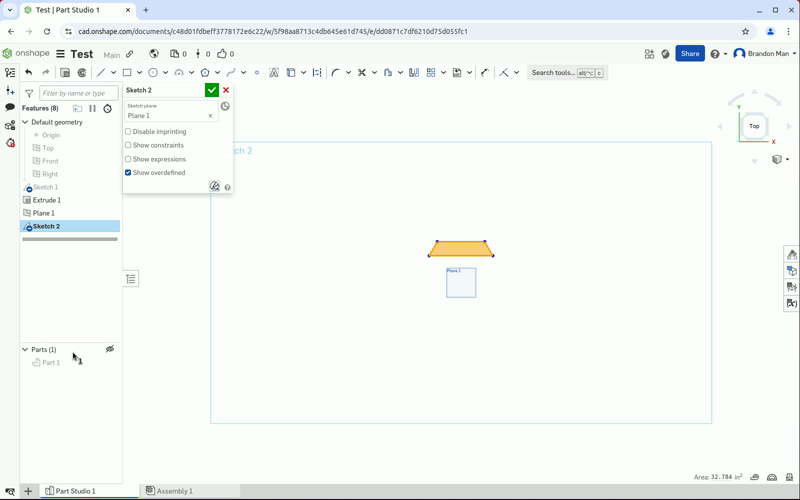
key(shift+y)
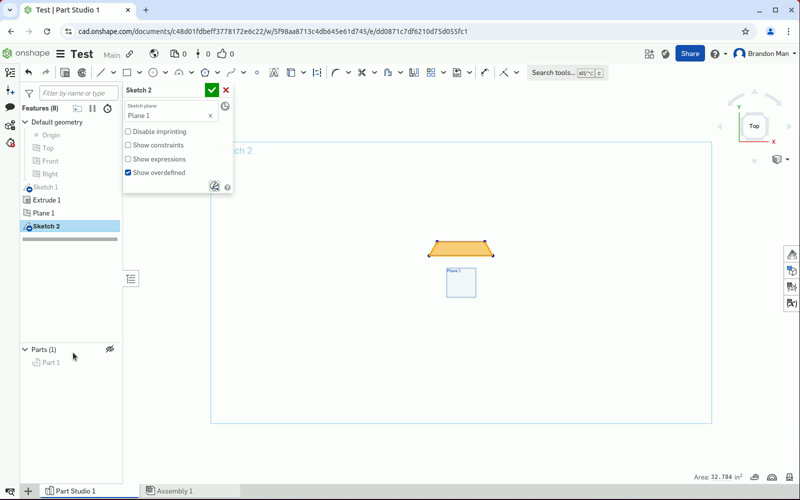
key(shift+e)
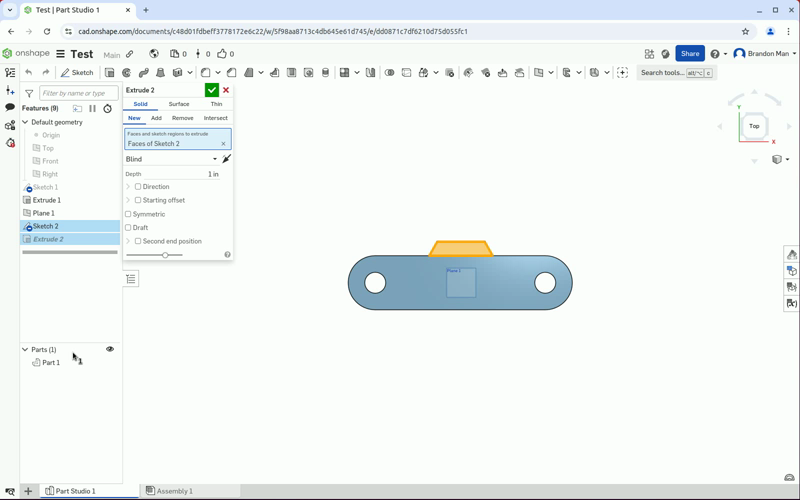
mouse_move(143, 106)
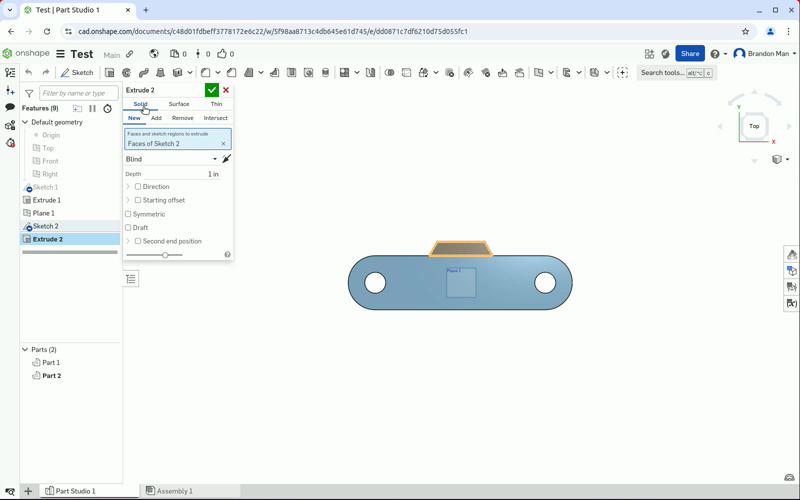
click(143, 106)
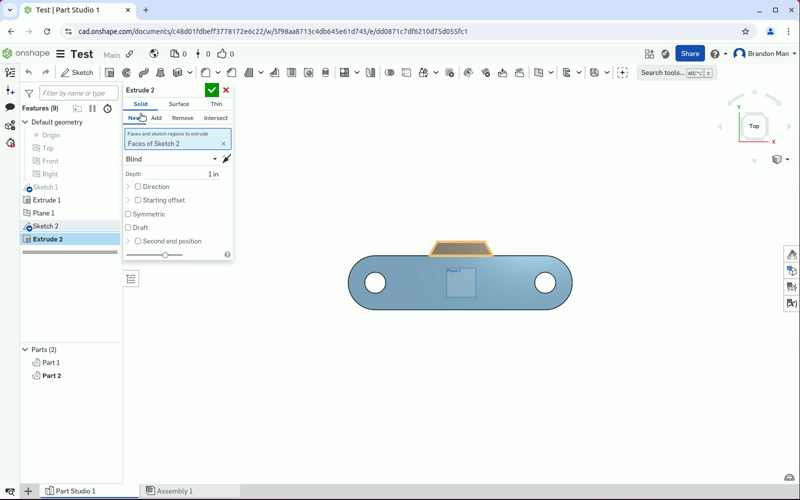
mouse_move(137, 120)
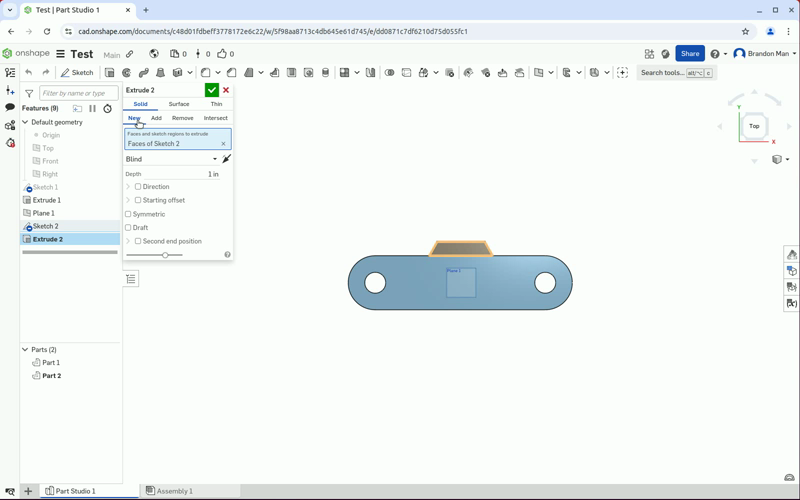
click(137, 120)
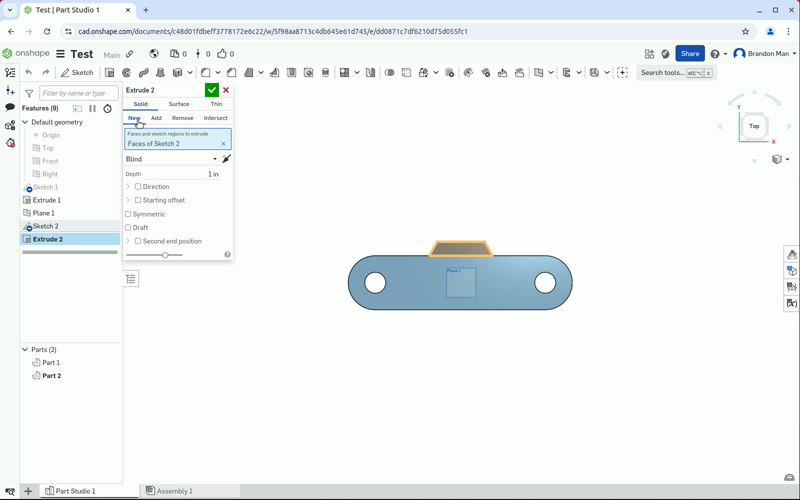
key(tab, 4)
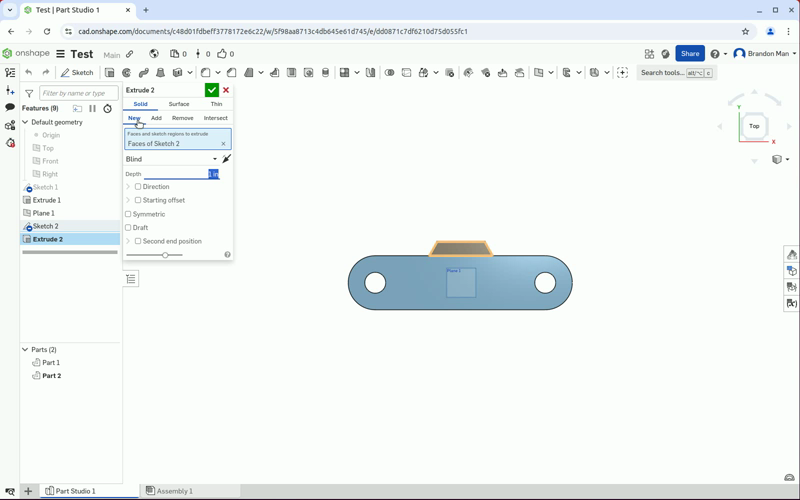
text(13.961)
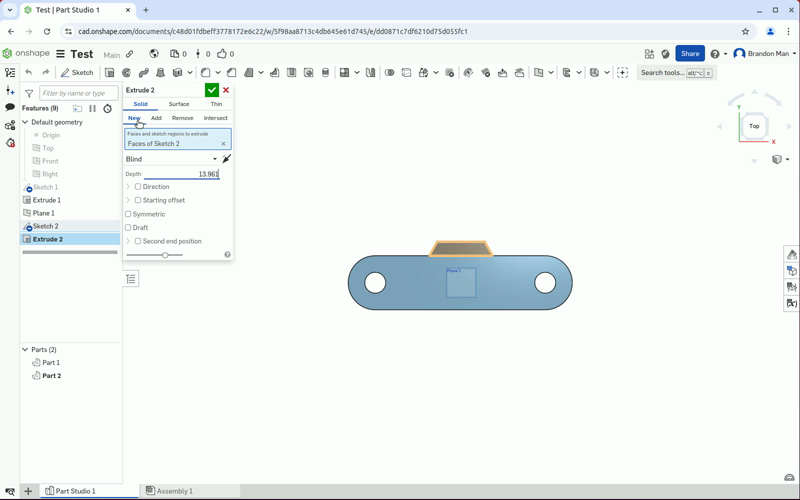
key(enter)
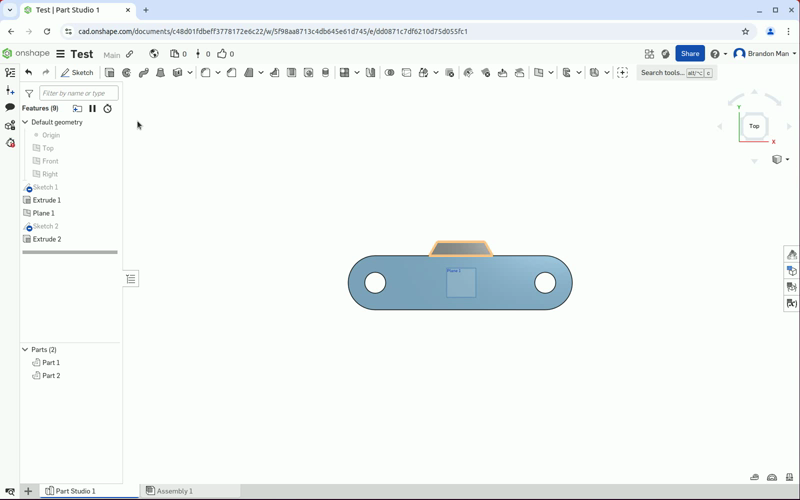
key(shift+h)
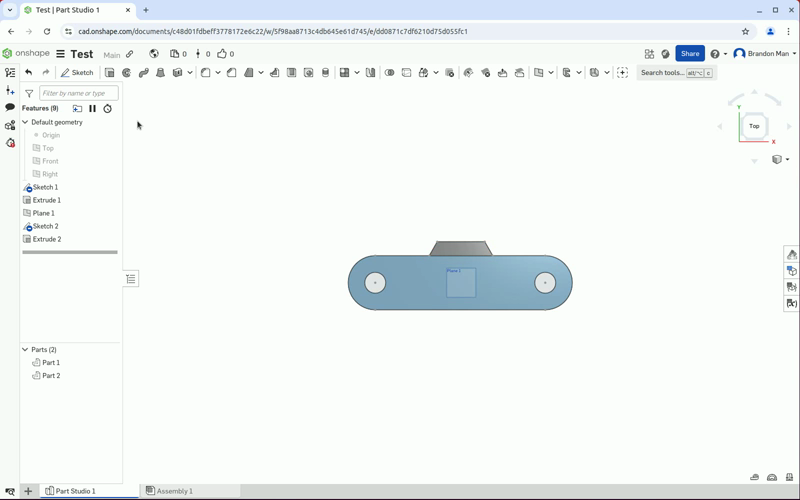
key(shift+h)
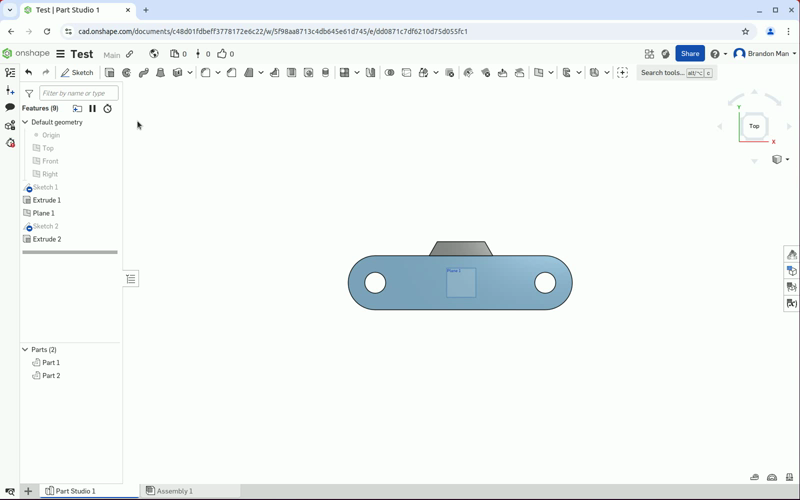
mouse_move(73, 189)
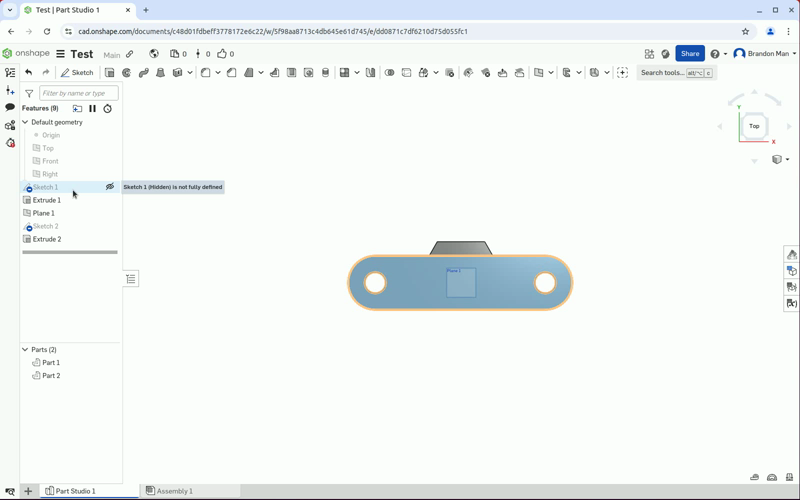
click(73, 189)
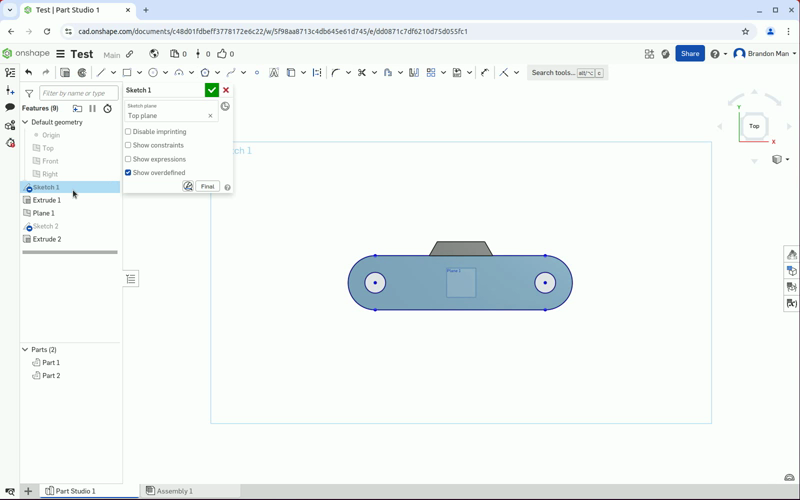
mouse_move(229, 92)
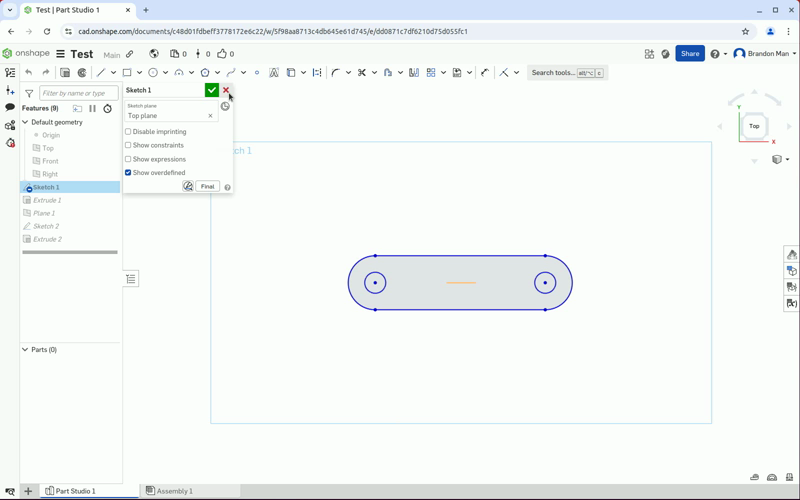
click(229, 92)
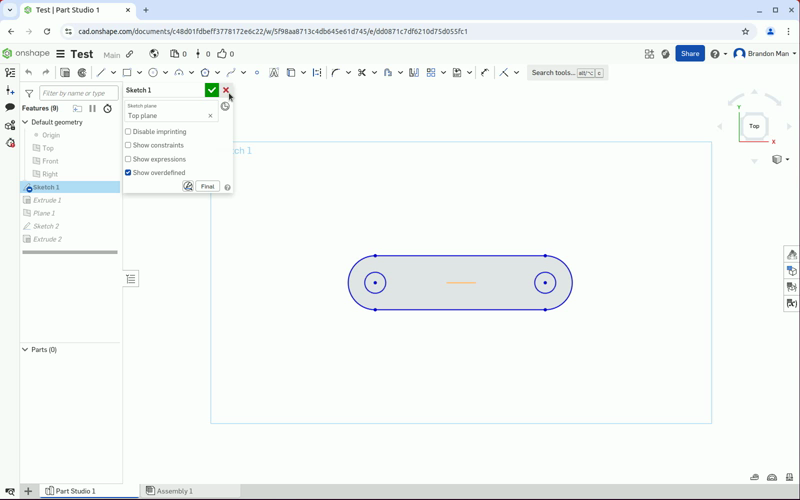
key(shift+s)
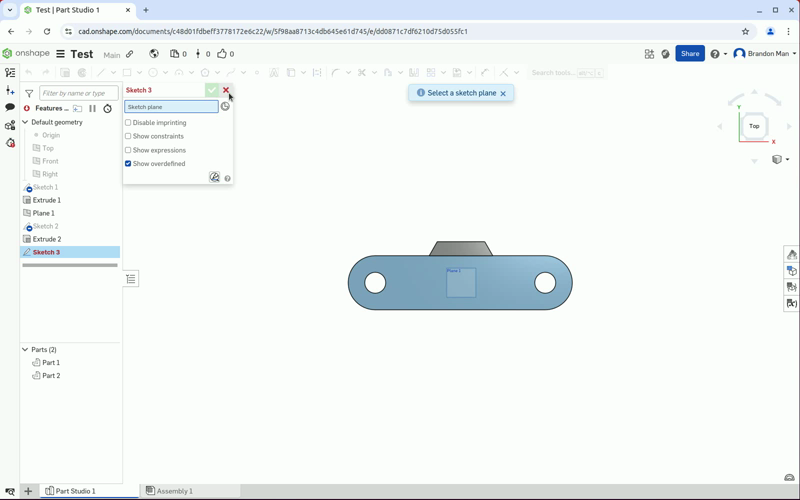
mouse_move(73, 215)
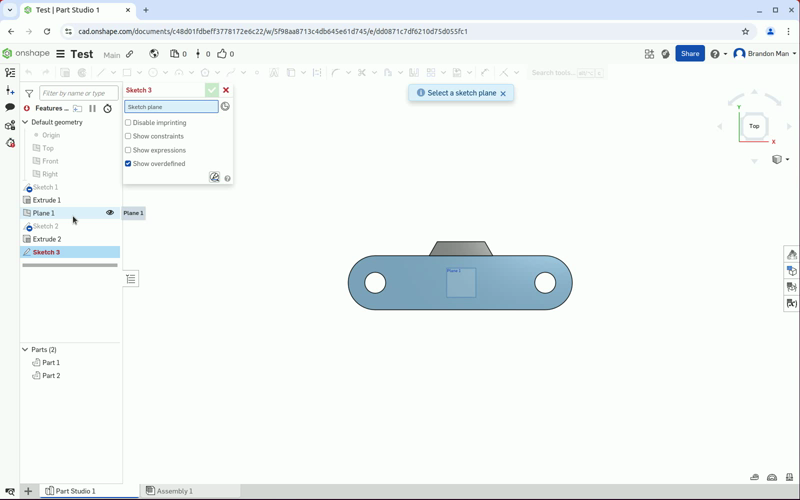
click(73, 215)
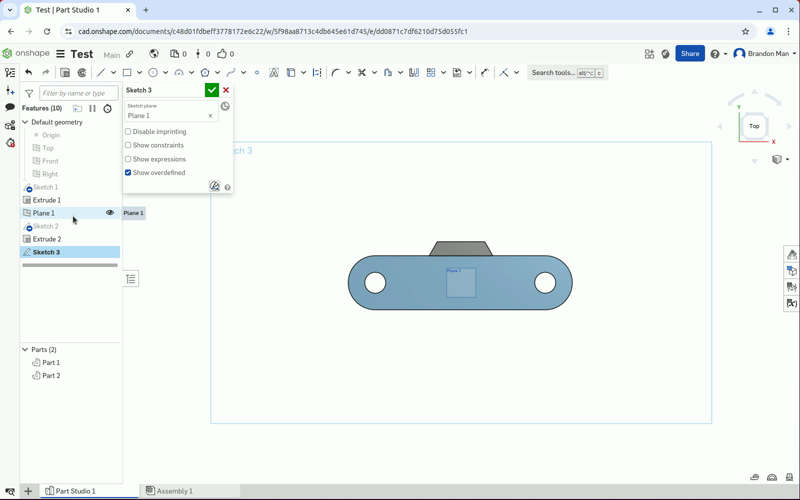
mouse_move(73, 352)
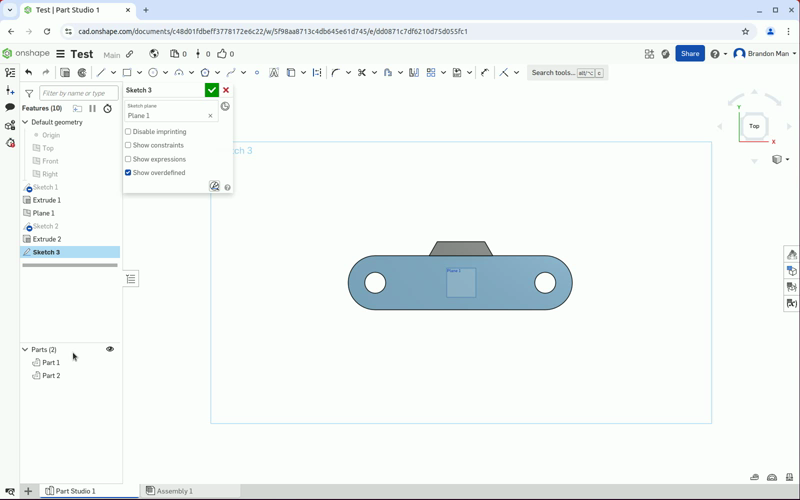
key(y)
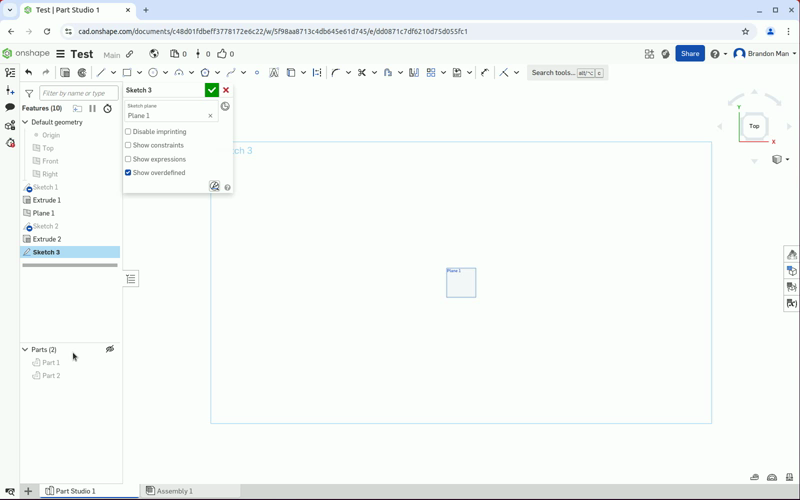
key(l)
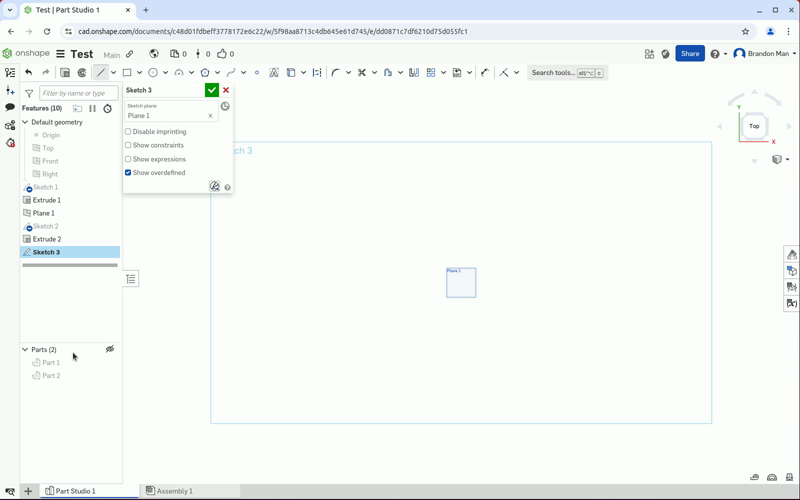
key_down(shift)
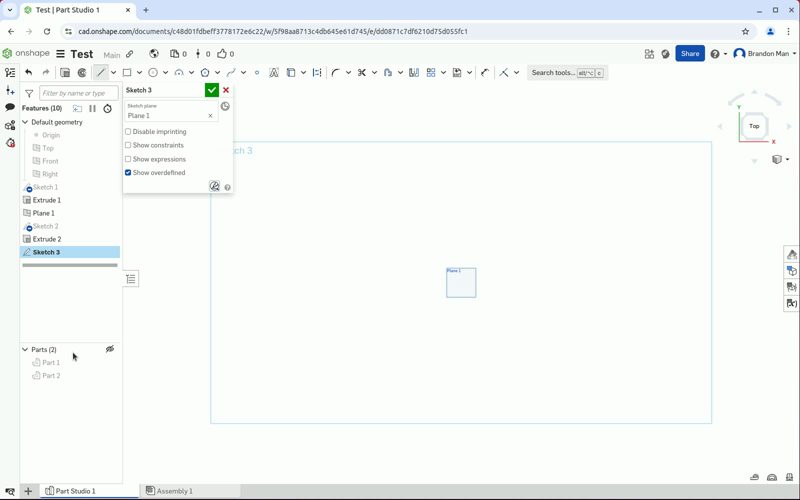
mouse_move(413, 282)
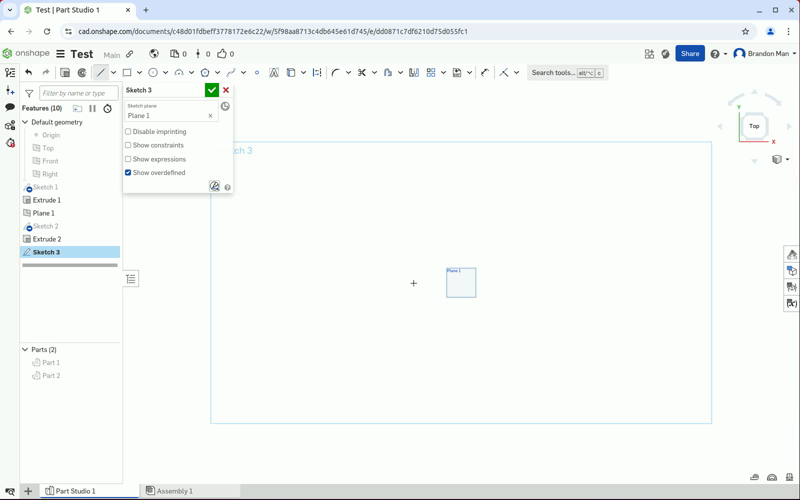
click(413, 282)
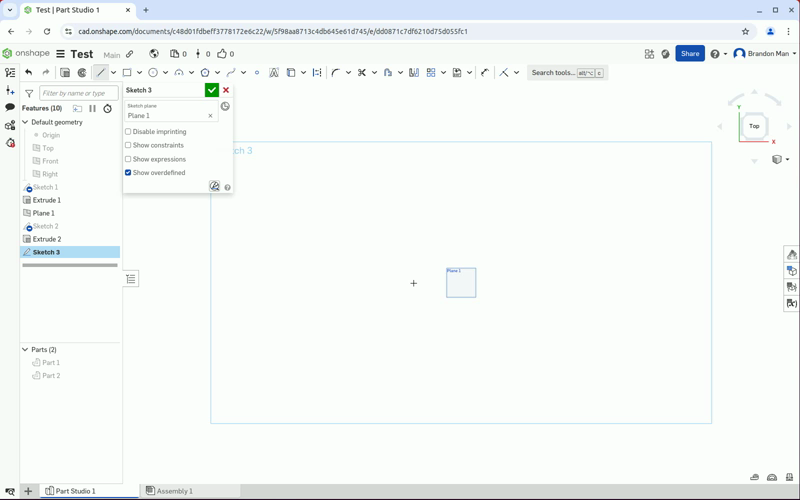
key_up(shift)
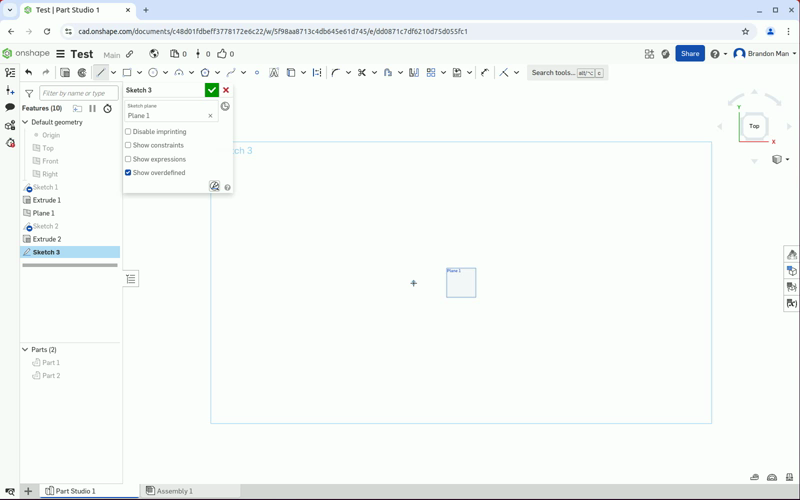
key_down(shift)
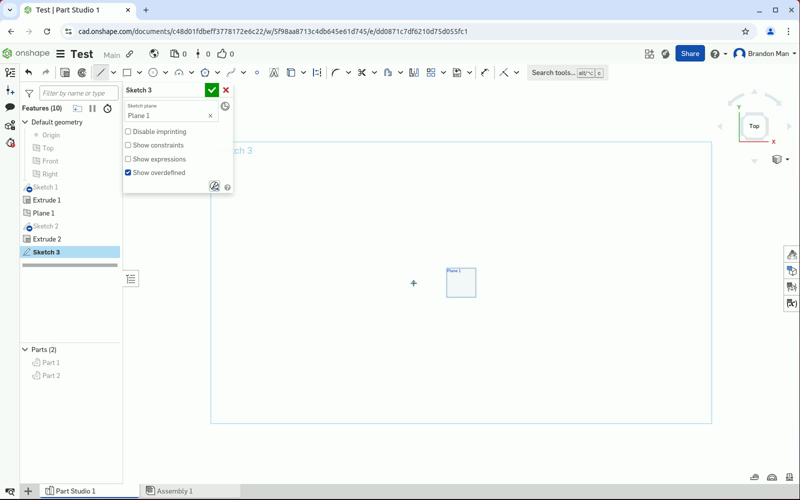
mouse_move(444, 282)
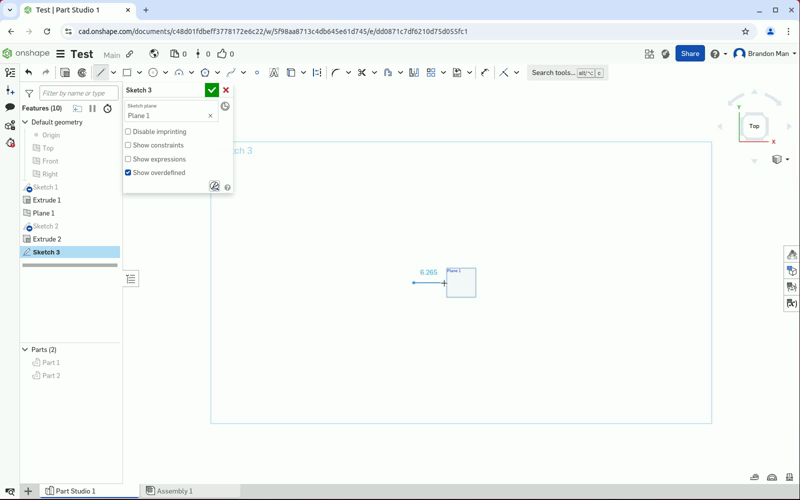
mouse_move(429, 309)
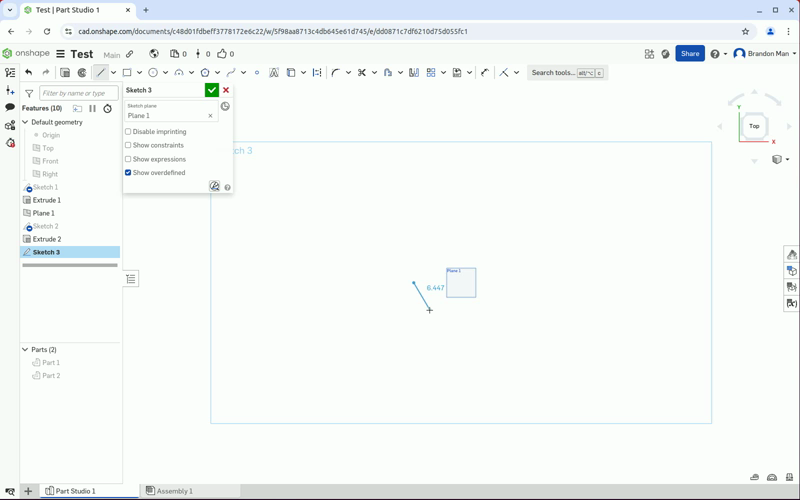
click(429, 309)
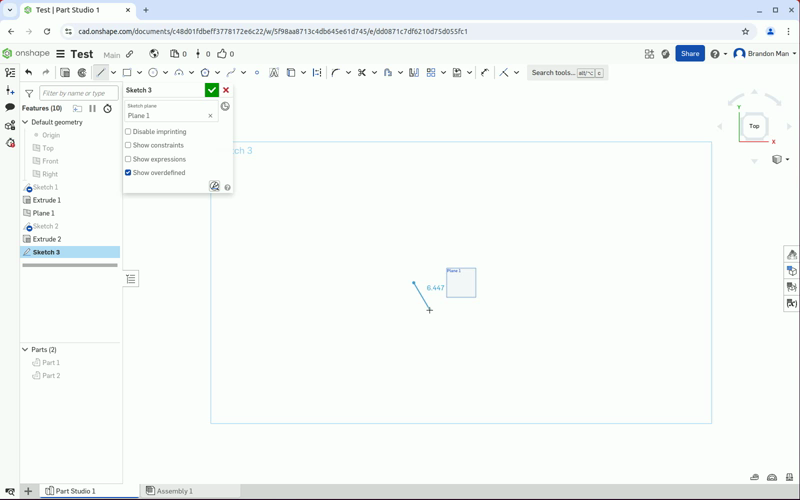
key_up(shift)
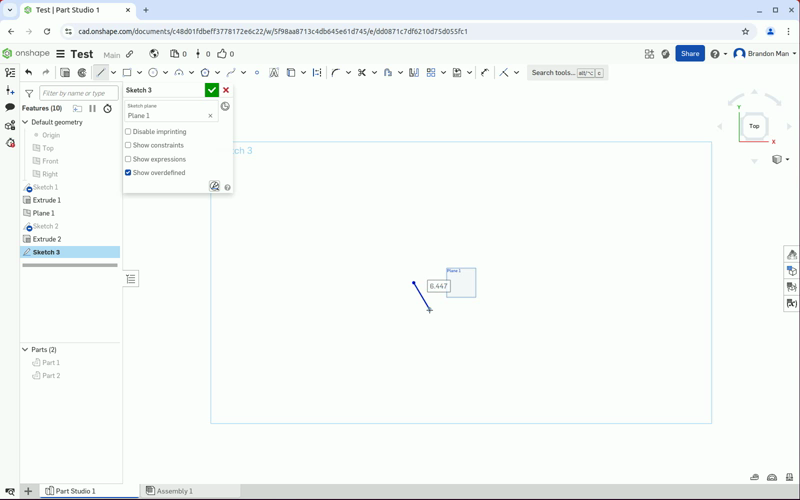
key_down(shift)
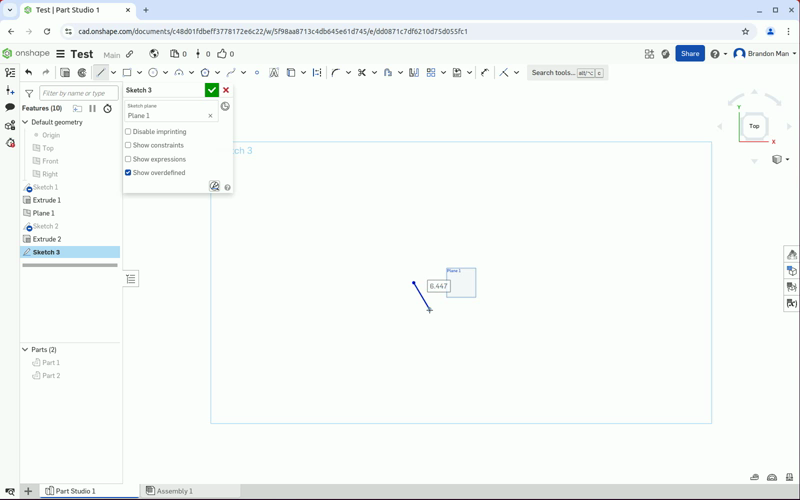
mouse_move(493, 309)
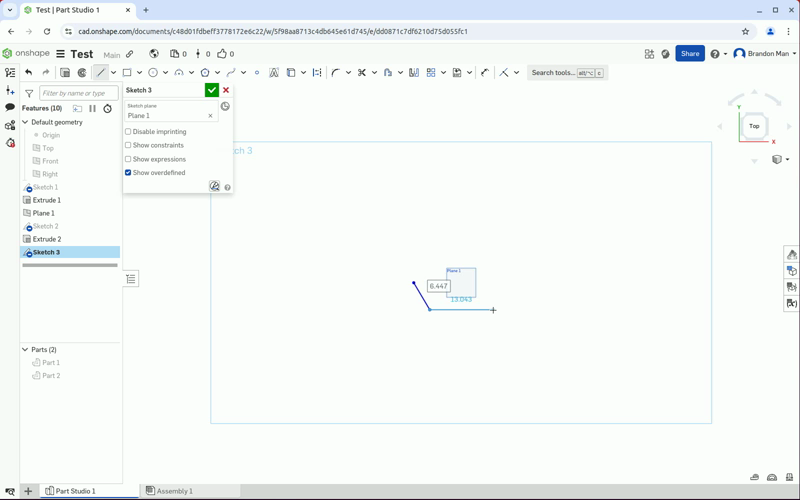
click(493, 309)
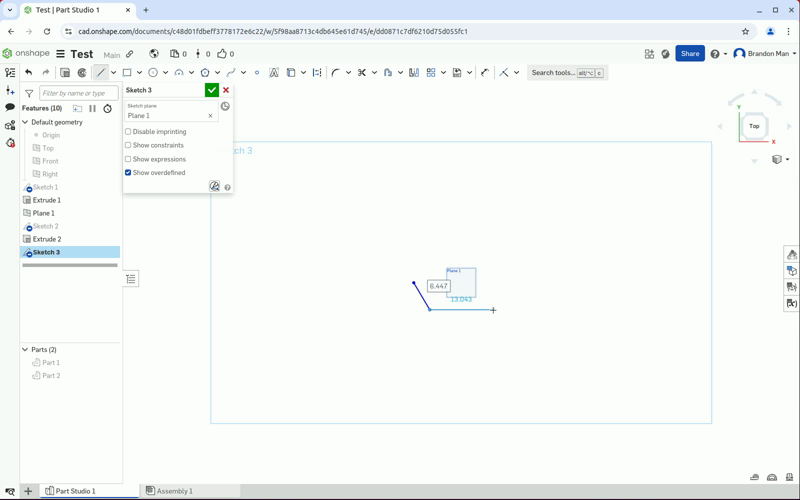
key_up(shift)
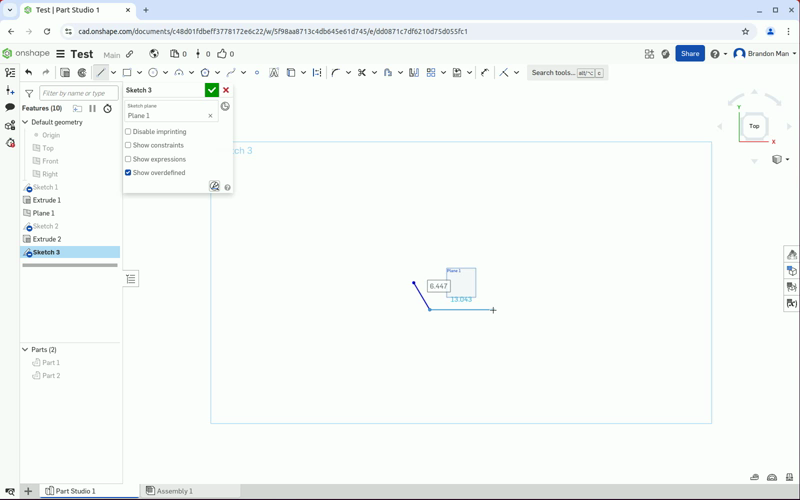
key_down(shift)
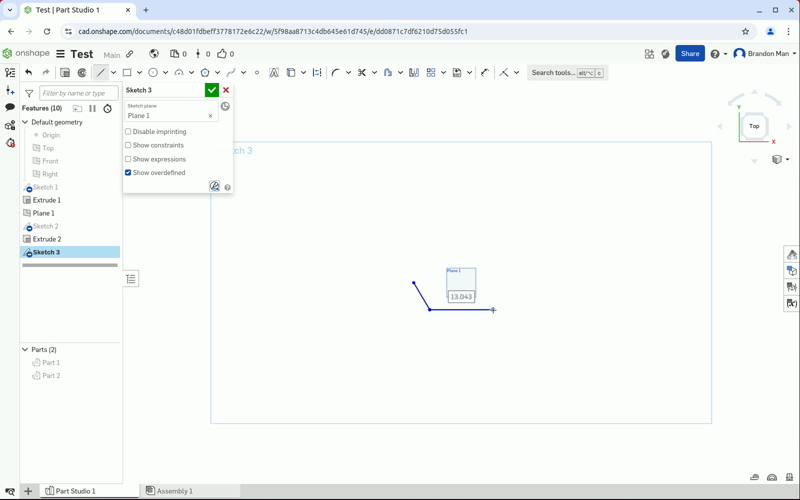
mouse_move(523, 309)
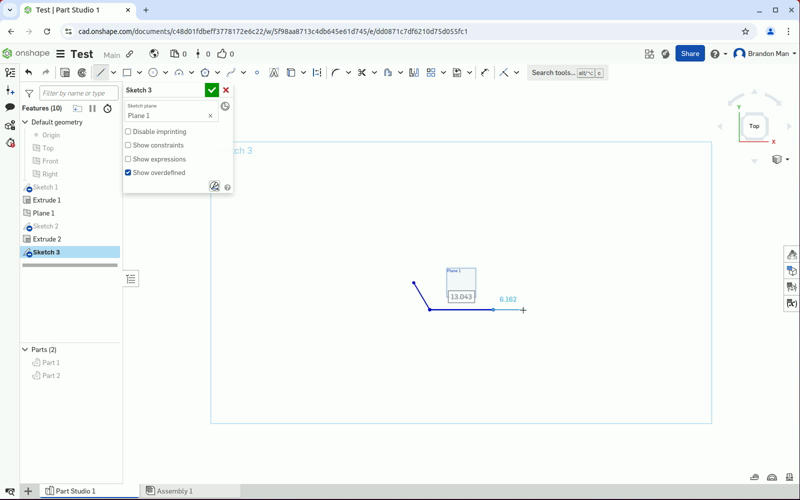
mouse_move(509, 282)
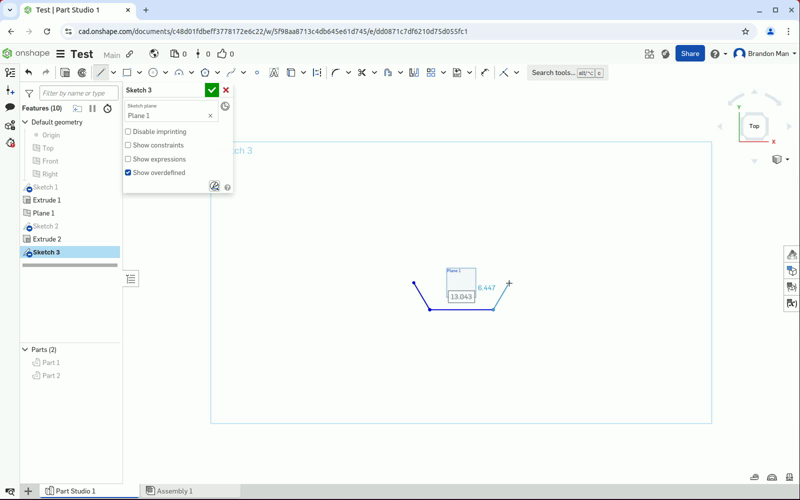
click(509, 282)
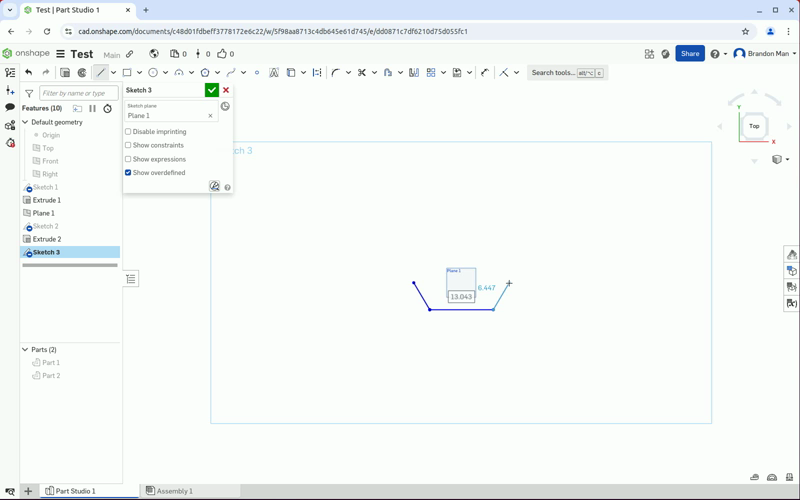
key_up(shift)
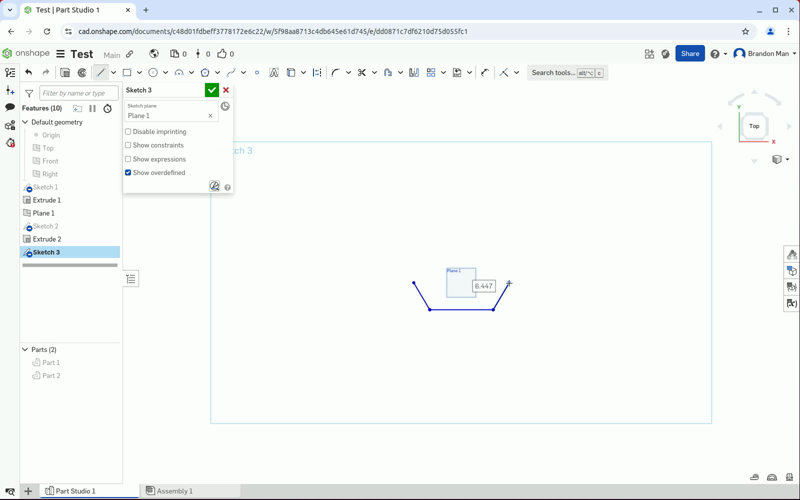
key_down(shift)
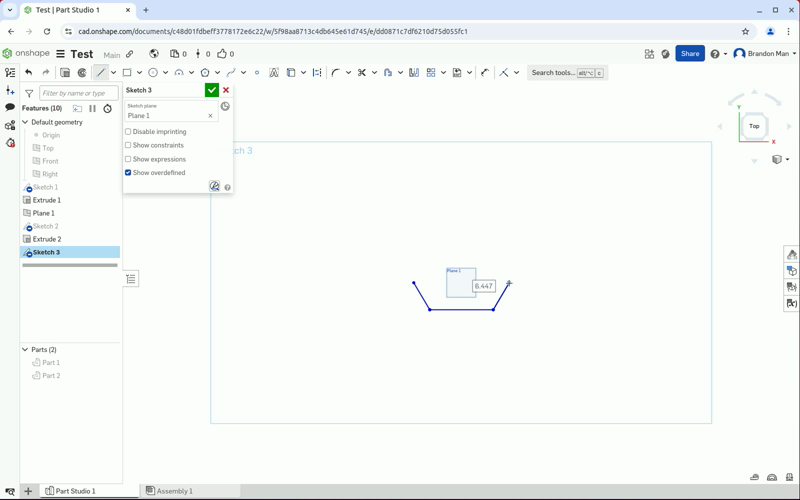
mouse_move(539, 282)
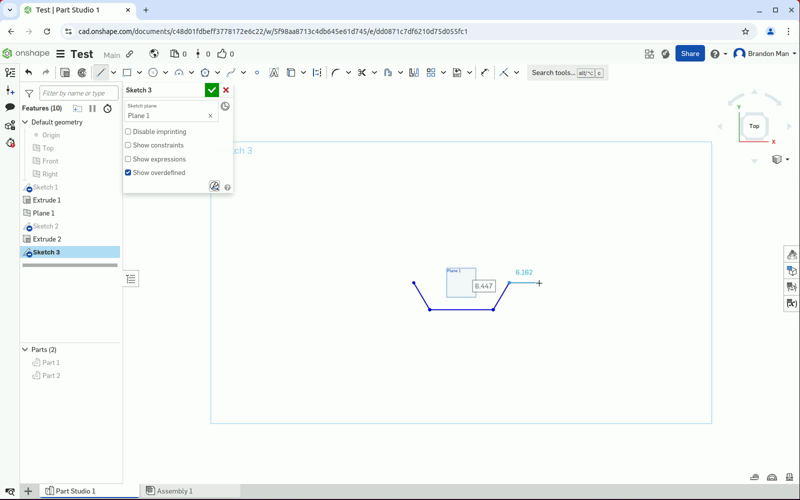
mouse_move(493, 255)
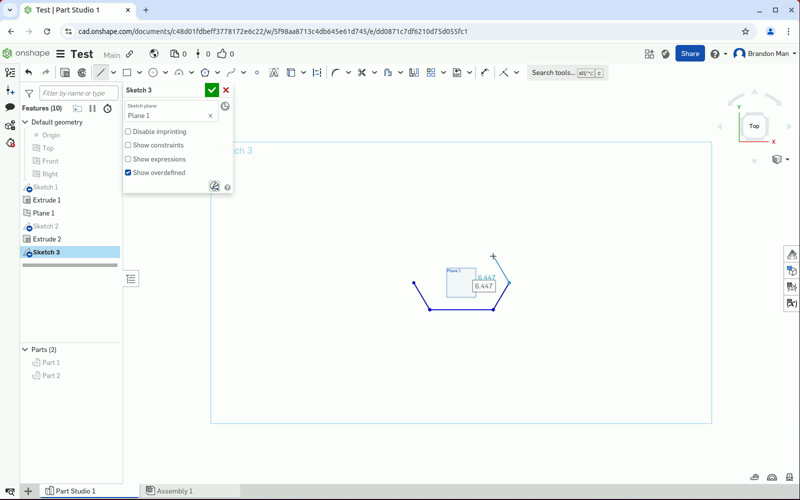
click(493, 255)
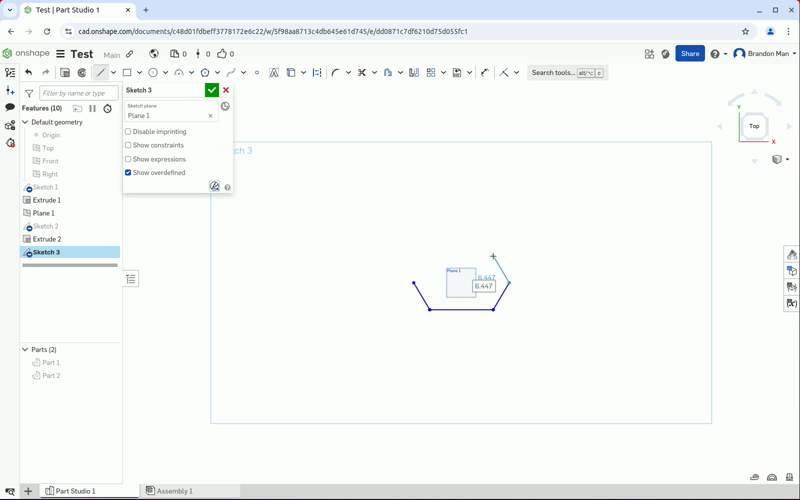
key_up(shift)
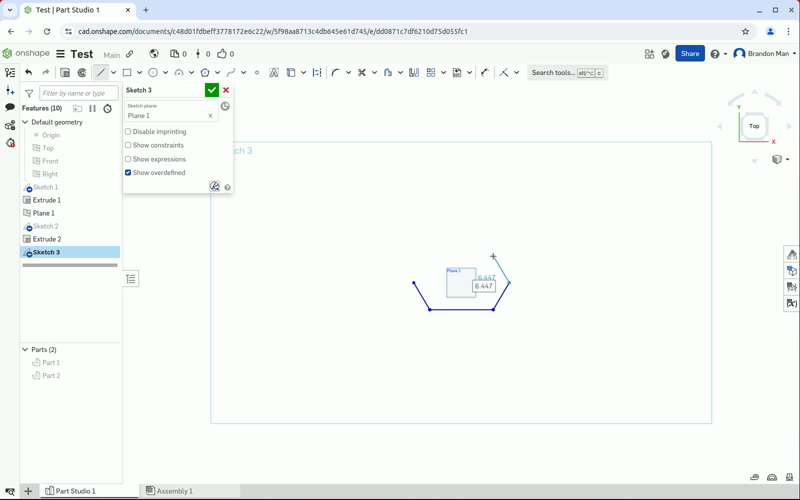
key_down(shift)
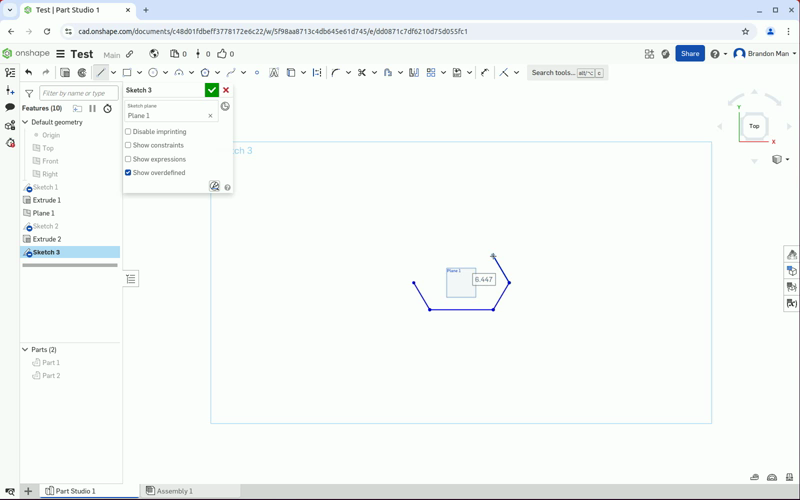
mouse_move(429, 255)
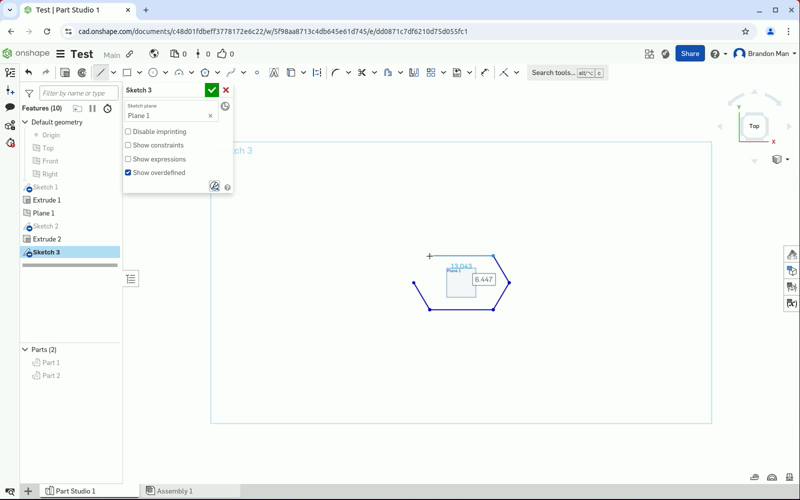
click(429, 255)
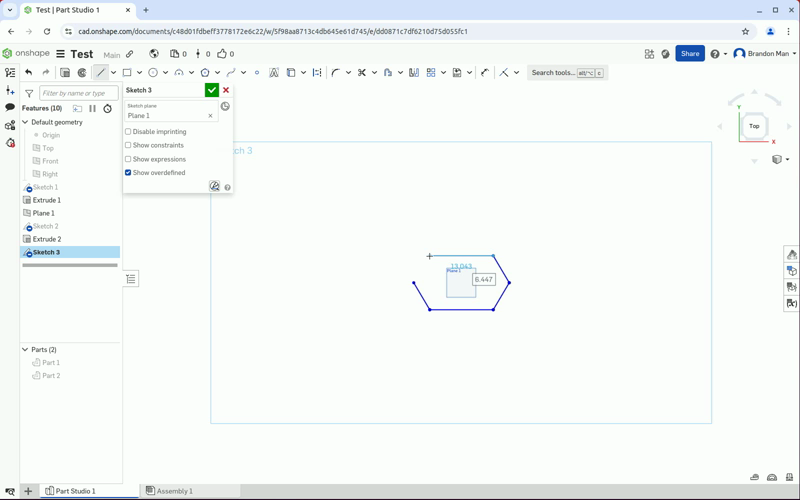
key_up(shift)
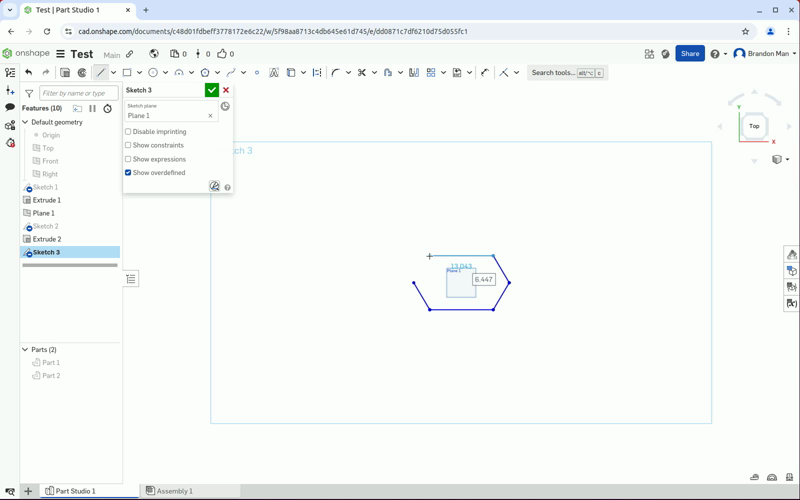
mouse_move(459, 255)
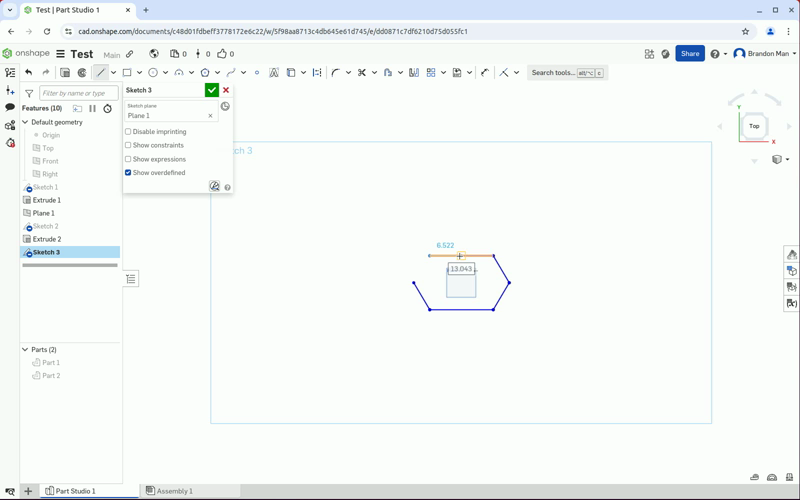
key_down(shift)
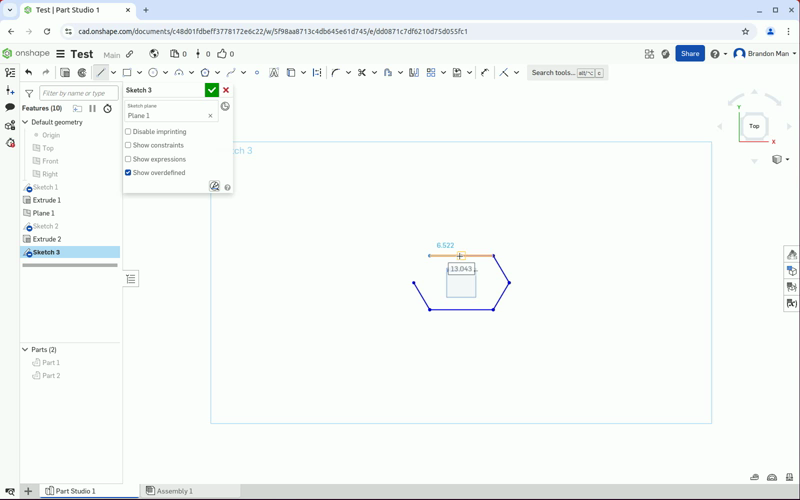
mouse_move(413, 282)
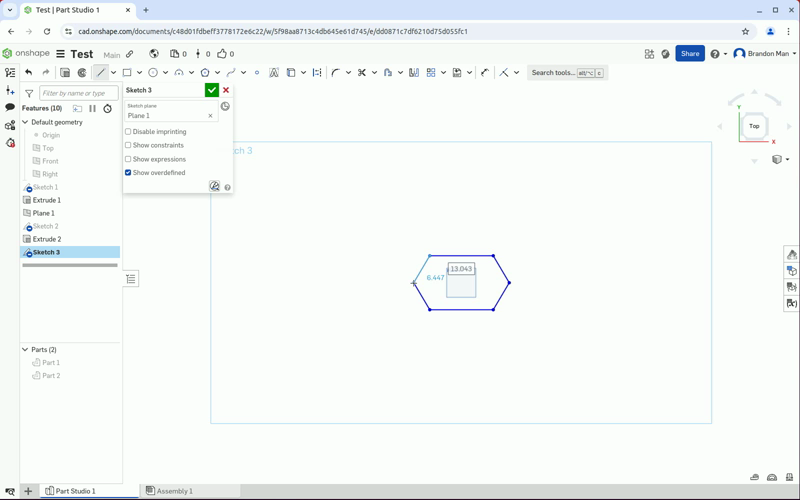
key_up(shift)
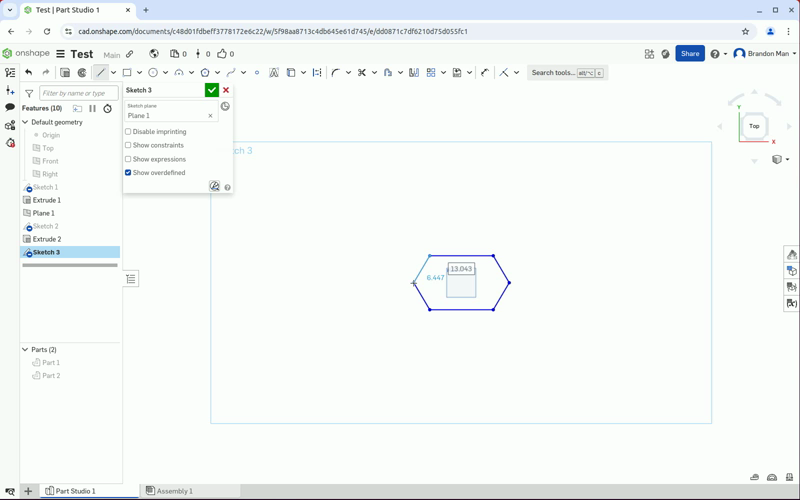
click(413, 282)
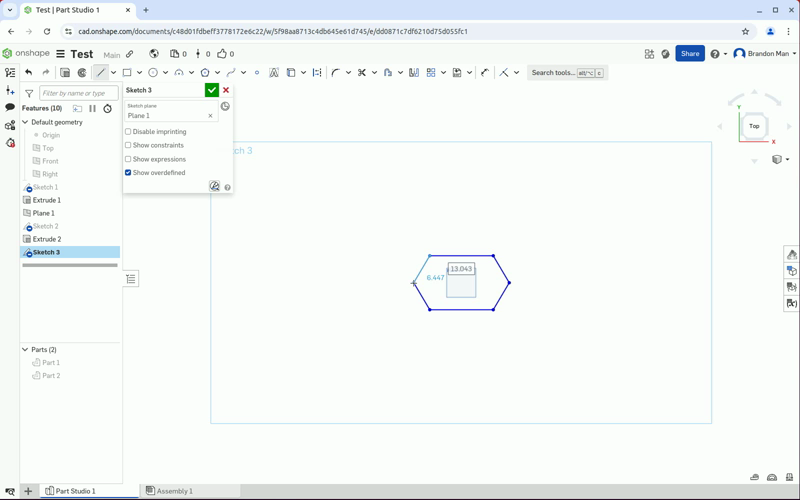
key(esc)
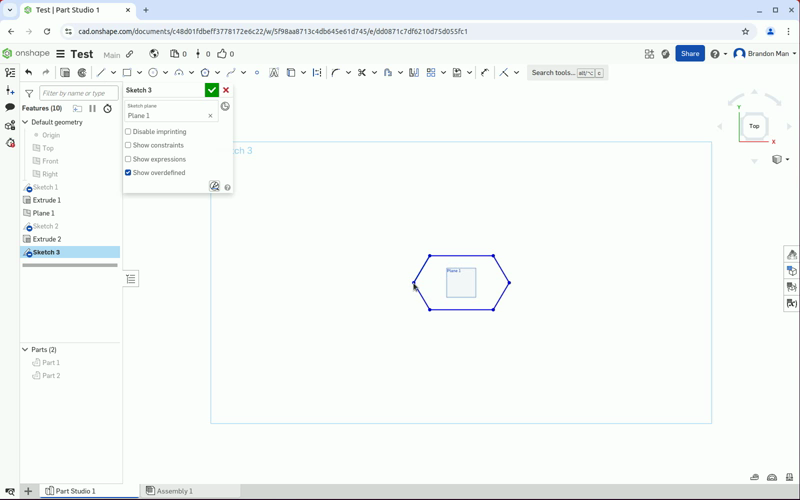
mouse_move(454, 270)
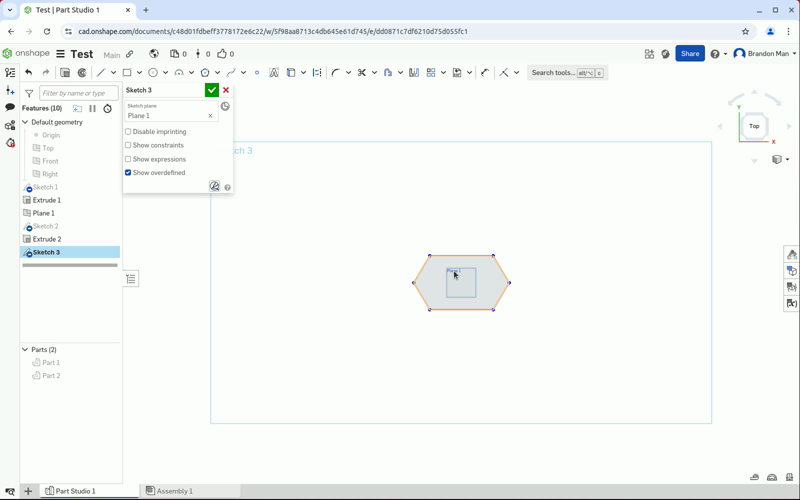
click(454, 270)
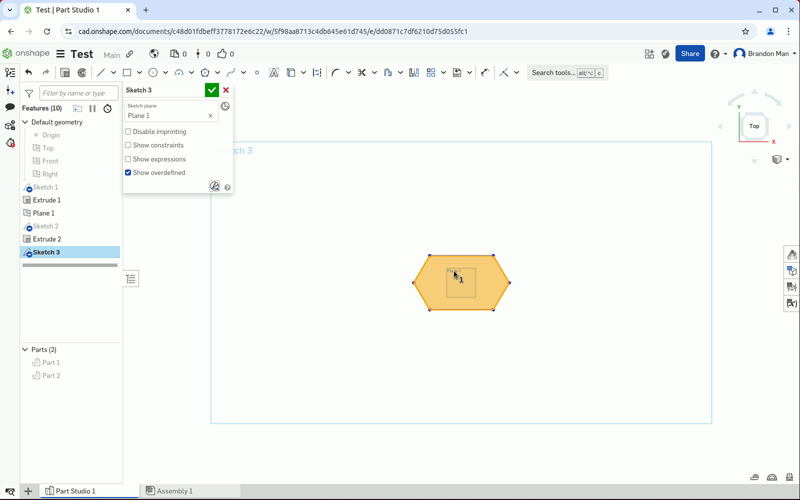
mouse_move(73, 352)
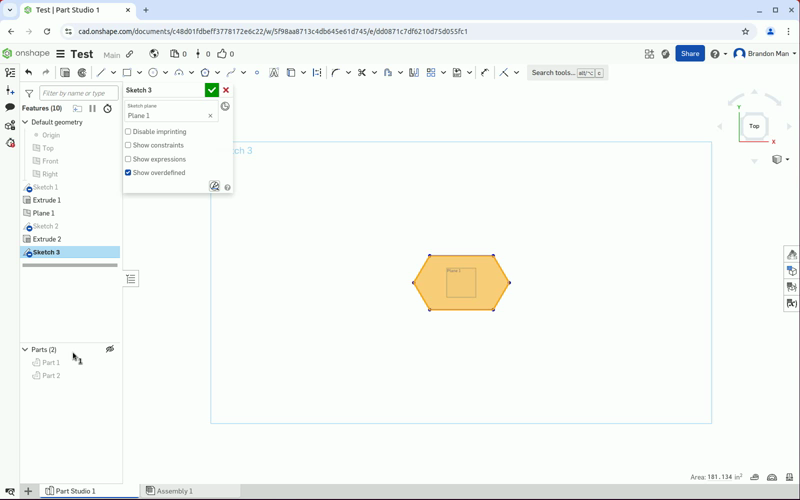
key(shift+y)
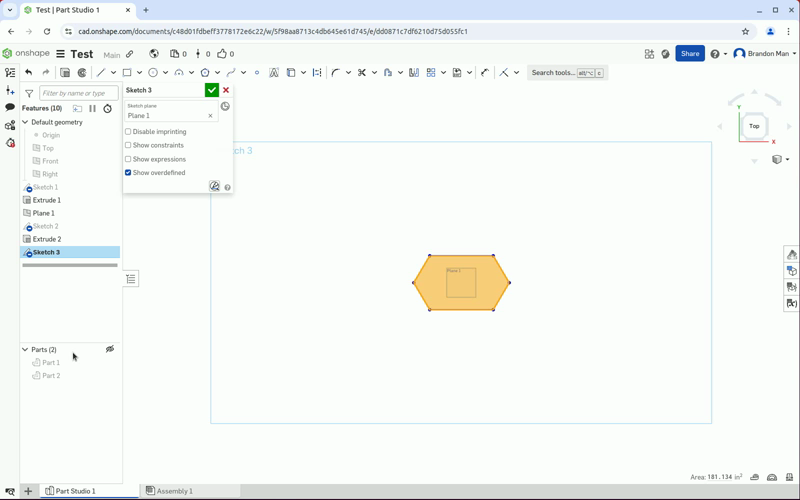
key(shift+e)
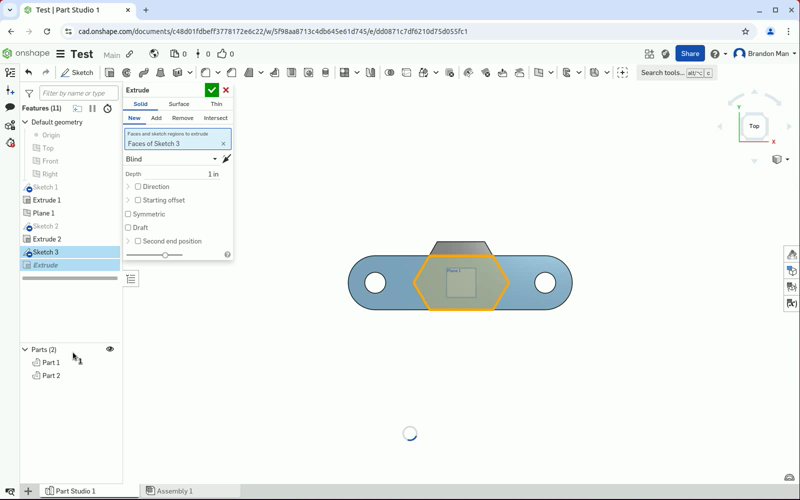
mouse_move(143, 106)
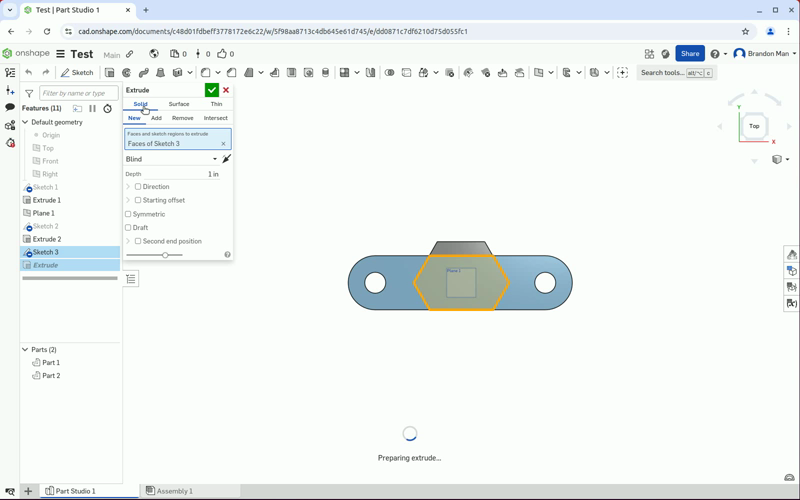
click(143, 106)
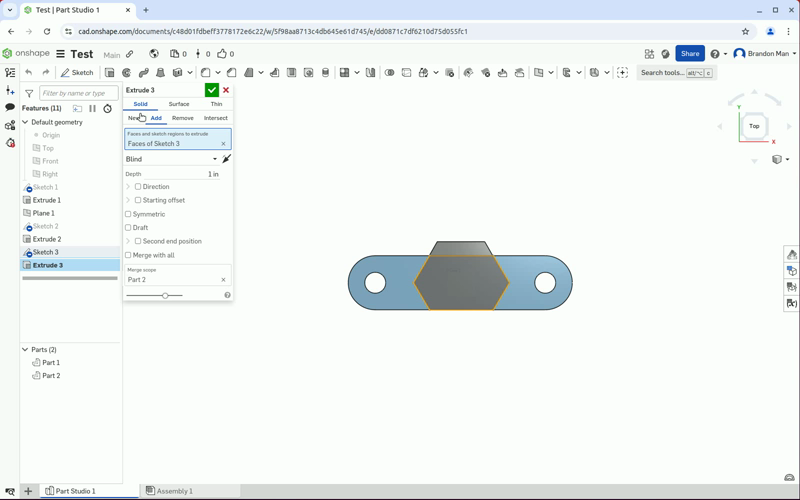
mouse_move(137, 120)
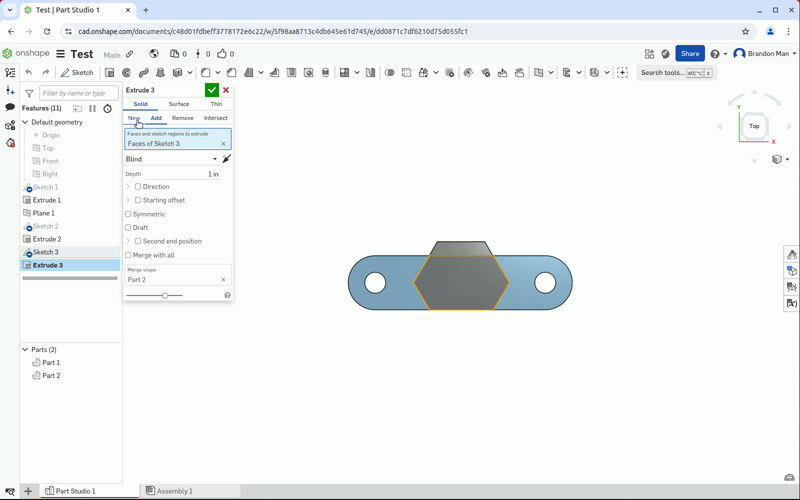
click(137, 120)
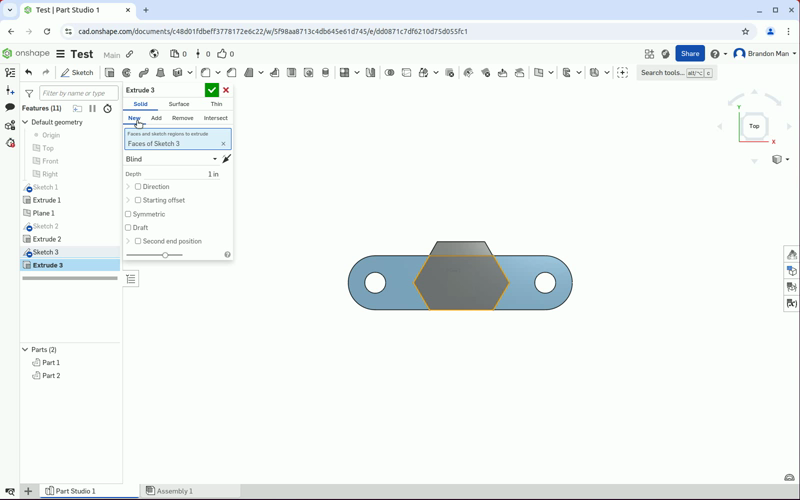
key(tab, 4)
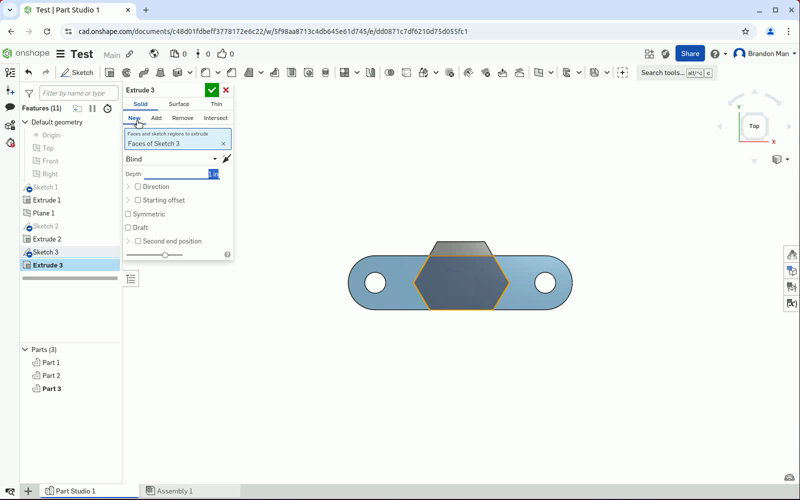
text(13.961)
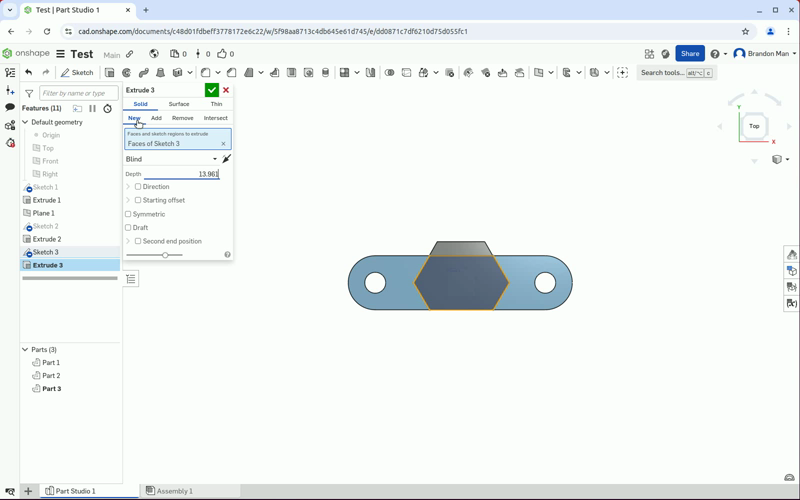
key(enter)
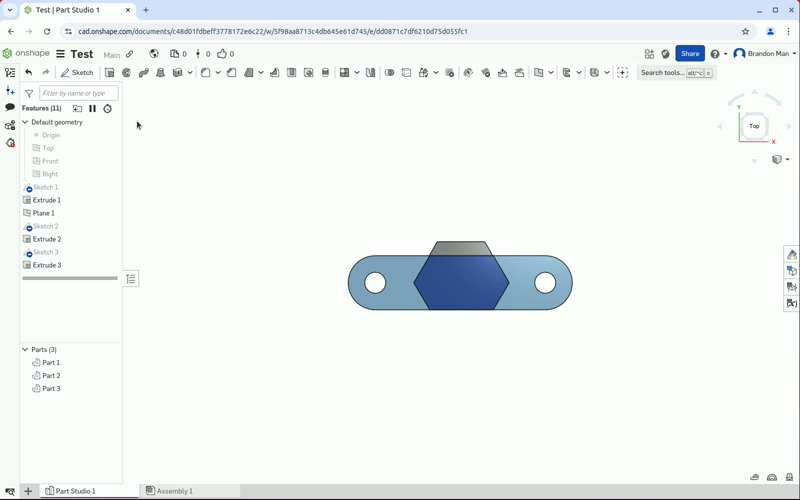
key(shift+h)
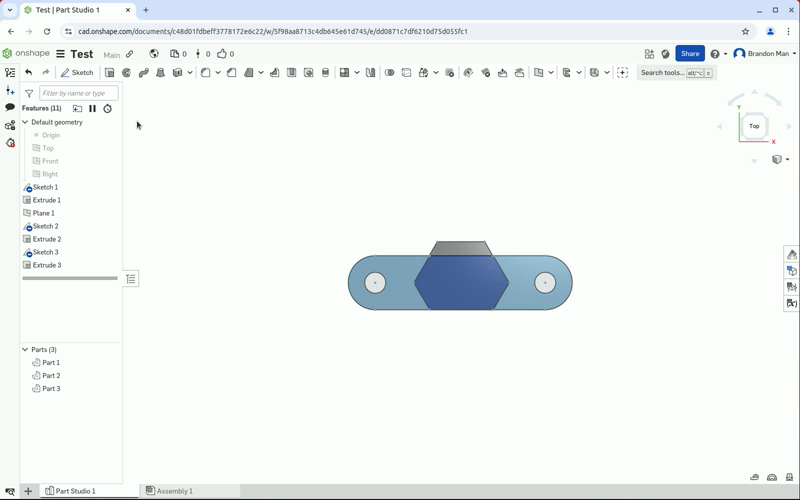
key(shift+h)
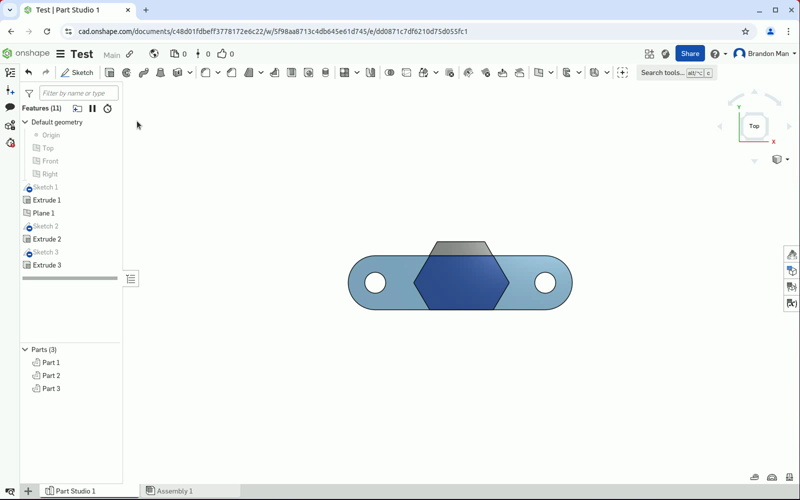
mouse_move(73, 189)
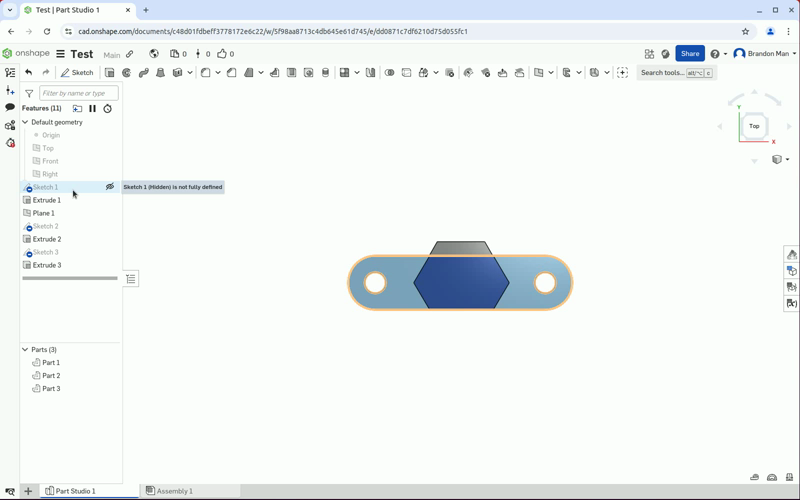
click(73, 189)
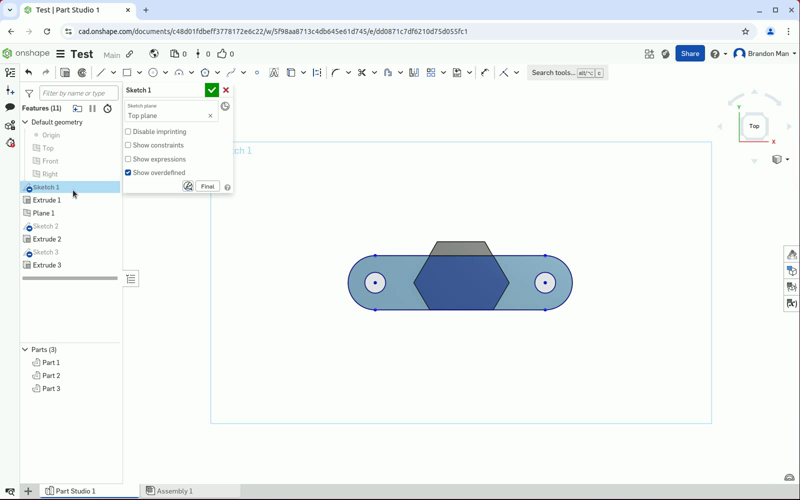
mouse_move(229, 92)
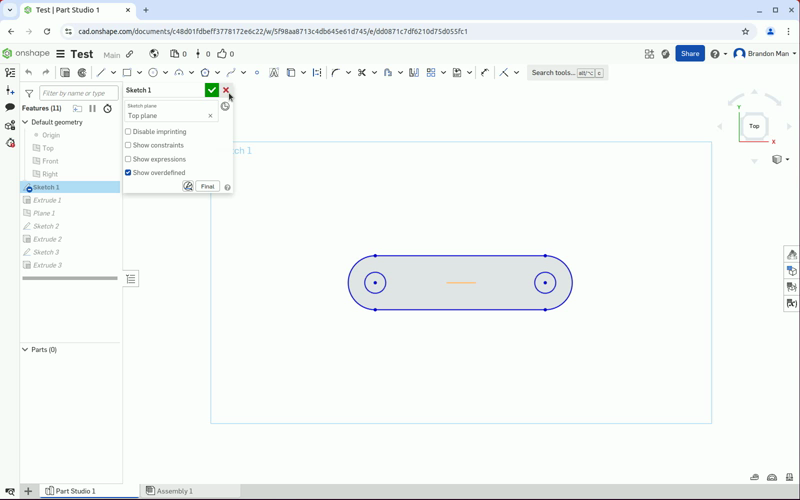
click(229, 92)
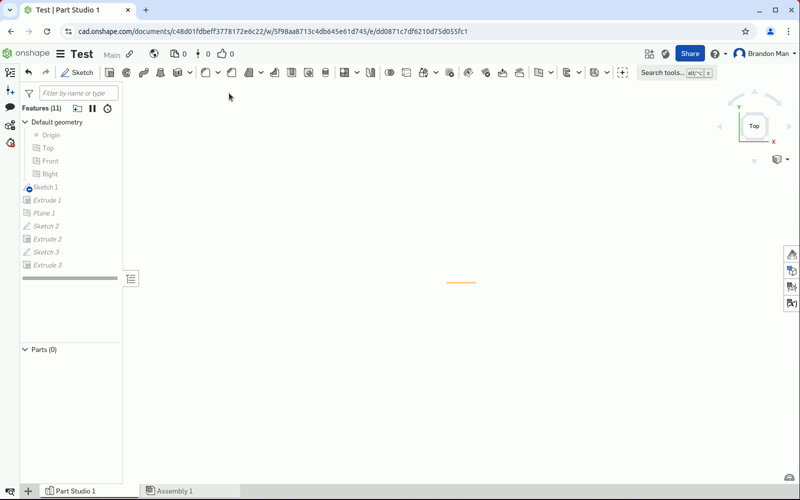
key(shift+s)
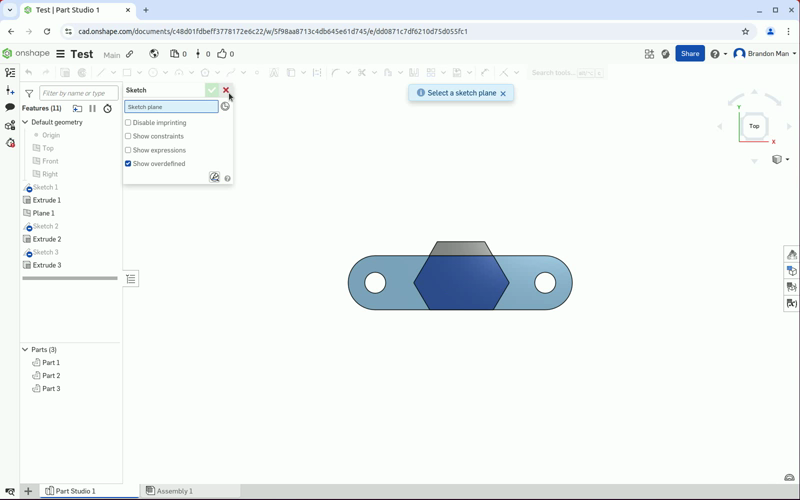
mouse_move(73, 215)
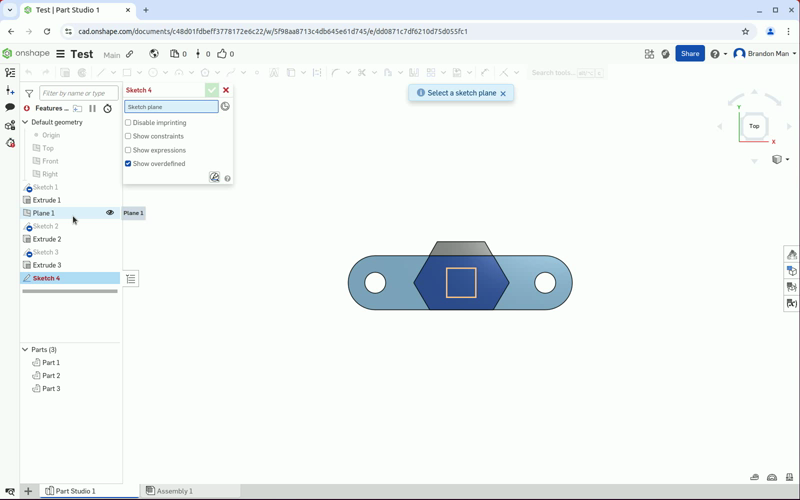
click(73, 215)
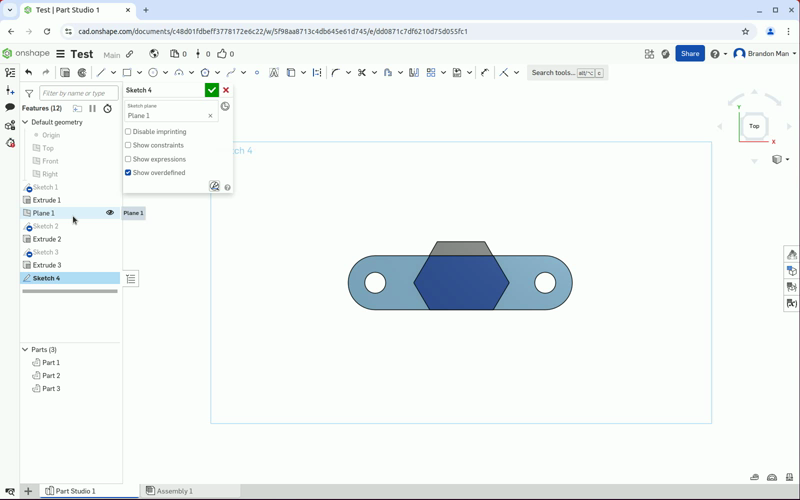
mouse_move(73, 352)
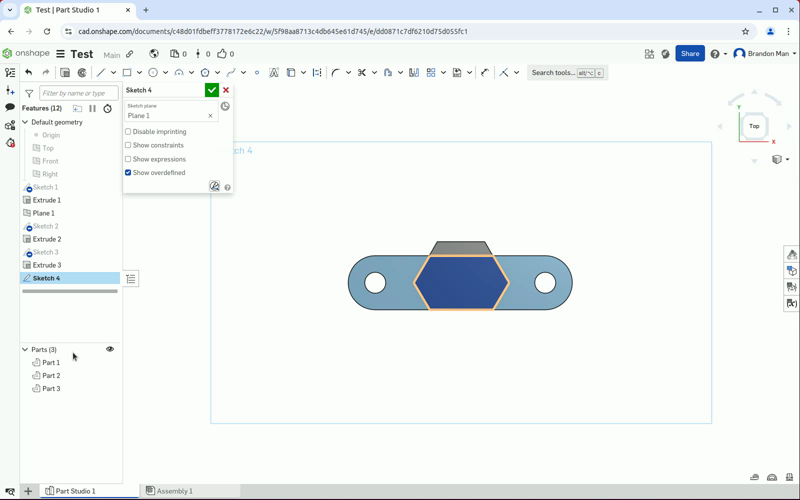
key(y)
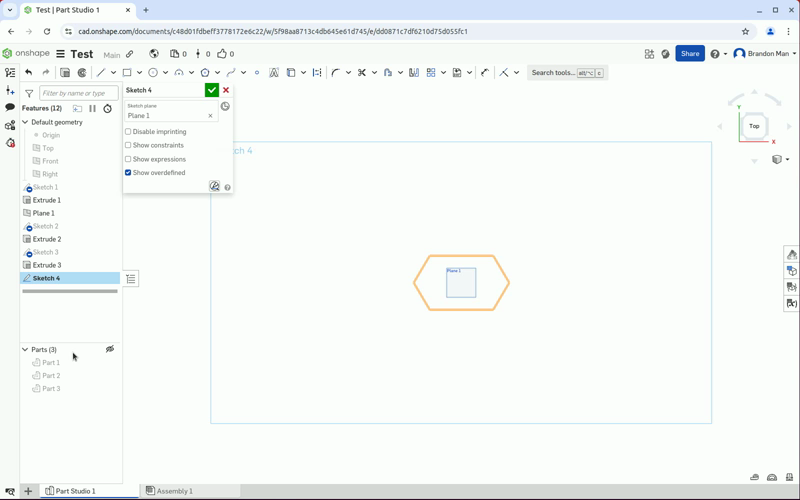
key(l)
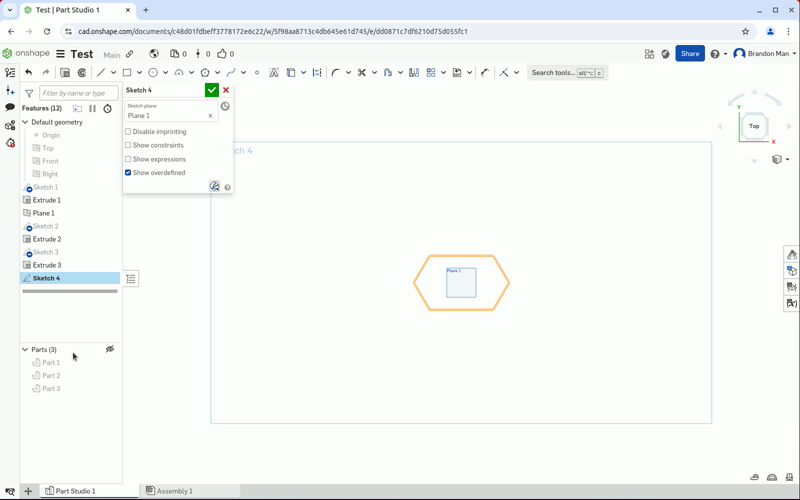
key_down(shift)
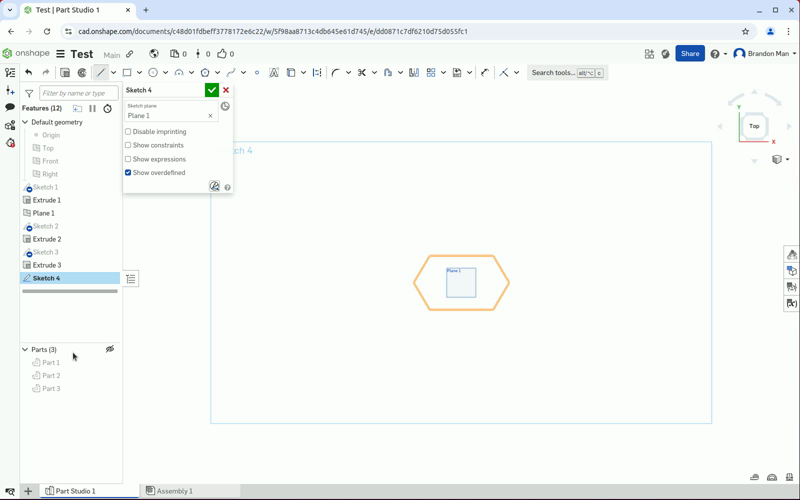
mouse_move(429, 309)
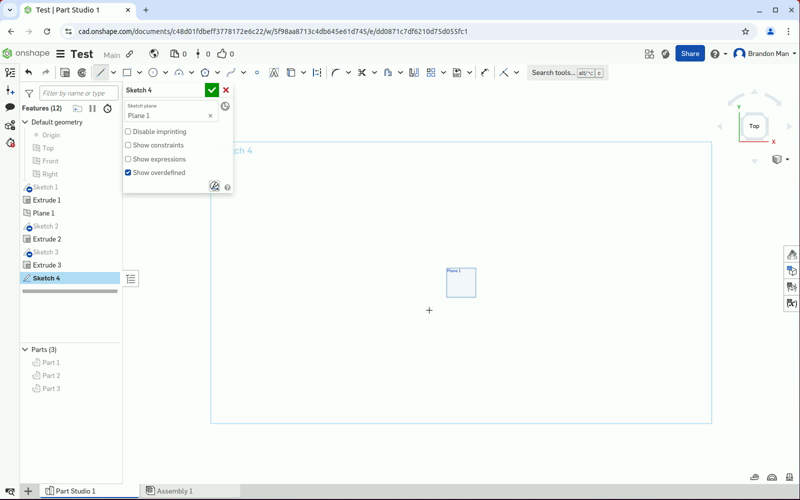
click(429, 309)
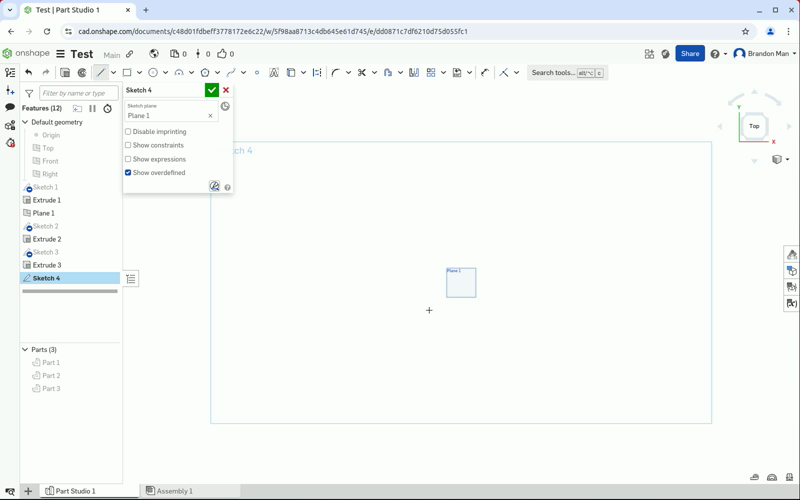
key_up(shift)
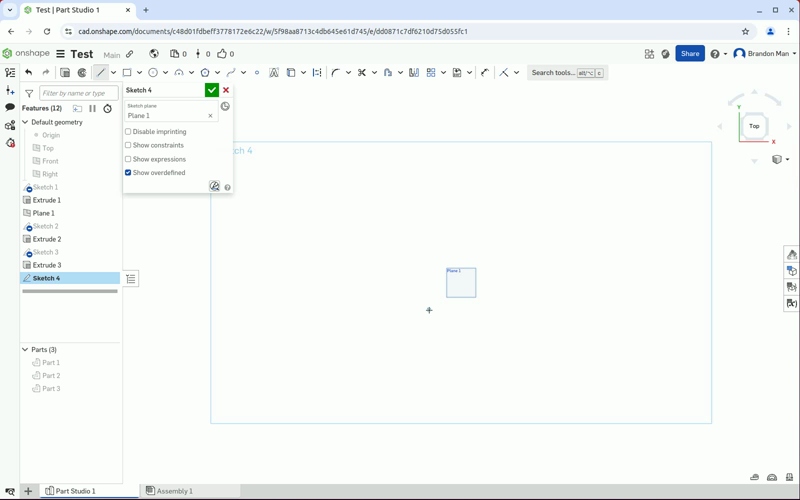
key_down(shift)
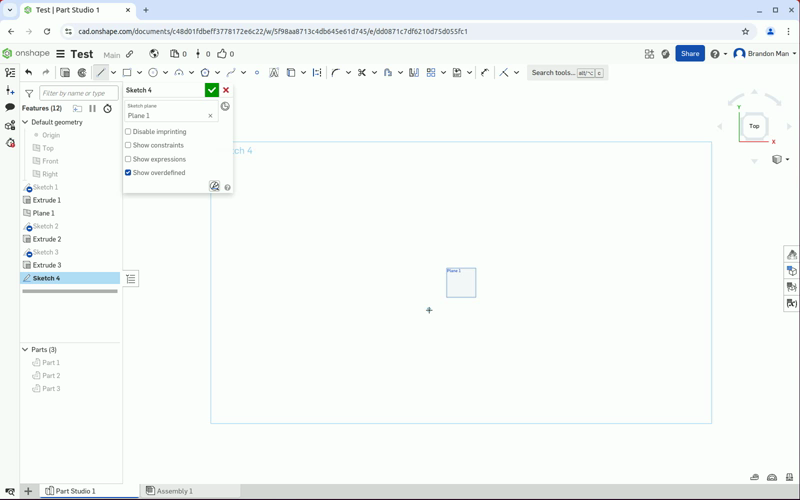
mouse_move(459, 309)
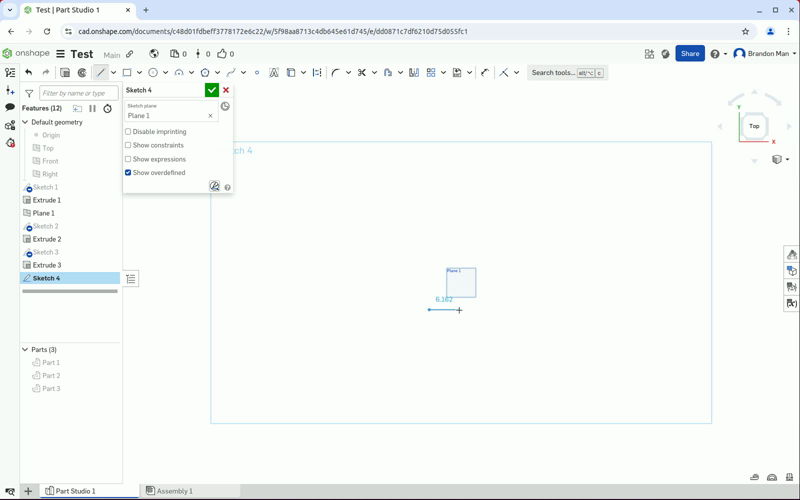
mouse_move(437, 324)
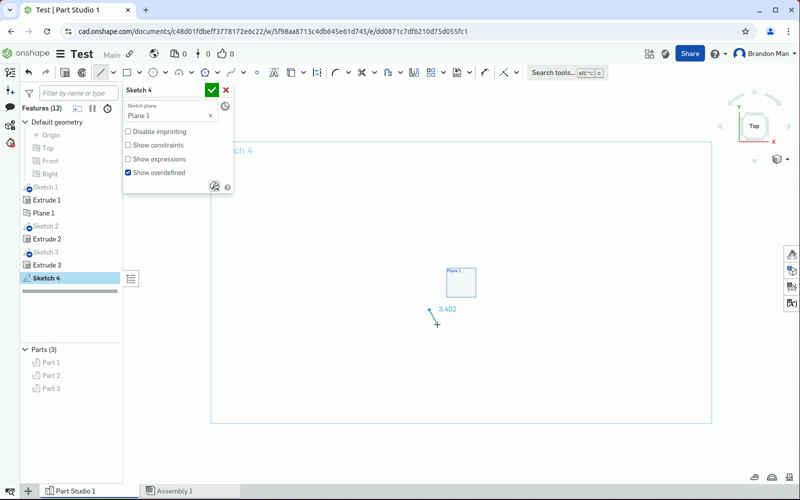
click(437, 324)
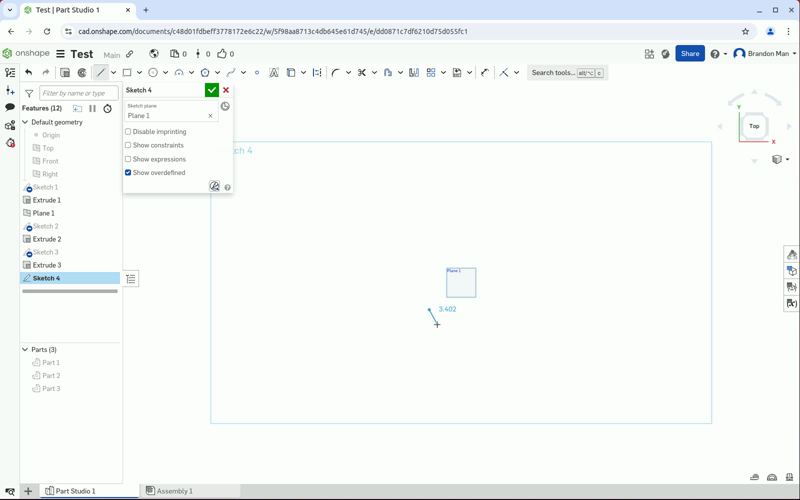
key_up(shift)
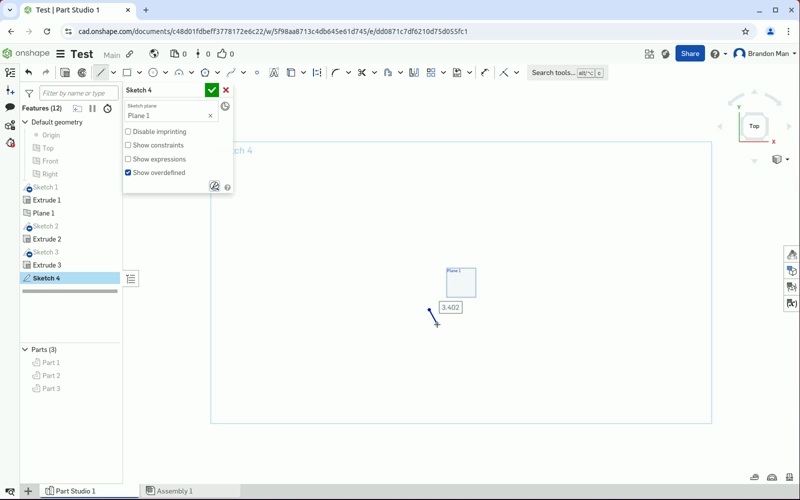
key_down(shift)
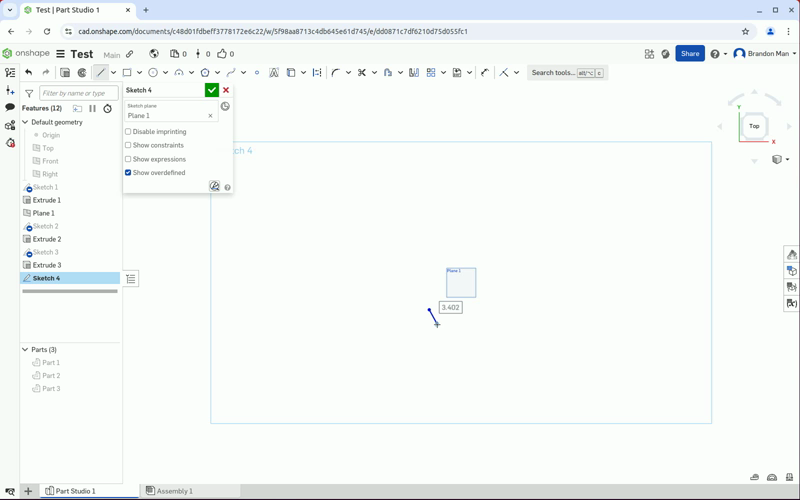
mouse_move(467, 324)
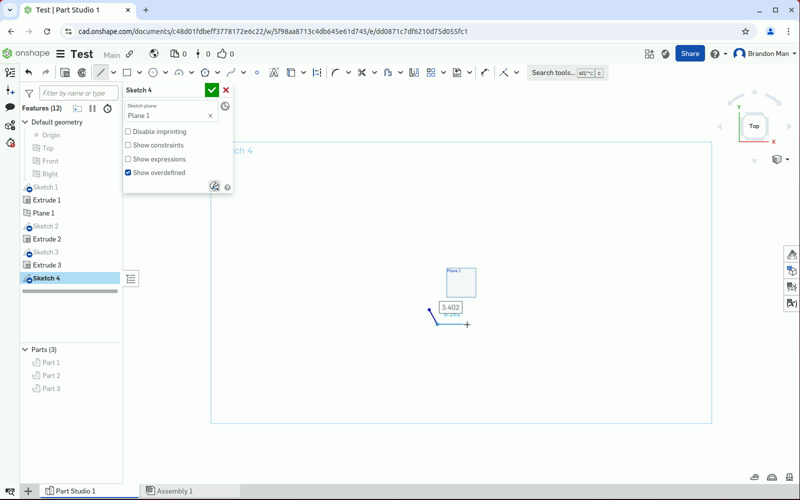
mouse_move(484, 324)
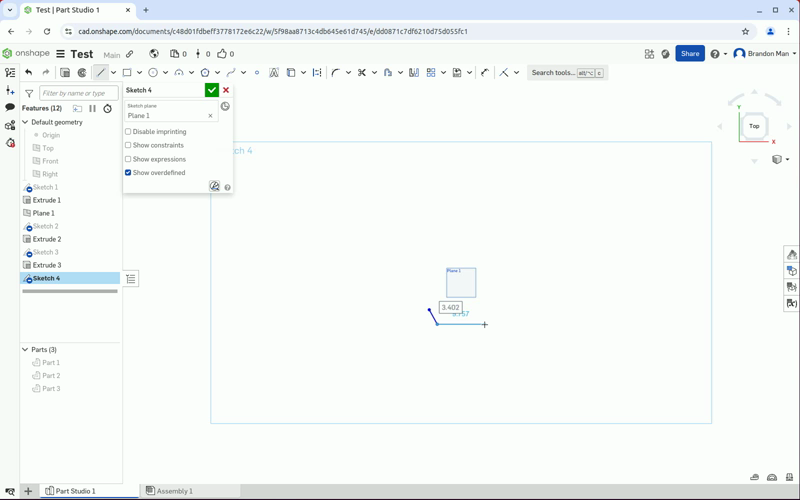
click(484, 324)
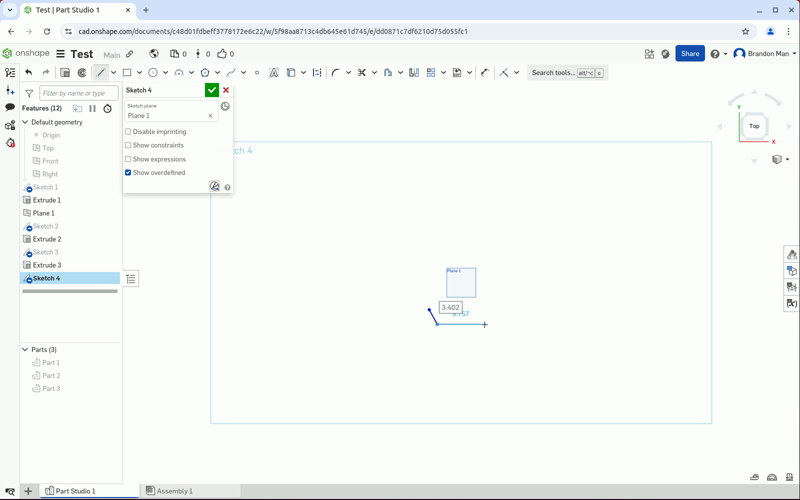
key_up(shift)
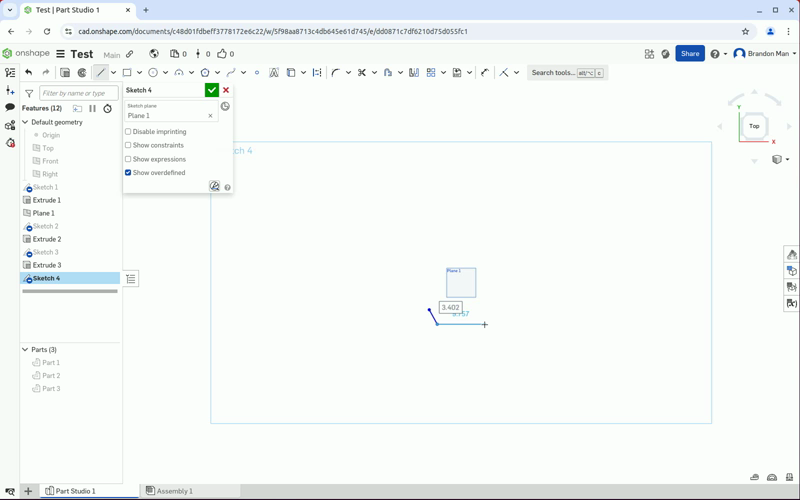
key_down(shift)
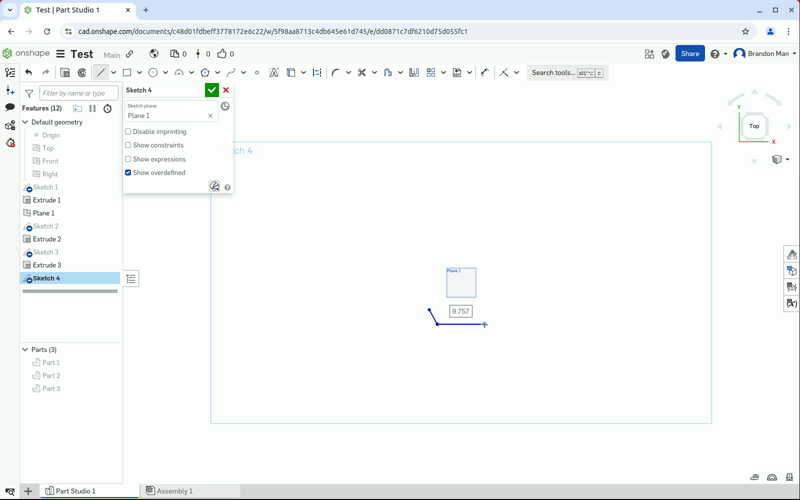
mouse_move(514, 324)
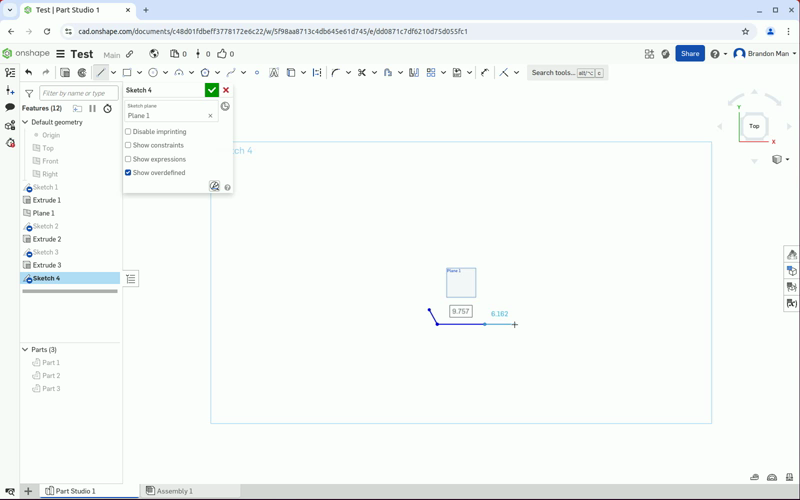
mouse_move(492, 309)
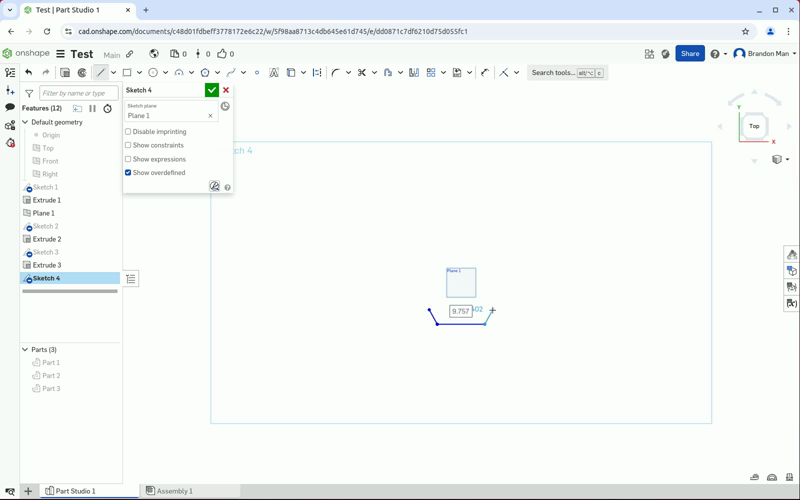
click(492, 309)
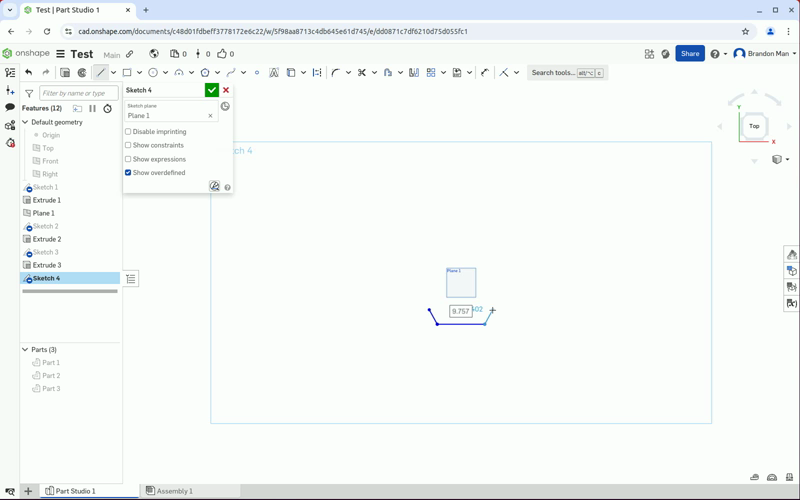
key_up(shift)
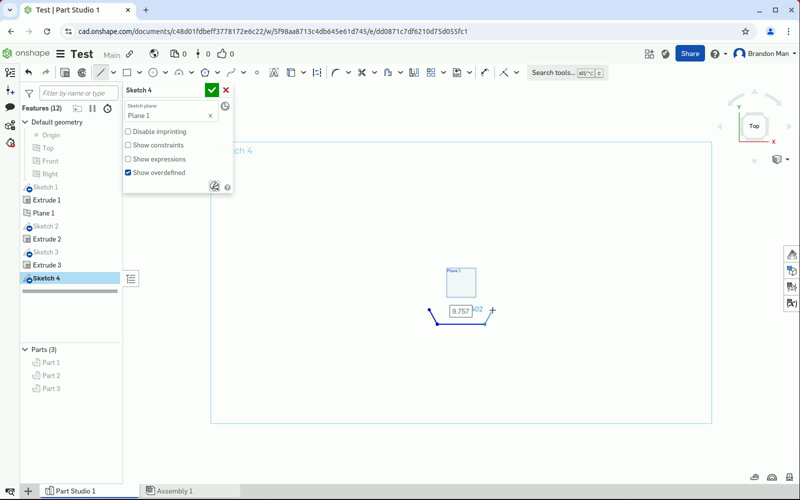
key_down(shift)
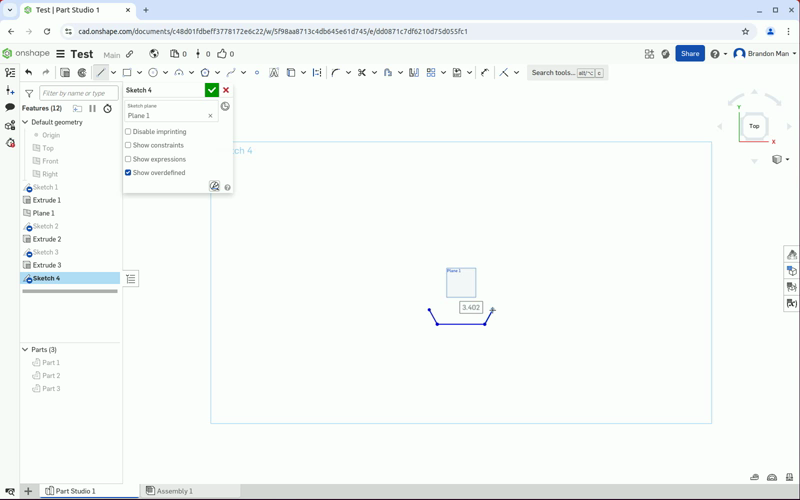
mouse_move(429, 309)
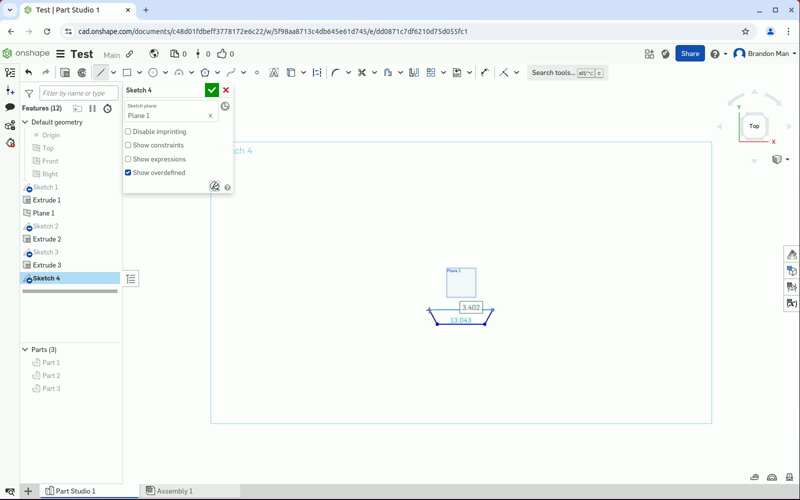
key_up(shift)
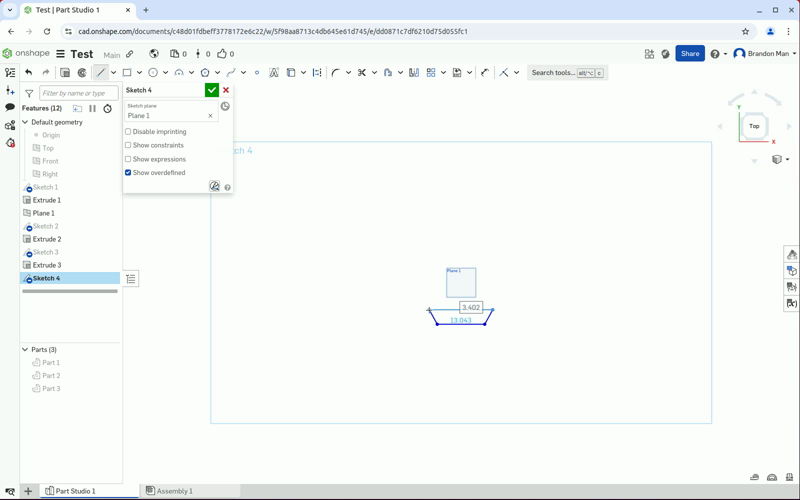
click(429, 309)
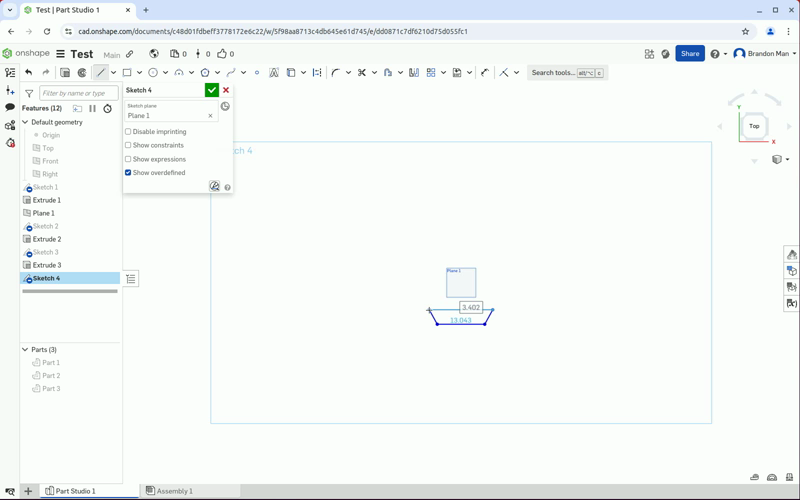
key(esc)
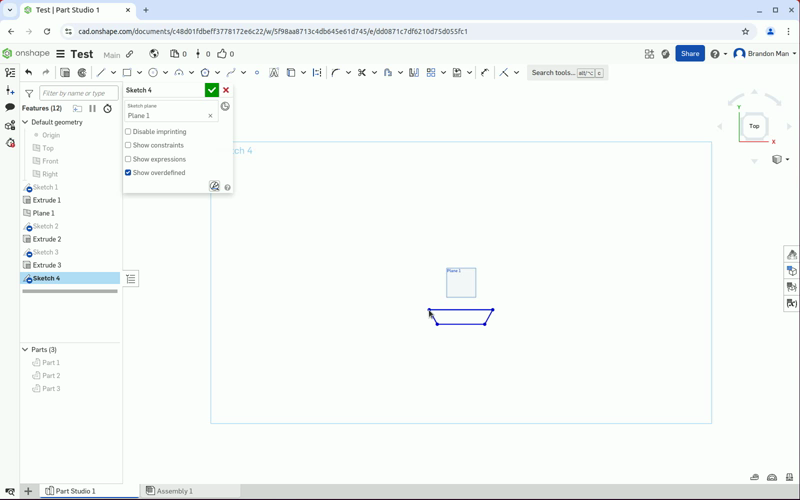
mouse_move(472, 312)
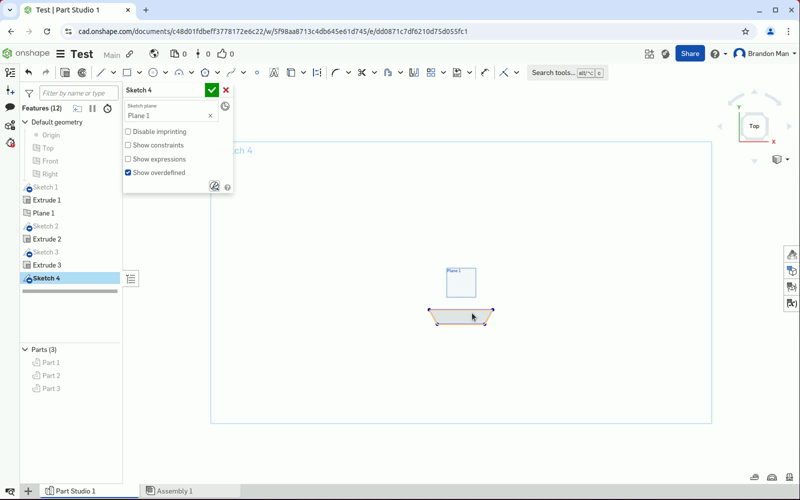
scroll(6)
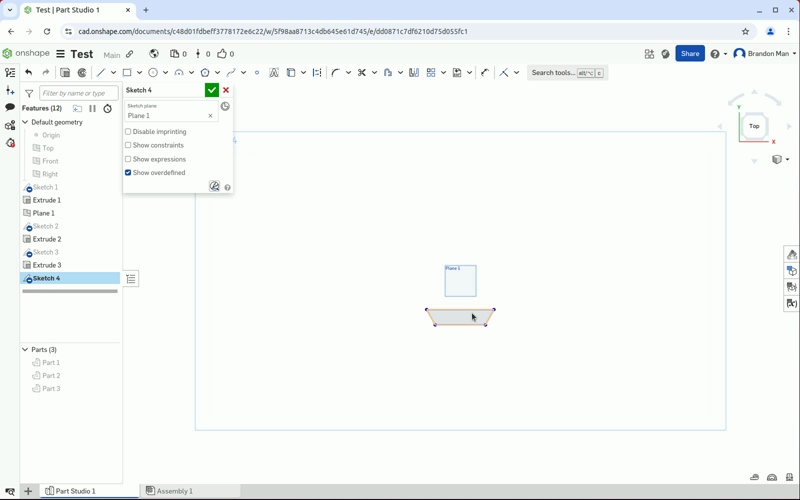
scroll(6)
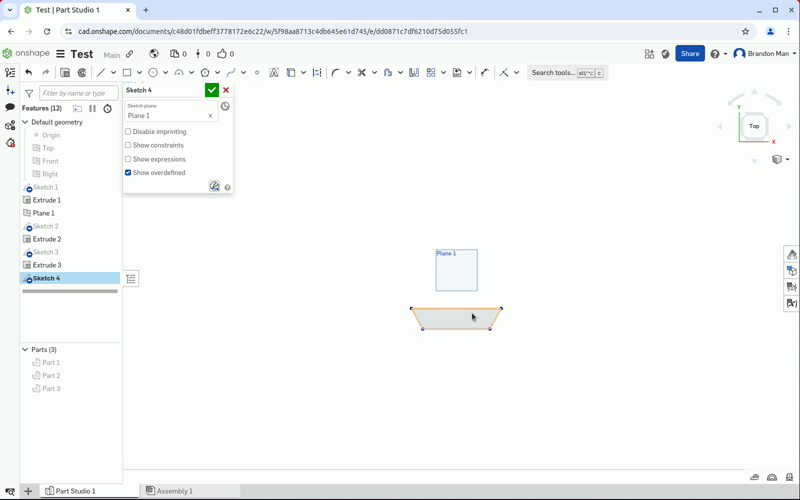
scroll(6)
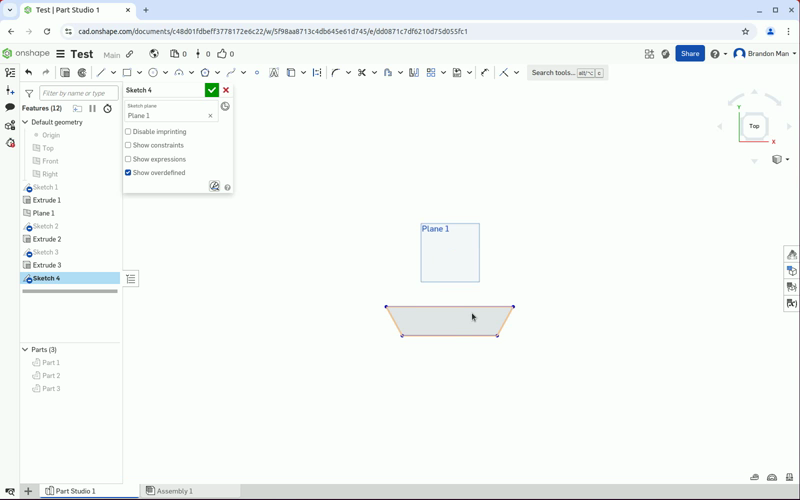
scroll(6)
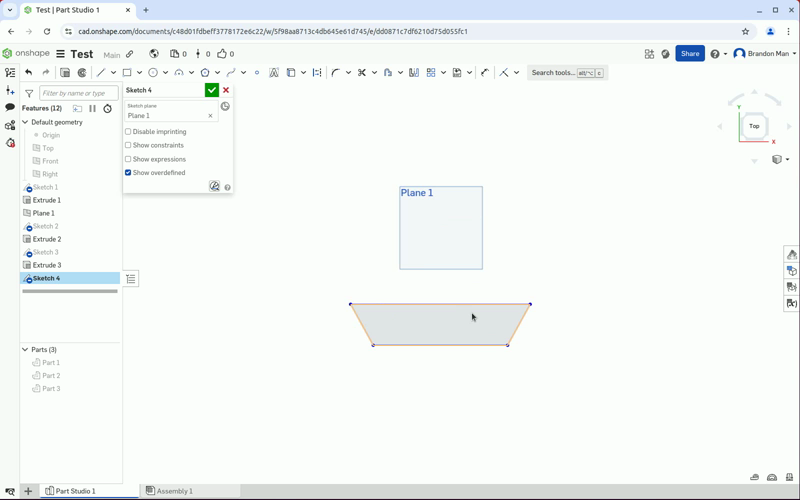
scroll(6)
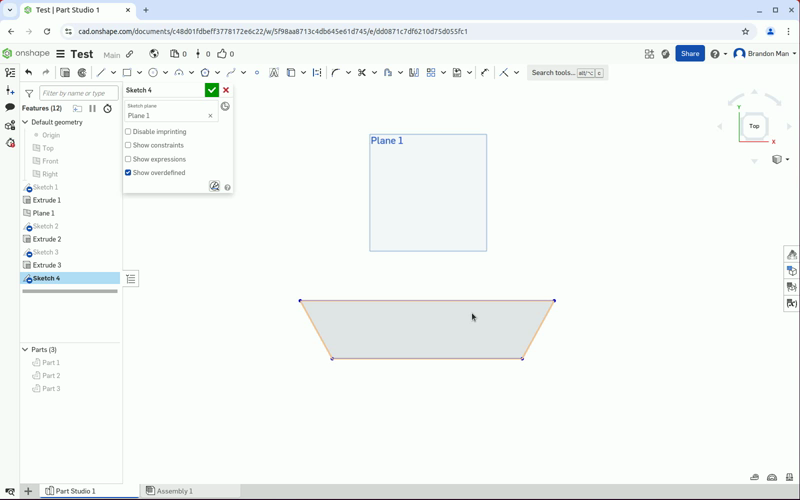
scroll(6)
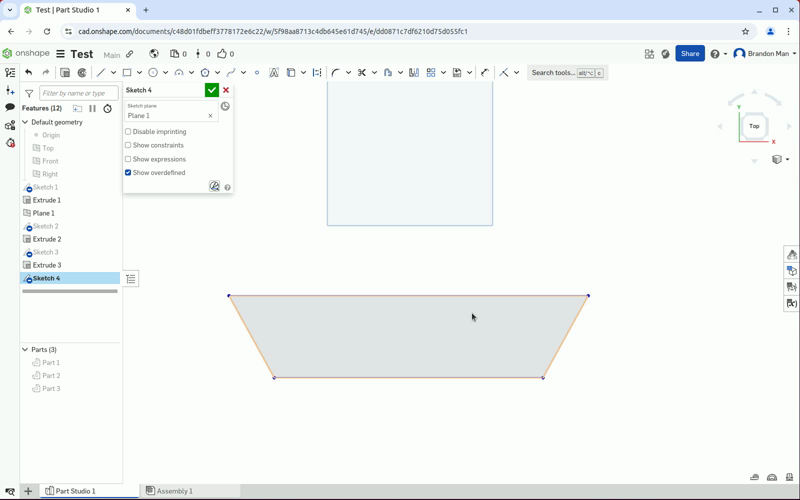
scroll(6)
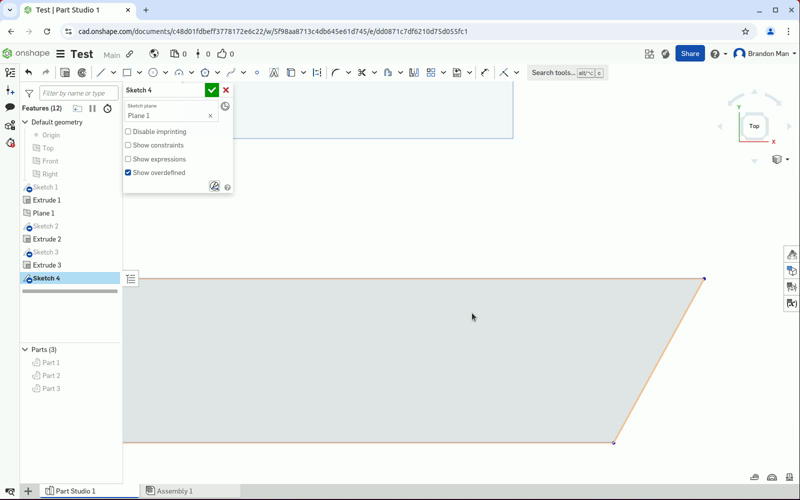
click(472, 312)
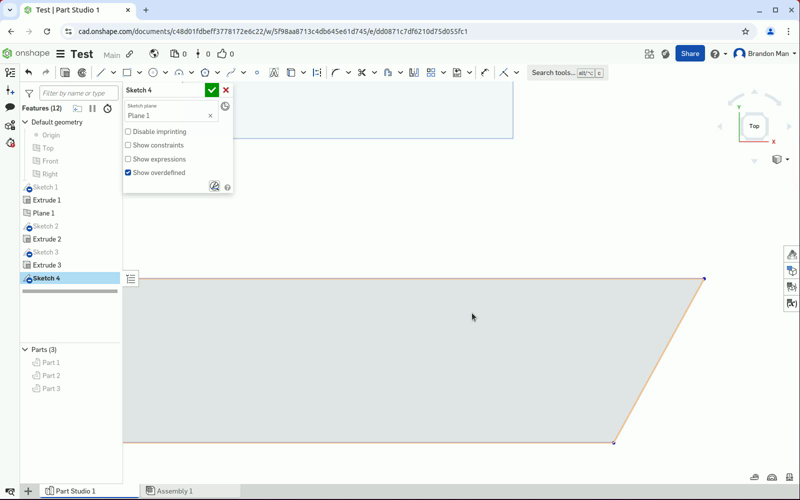
scroll(-6)
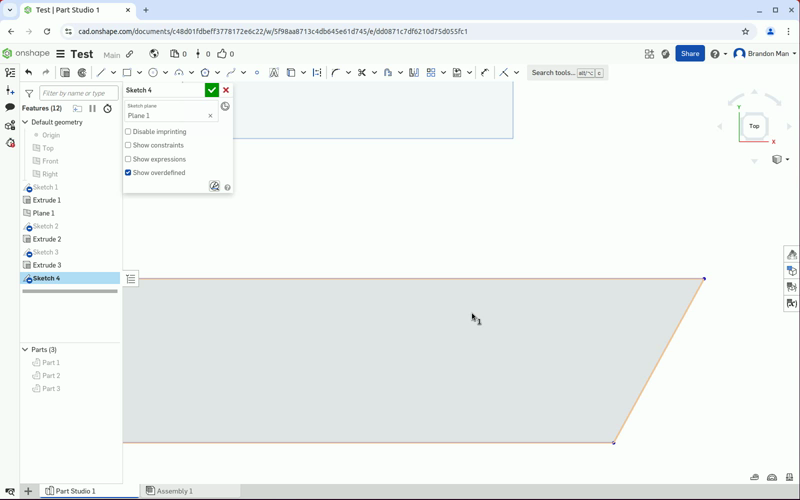
scroll(-6)
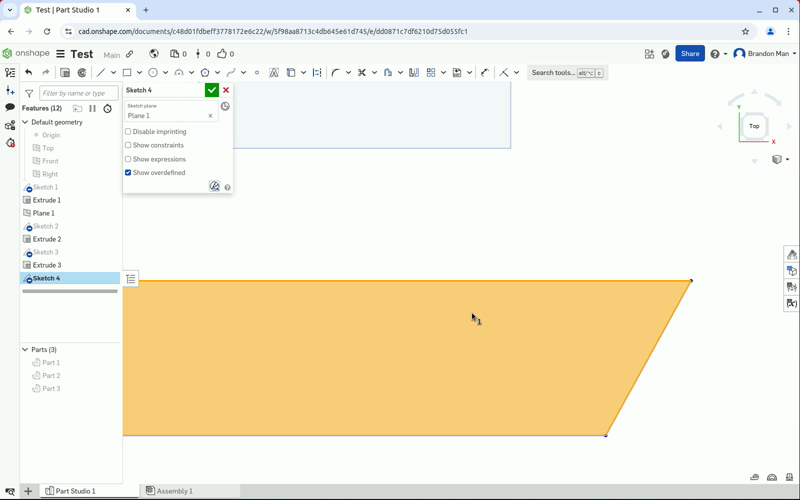
scroll(-6)
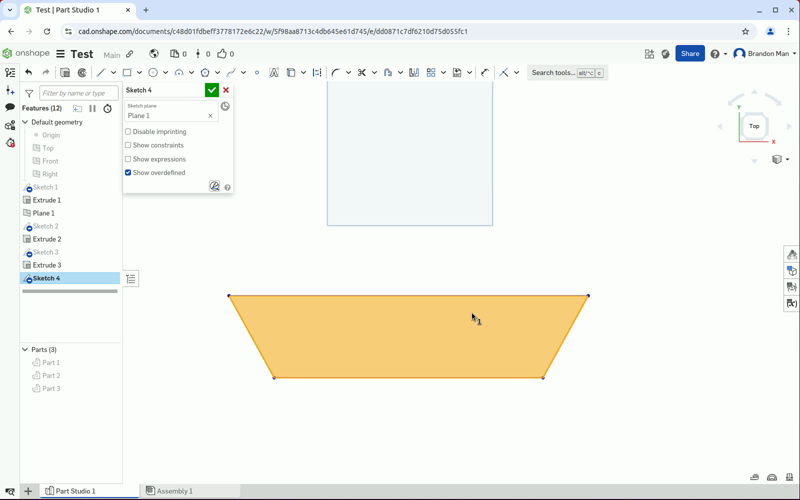
scroll(-6)
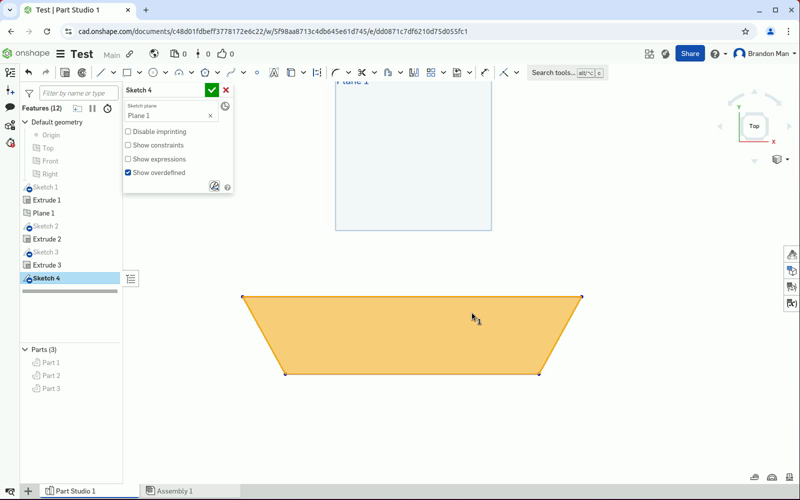
scroll(-6)
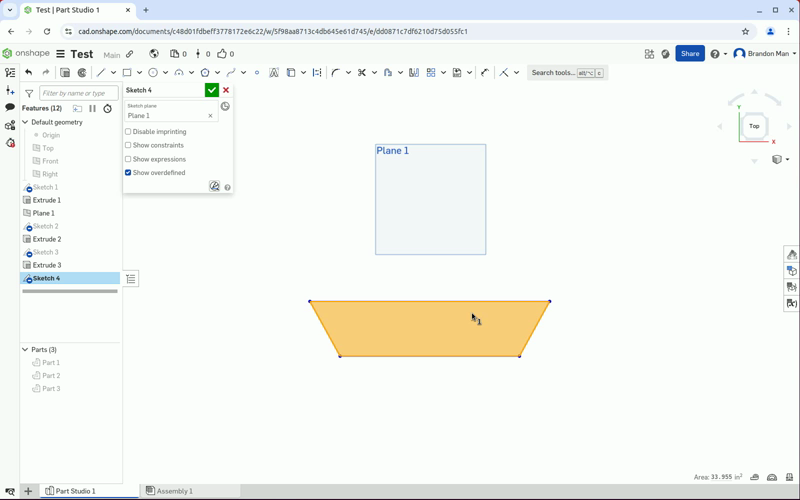
scroll(-6)
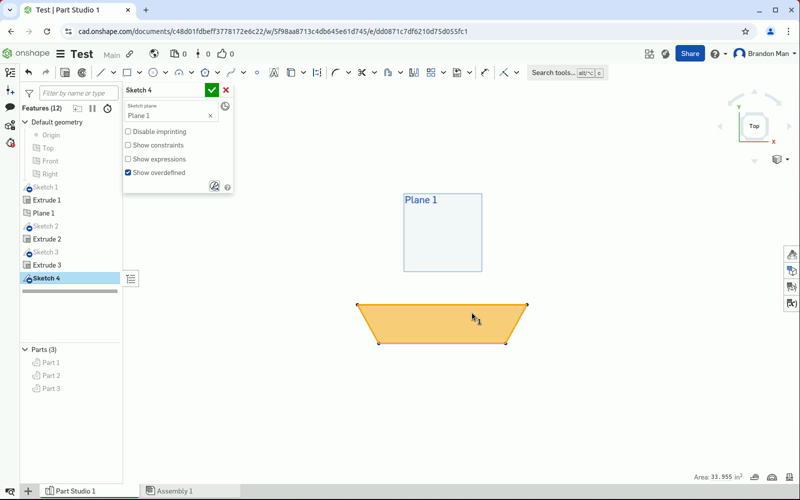
scroll(-6)
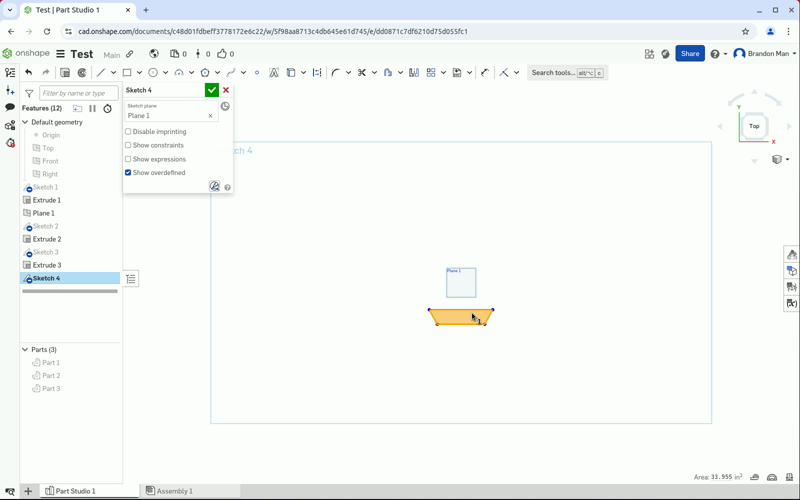
mouse_move(73, 352)
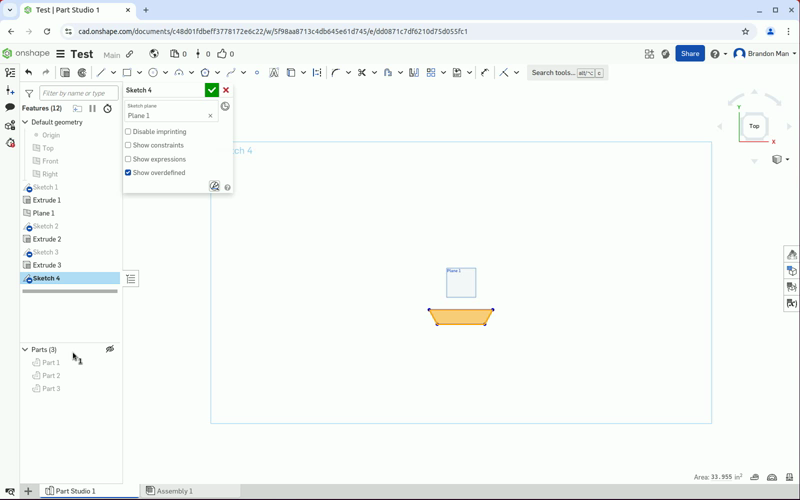
key(shift+y)
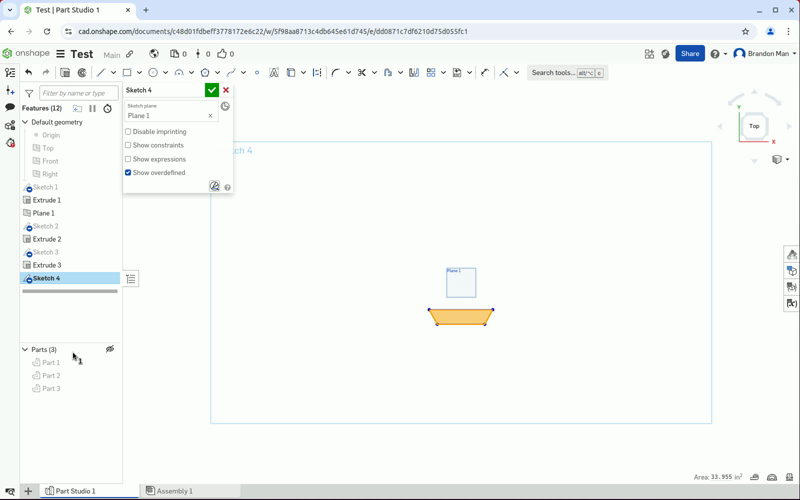
key(shift+e)
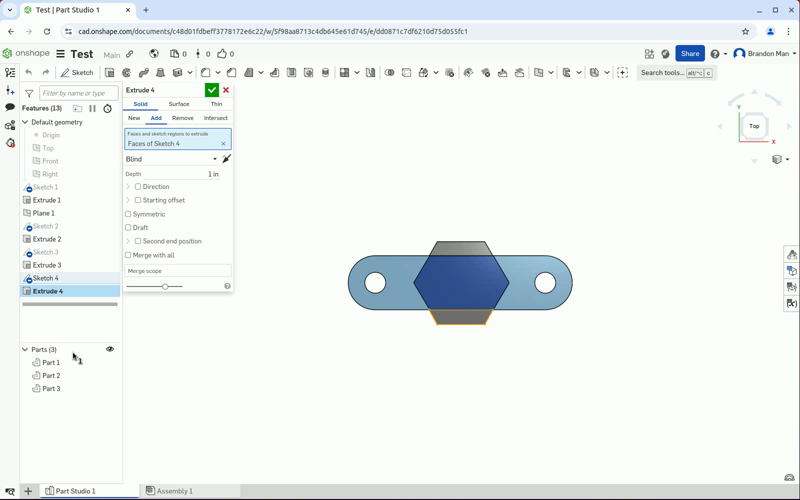
mouse_move(143, 106)
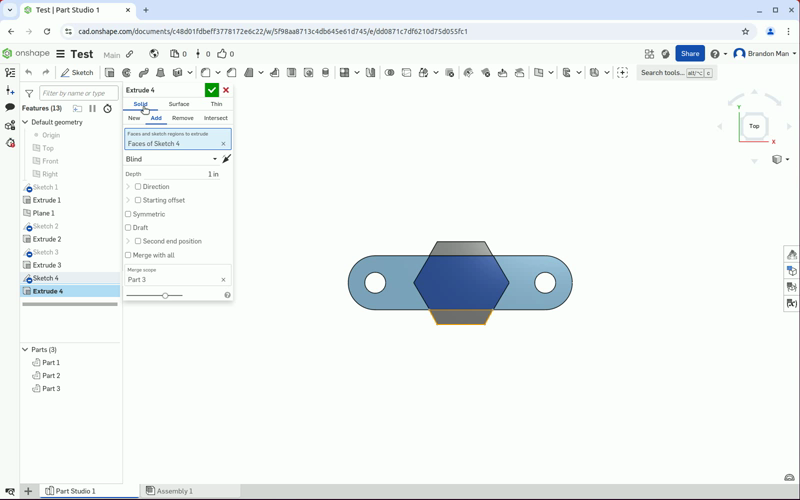
click(143, 106)
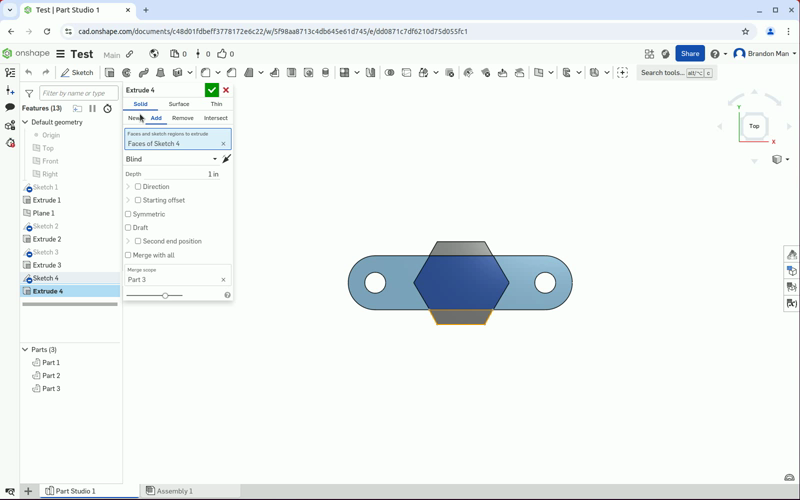
mouse_move(137, 120)
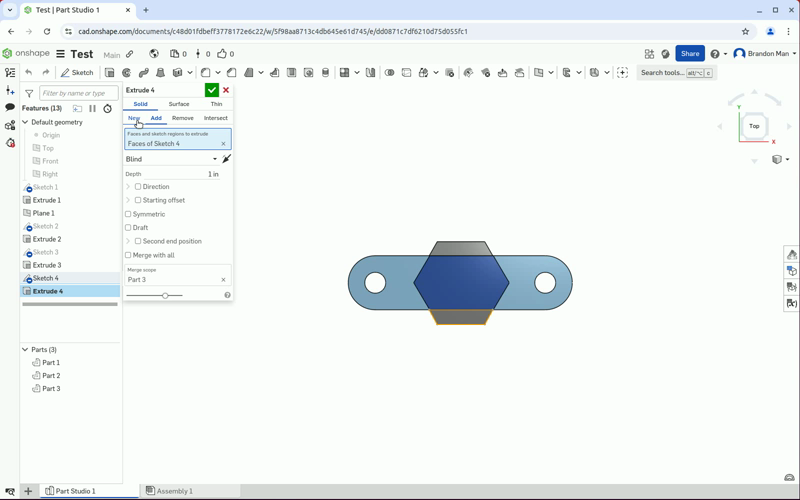
click(137, 120)
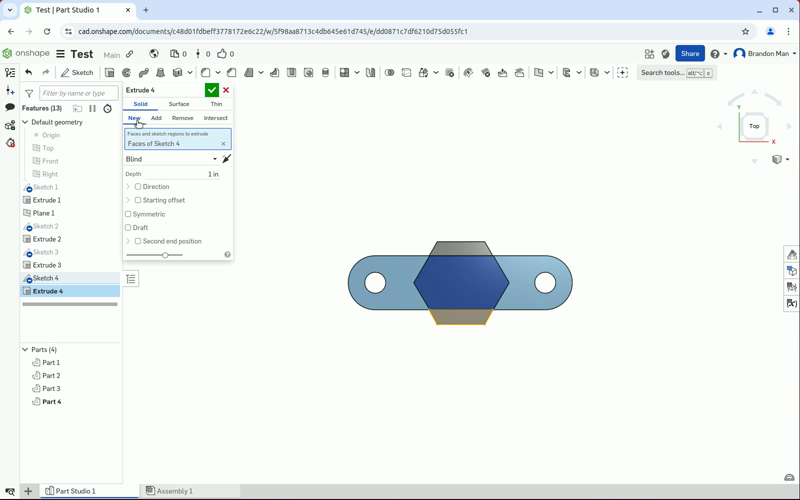
key(tab, 4)
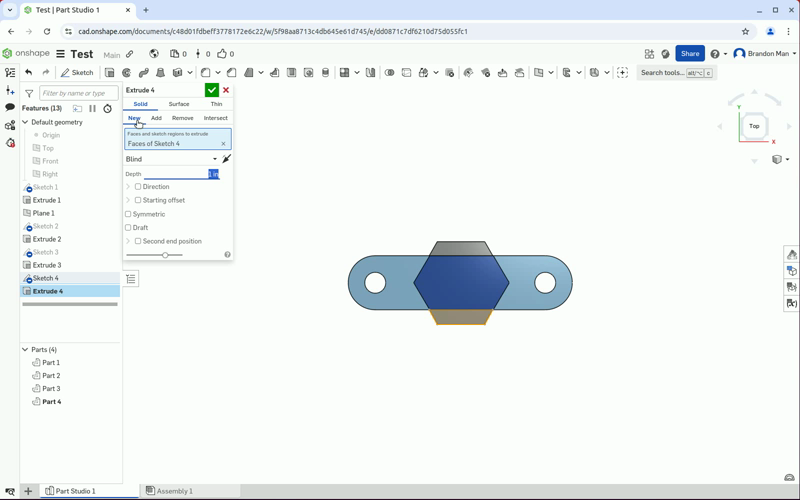
text(13.961)
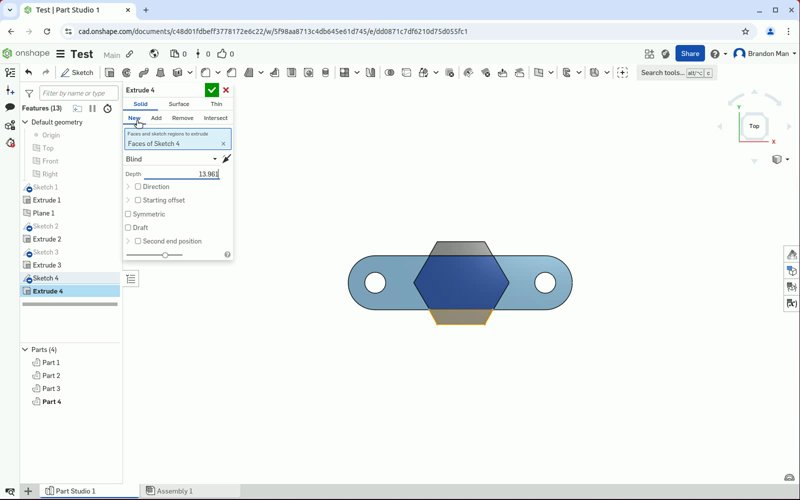
key(enter)
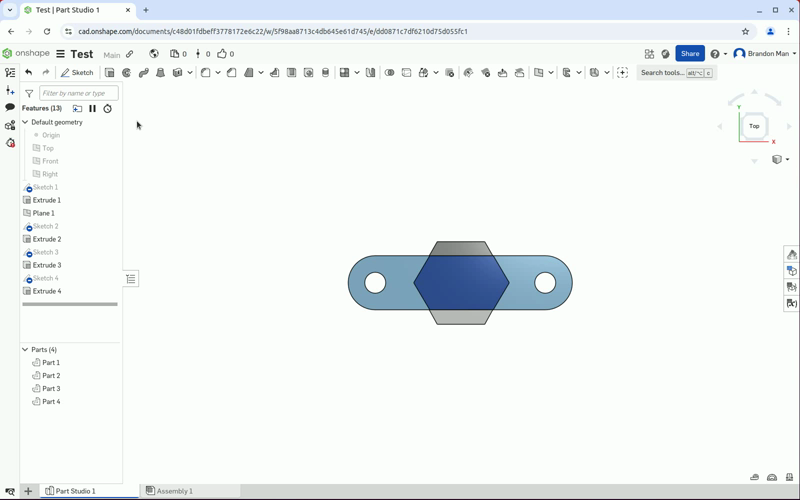
key(shift+h)
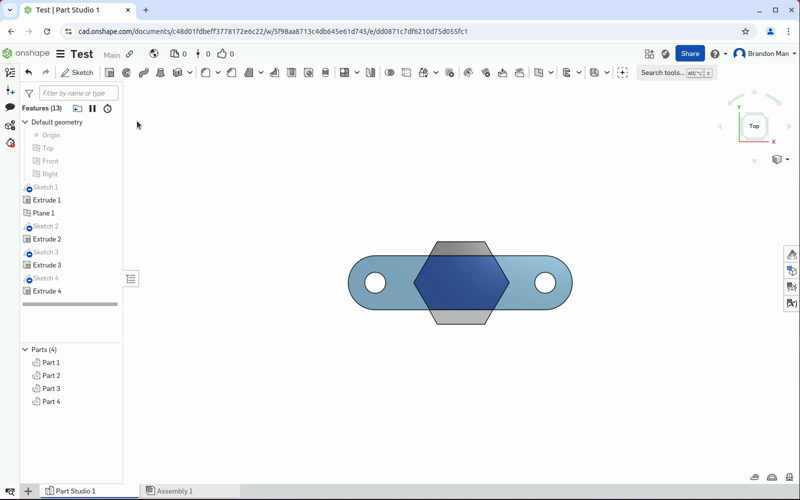
key(shift+h)
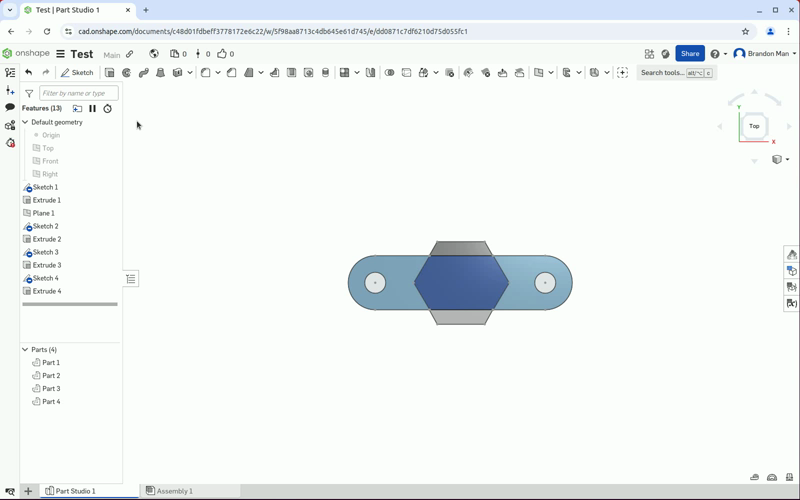
key(shift+7)
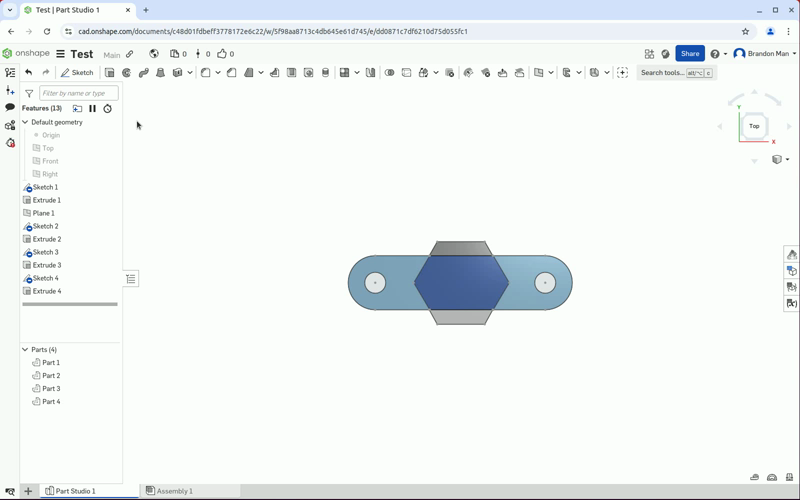
key(up, 3)
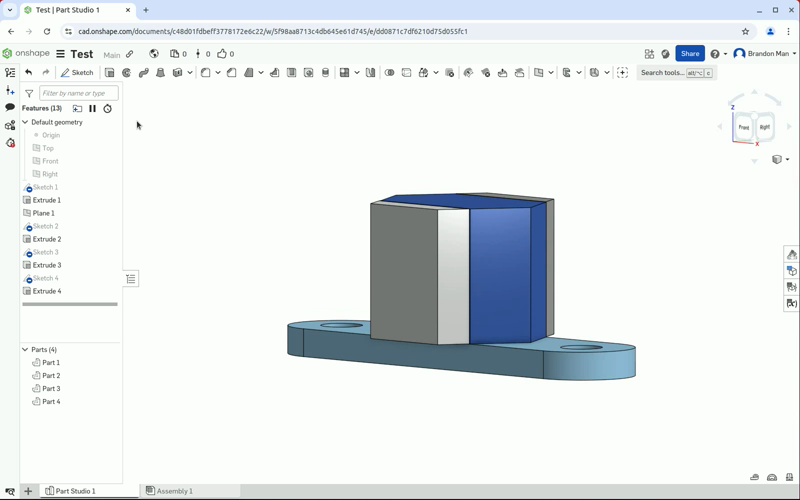
key(left, 3)
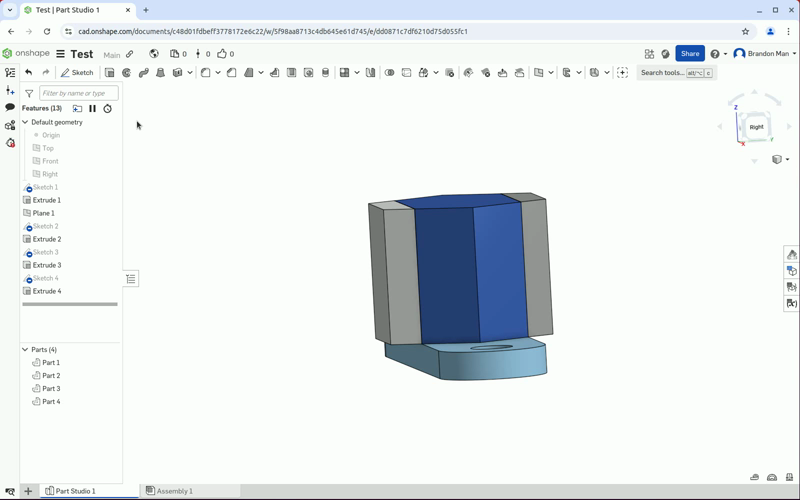
key(right, 3)
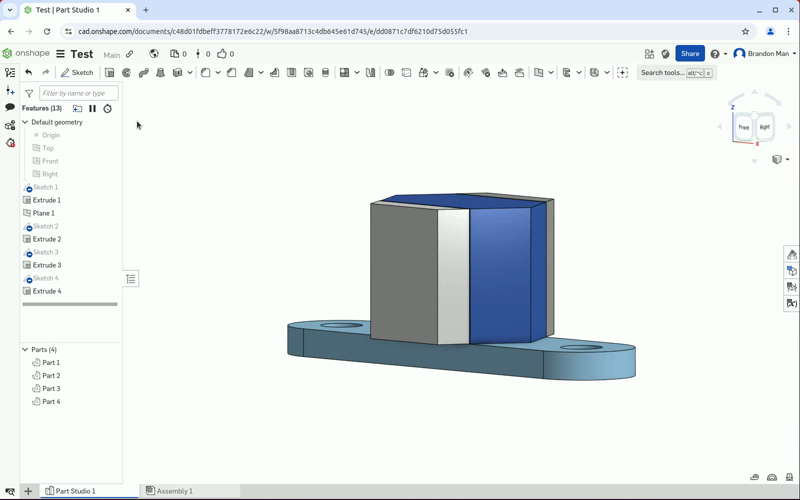
key(down, 3)
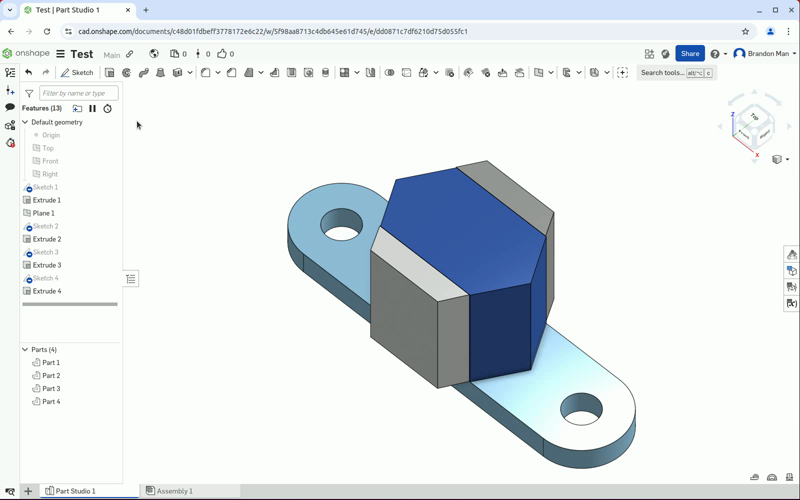
mouse_move(73, 189)
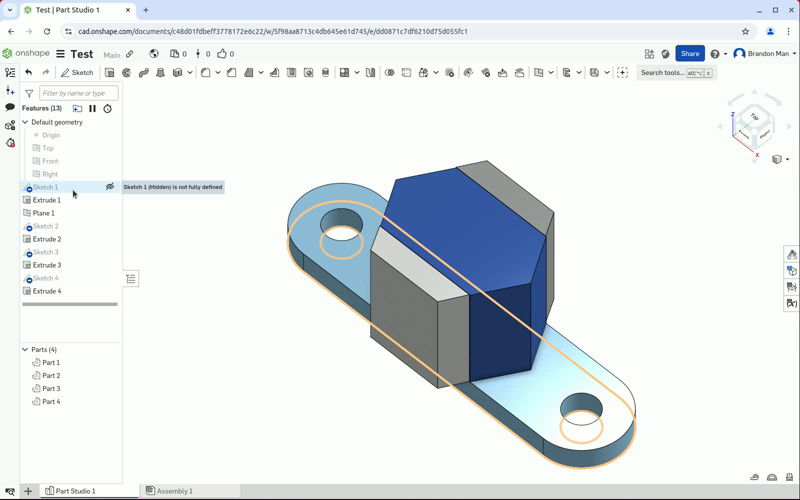
click(73, 189)